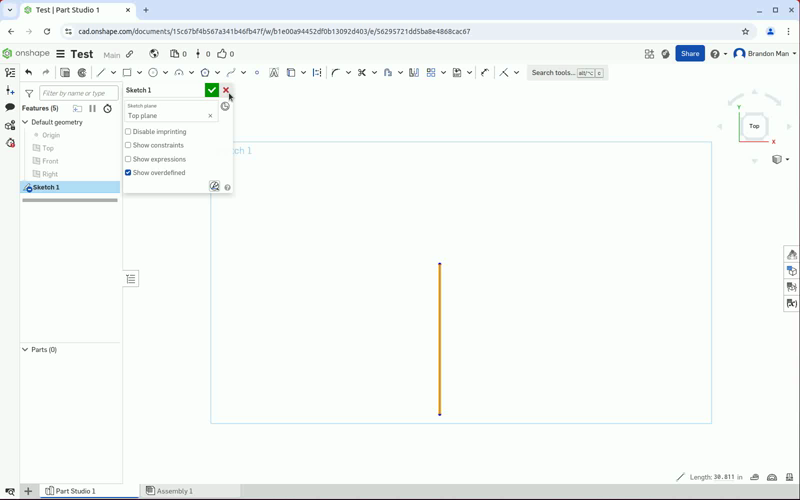
key(shift+h)
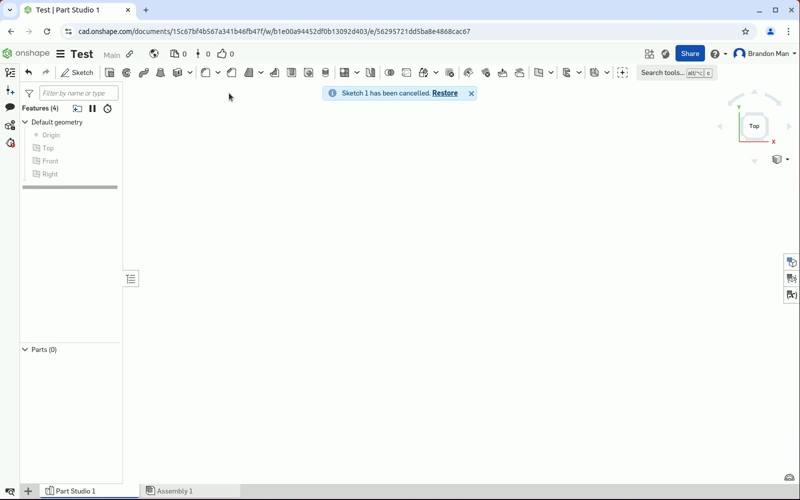
mouse_move(73, 352)
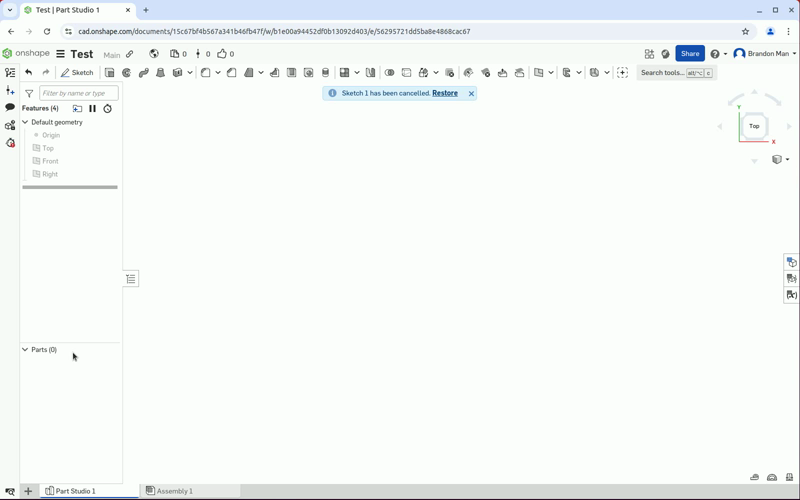
key(y)
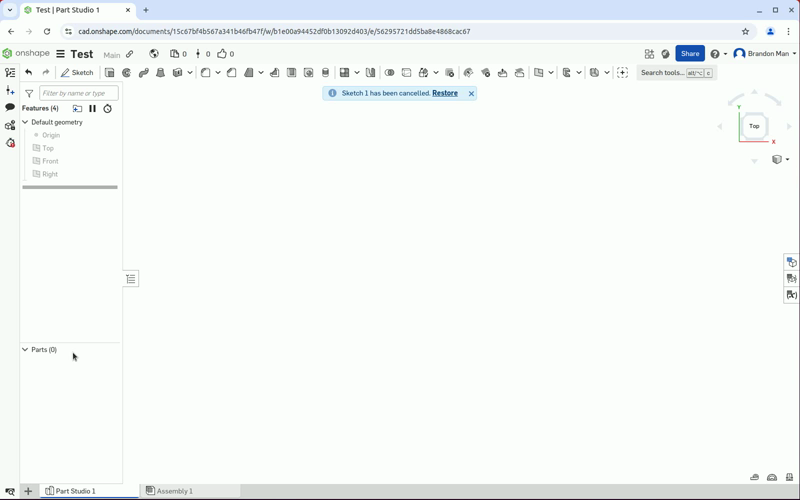
key(shift+p)
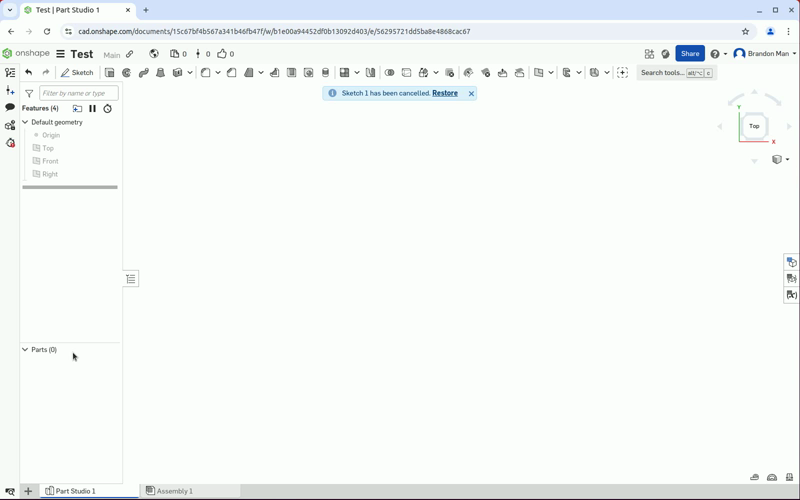
key(space)
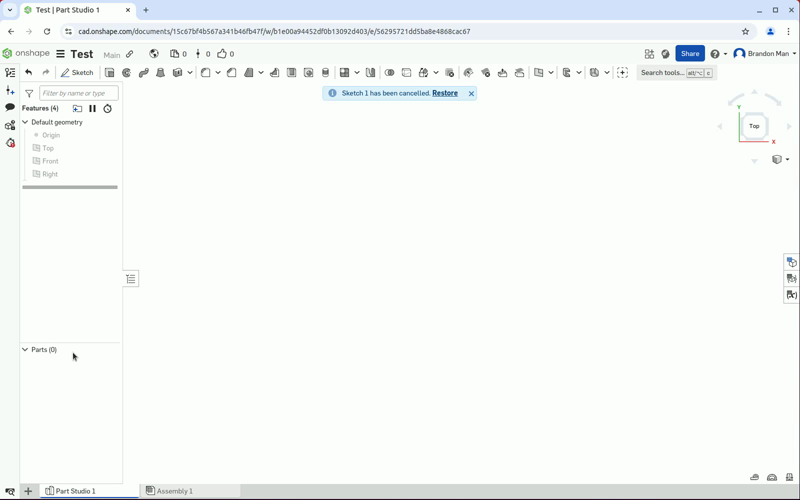
key_down(shift)
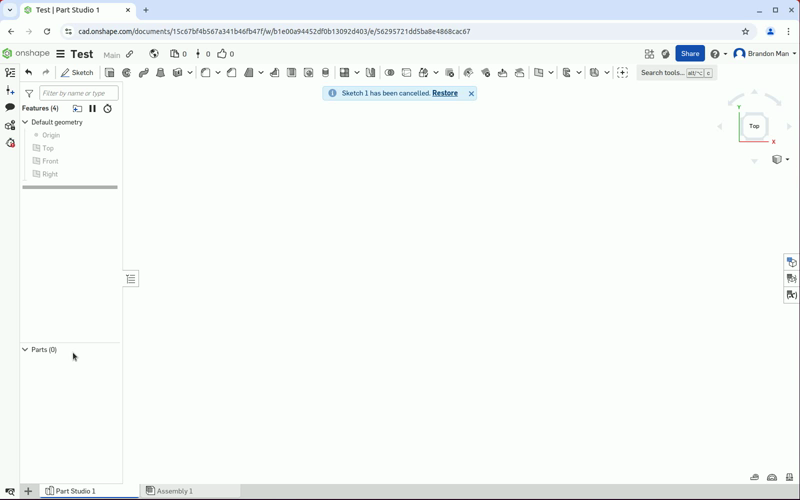
key(up)
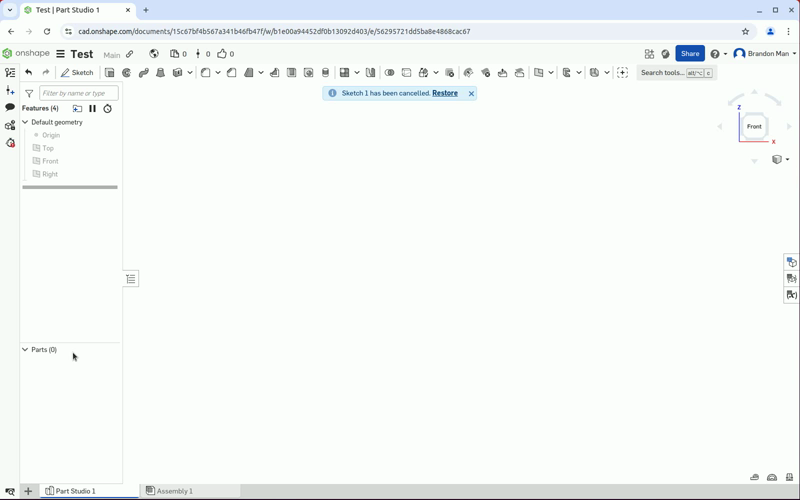
key_up(shift)
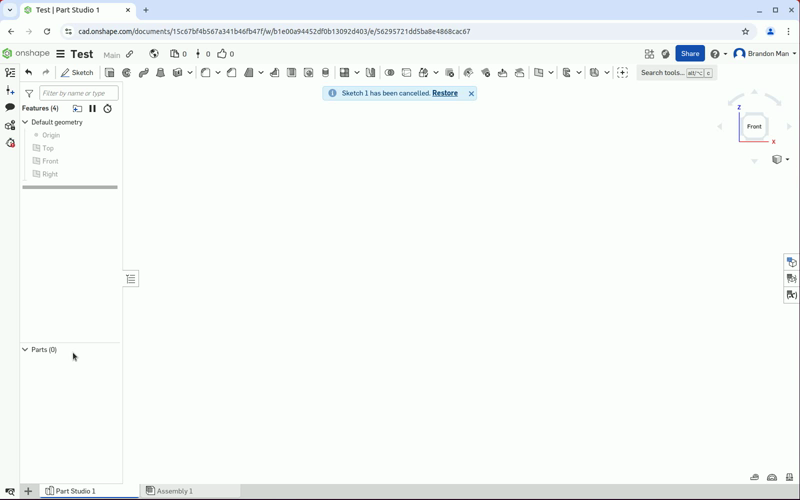
mouse_move(73, 352)
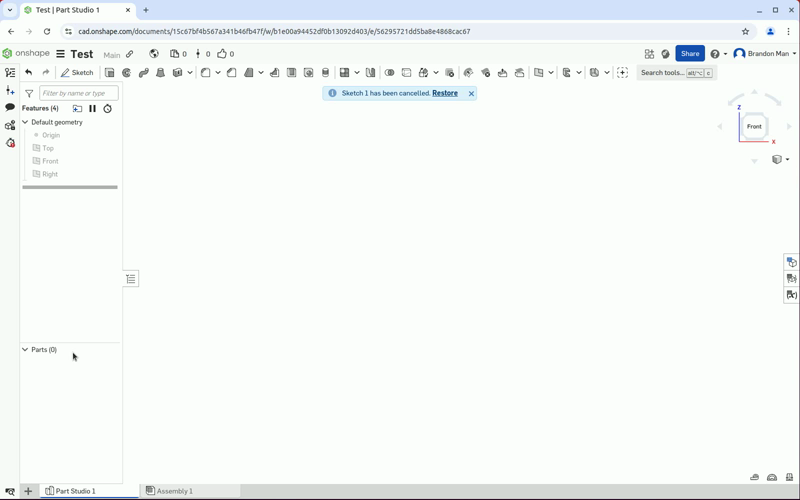
key(shift+y)
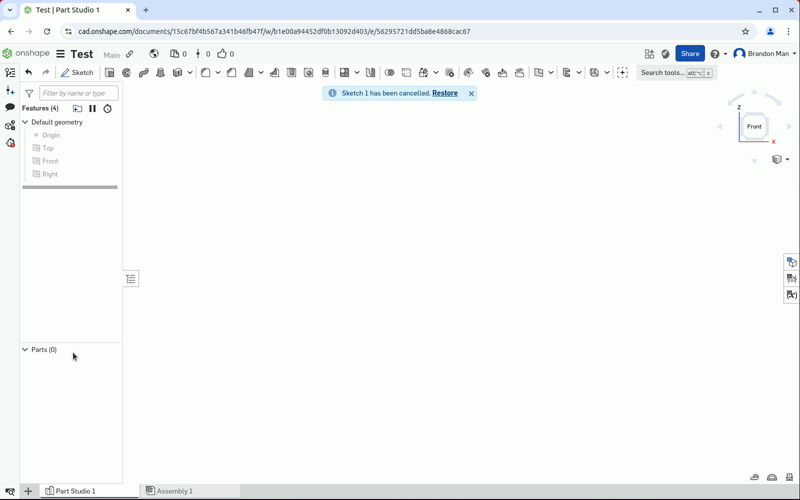
key(shift+s)
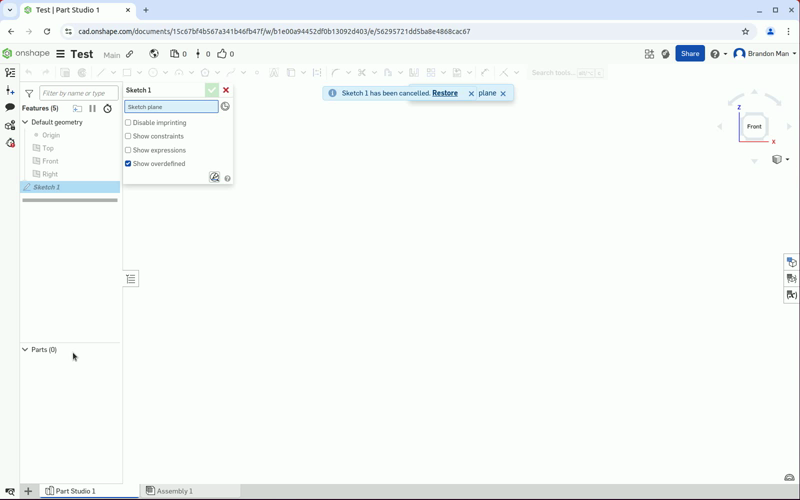
mouse_move(73, 163)
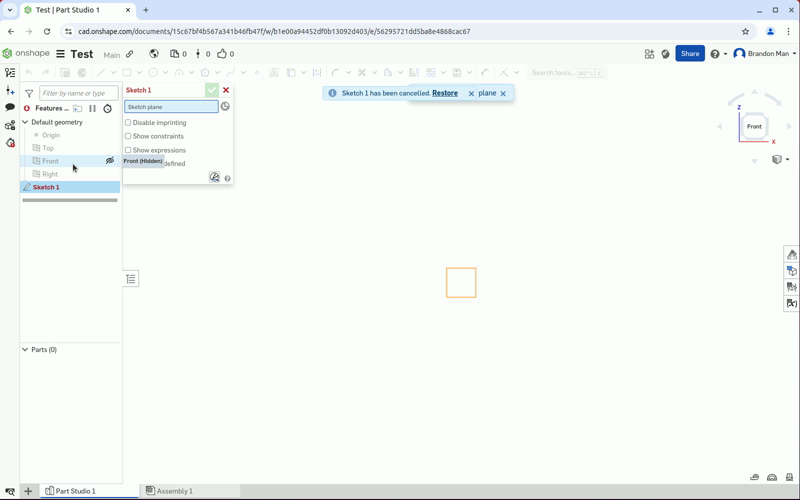
click(73, 163)
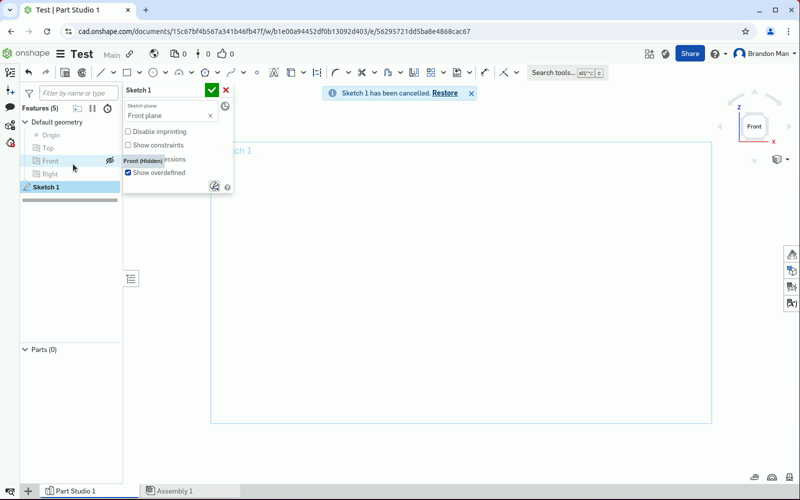
mouse_move(73, 352)
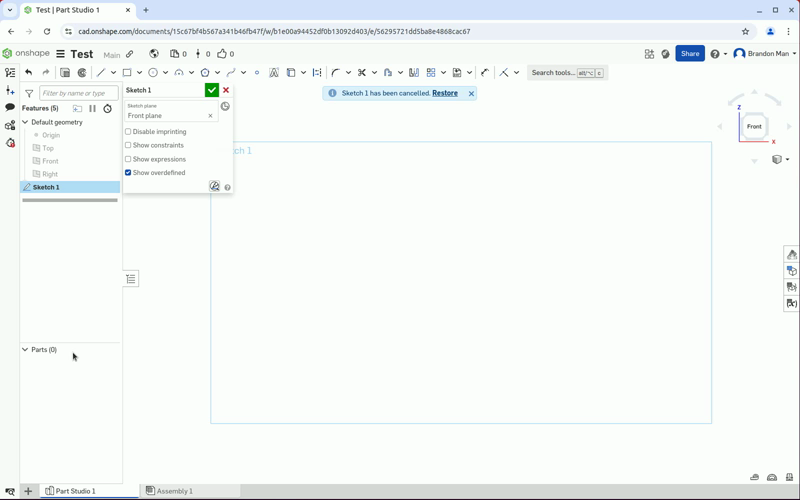
key(y)
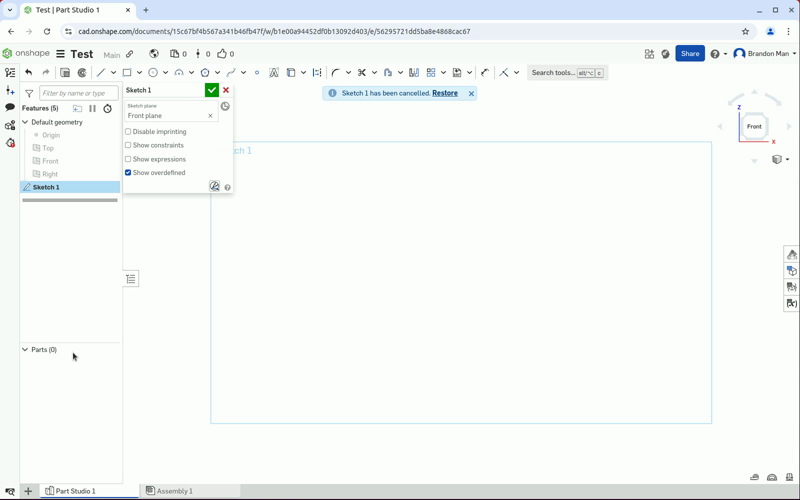
key(l)
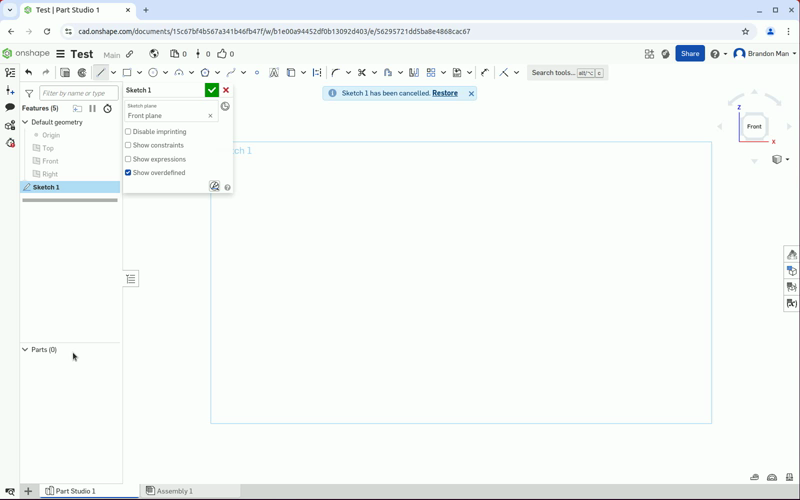
key_down(shift)
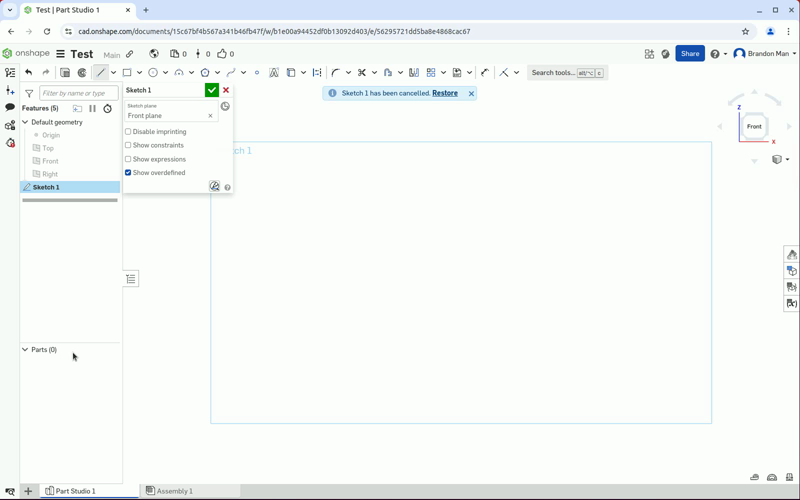
mouse_move(450, 386)
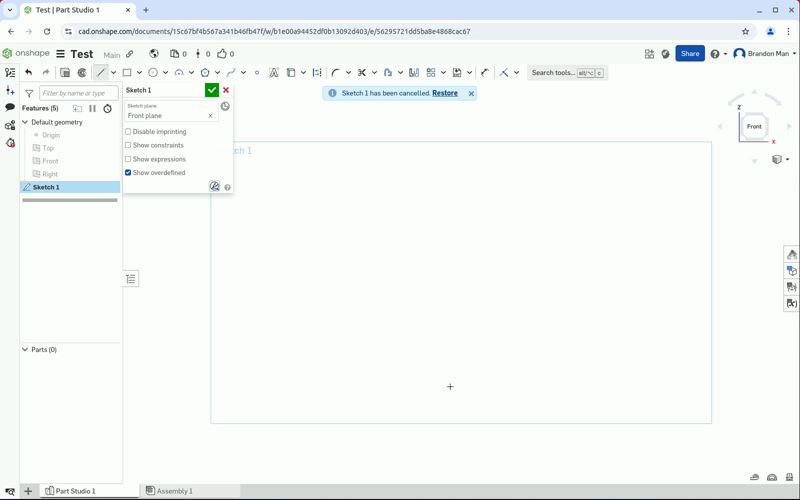
click(450, 386)
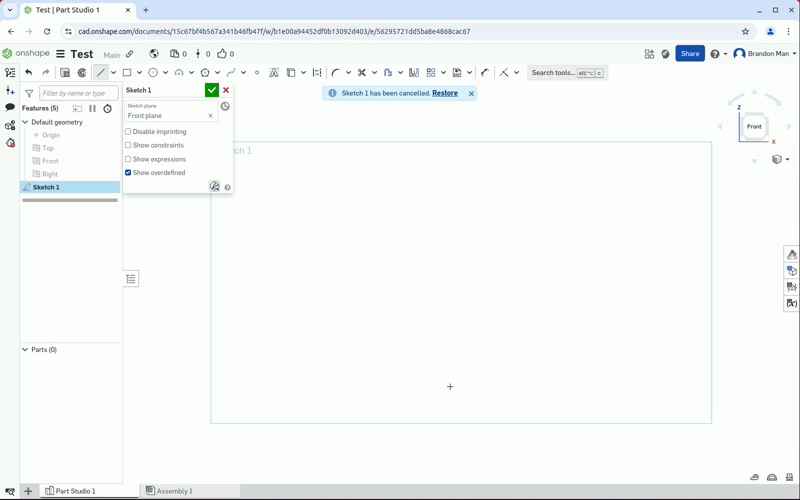
key_up(shift)
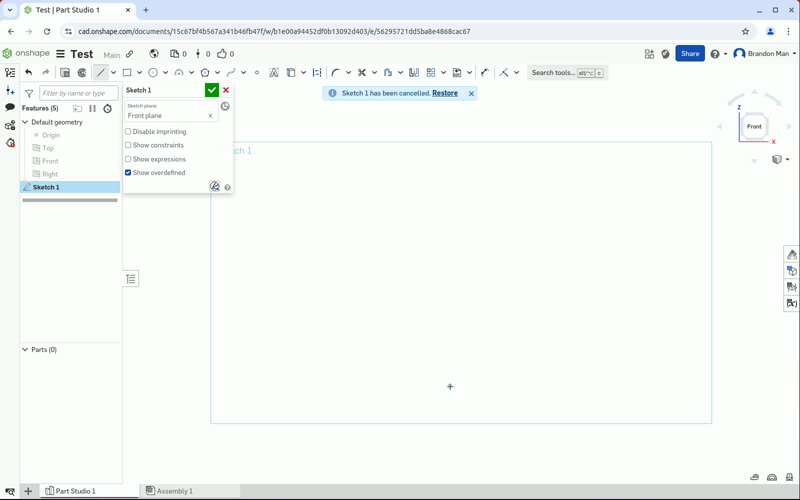
key_down(shift)
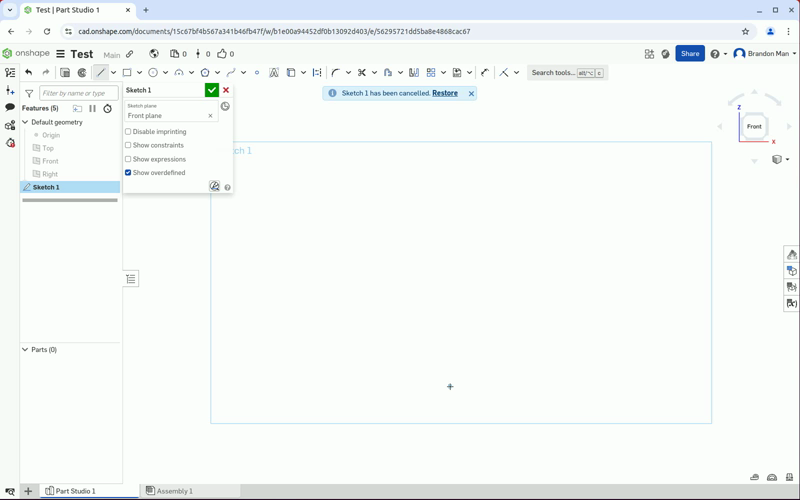
mouse_move(480, 386)
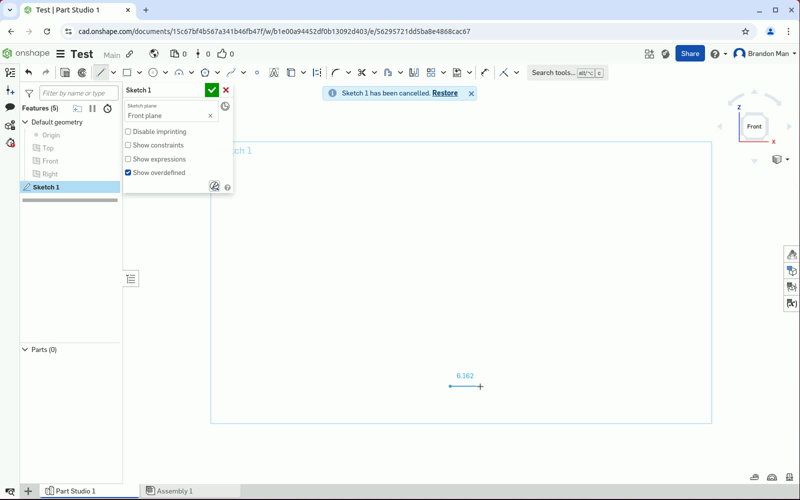
mouse_move(470, 386)
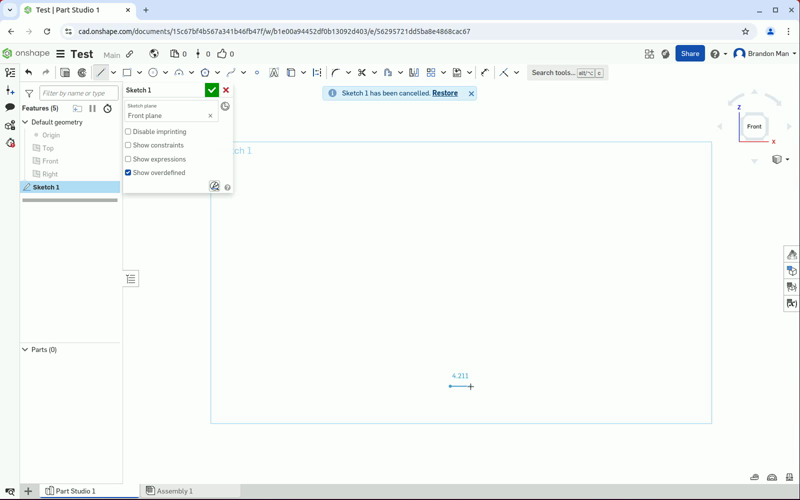
click(470, 386)
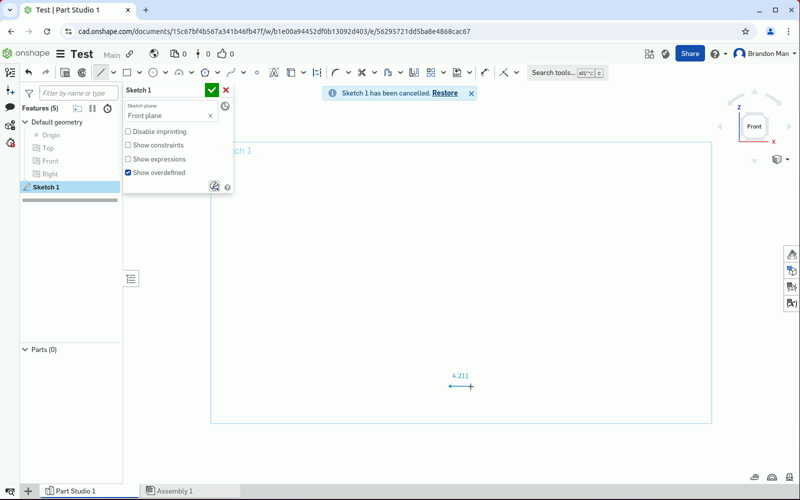
key_up(shift)
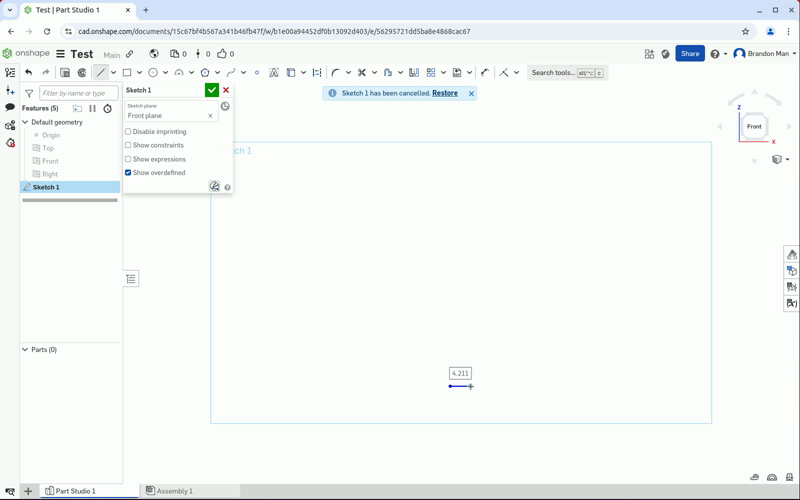
key_down(shift)
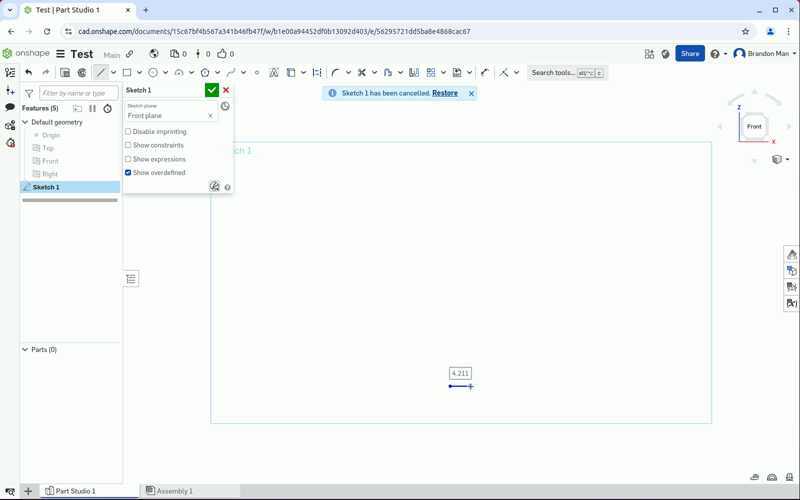
mouse_move(470, 191)
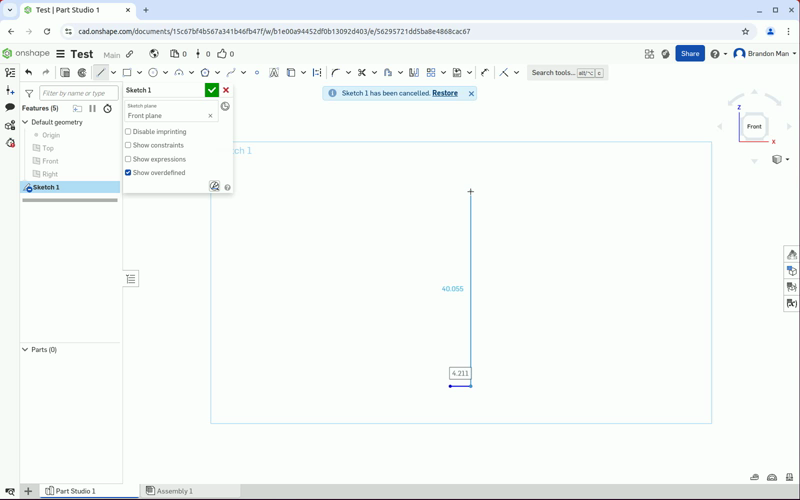
click(470, 191)
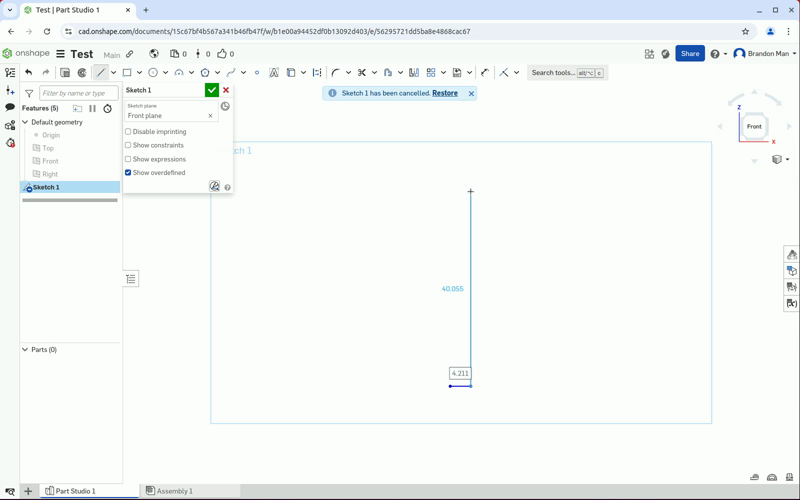
key_up(shift)
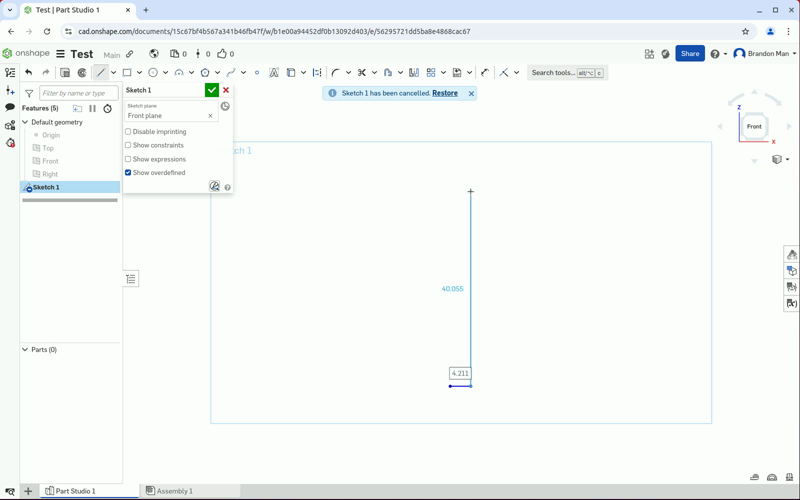
key_down(shift)
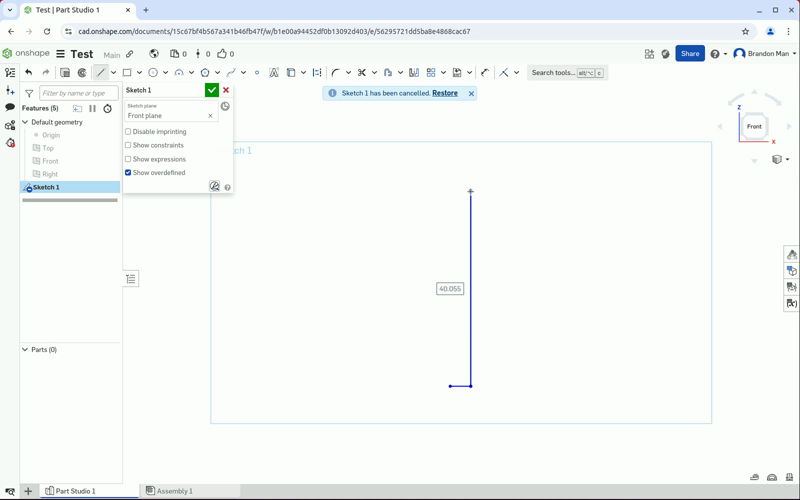
mouse_move(500, 191)
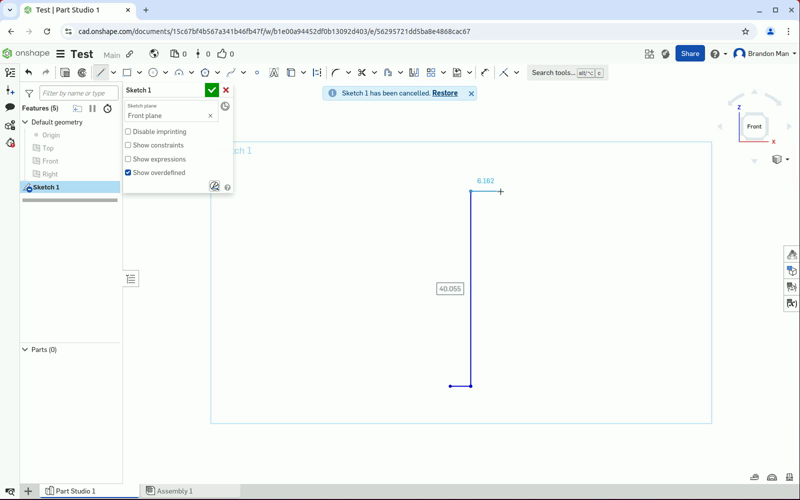
mouse_move(450, 199)
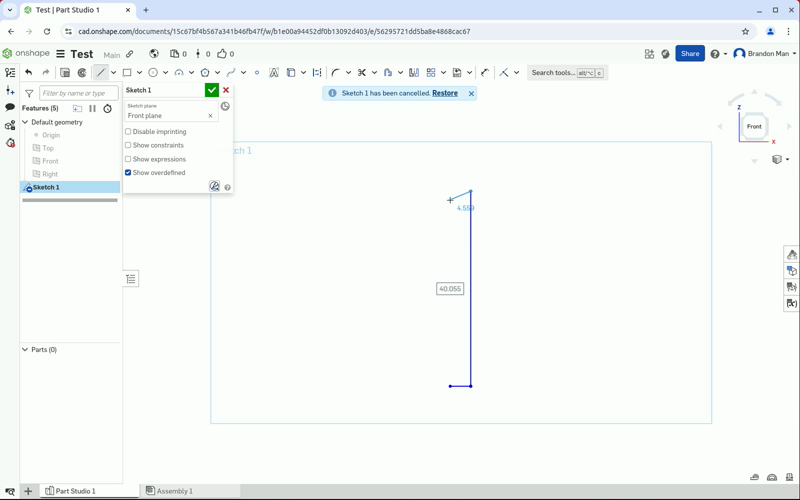
click(450, 199)
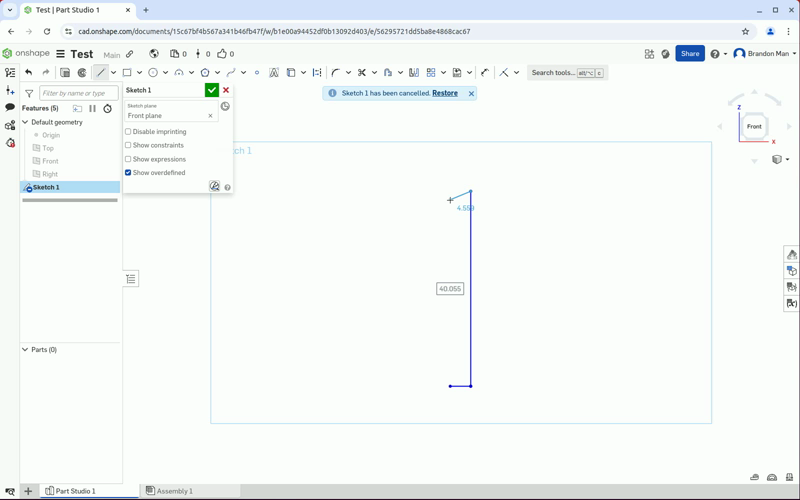
key_up(shift)
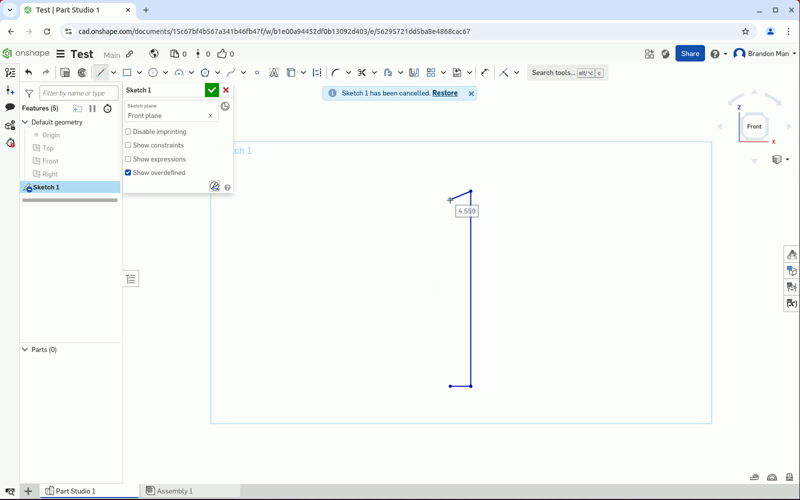
key_down(shift)
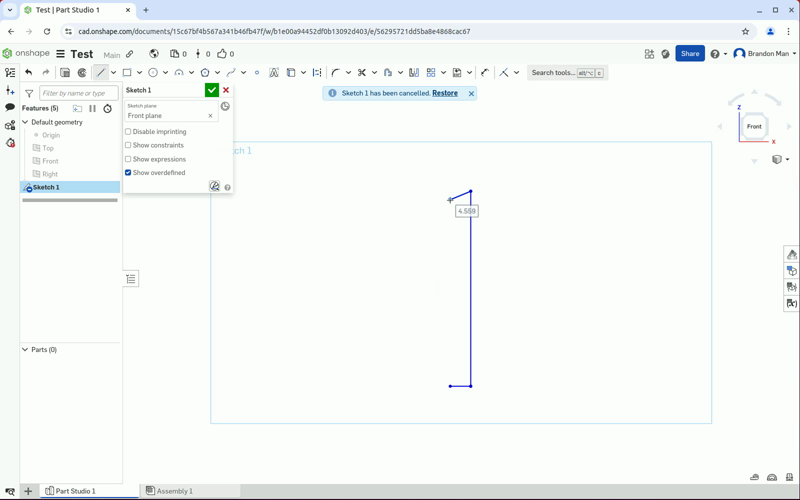
mouse_move(450, 386)
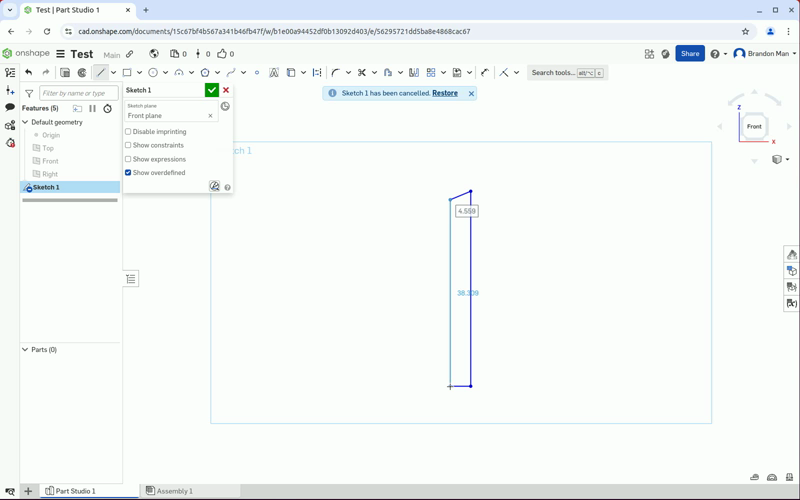
key_up(shift)
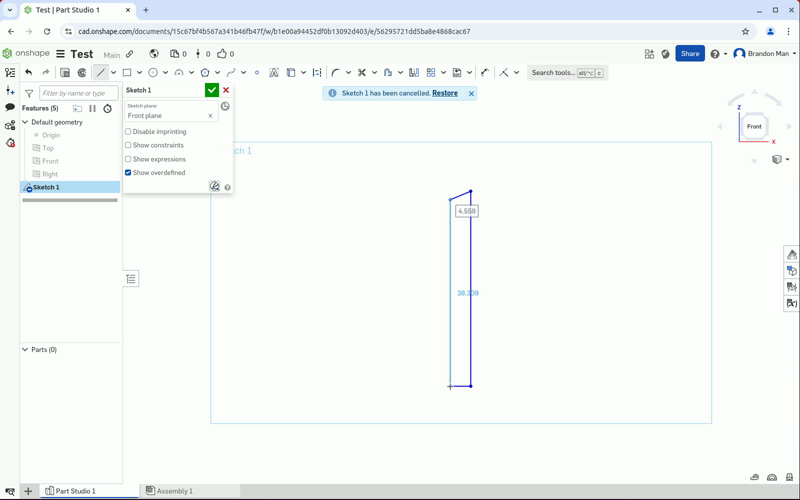
click(450, 386)
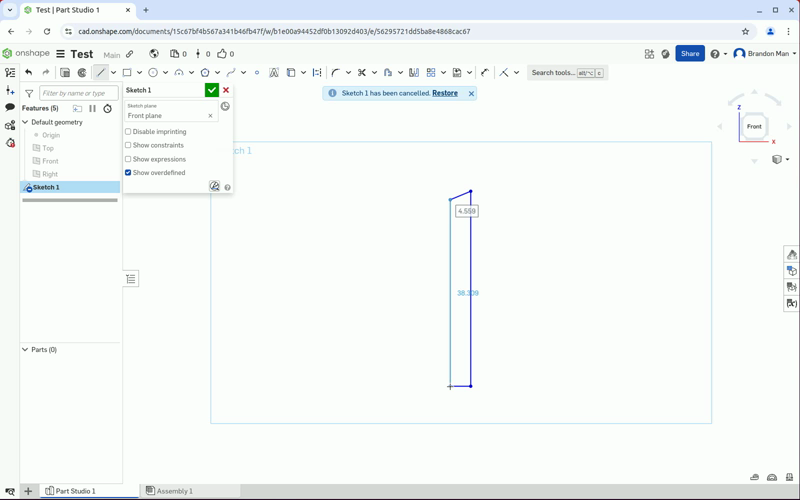
key(esc)
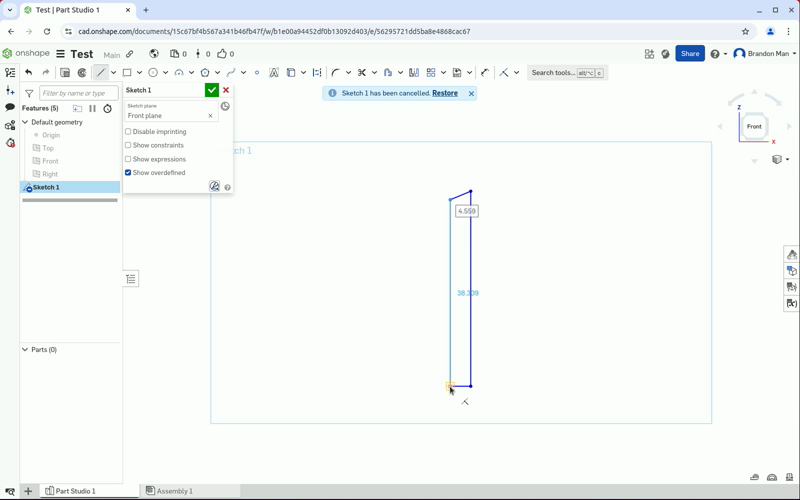
mouse_move(464, 241)
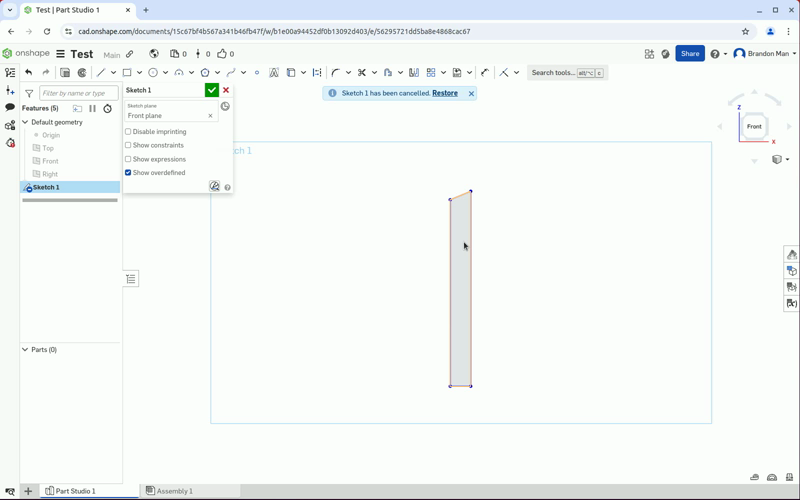
click(464, 241)
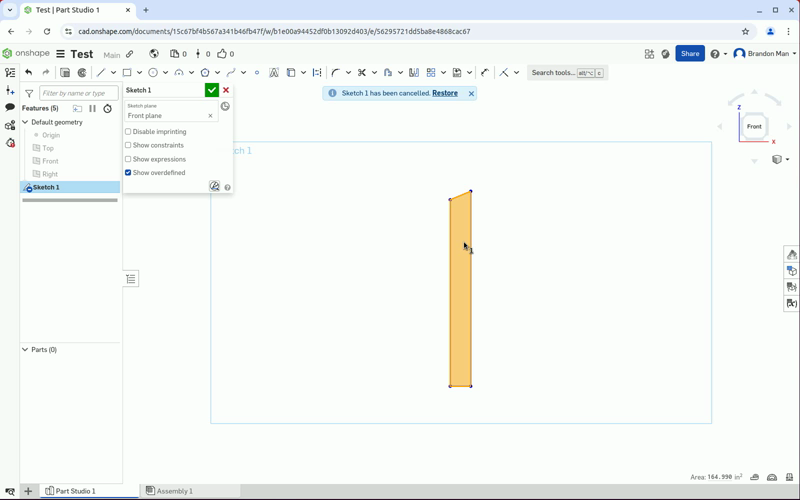
mouse_move(73, 352)
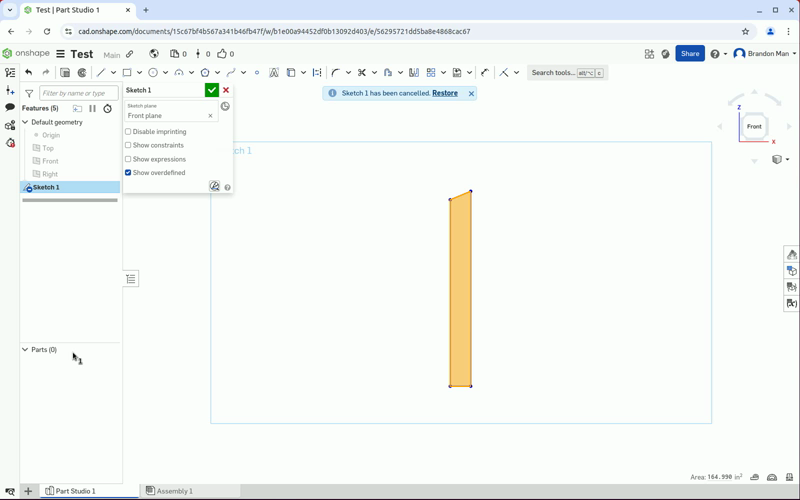
key(shift+y)
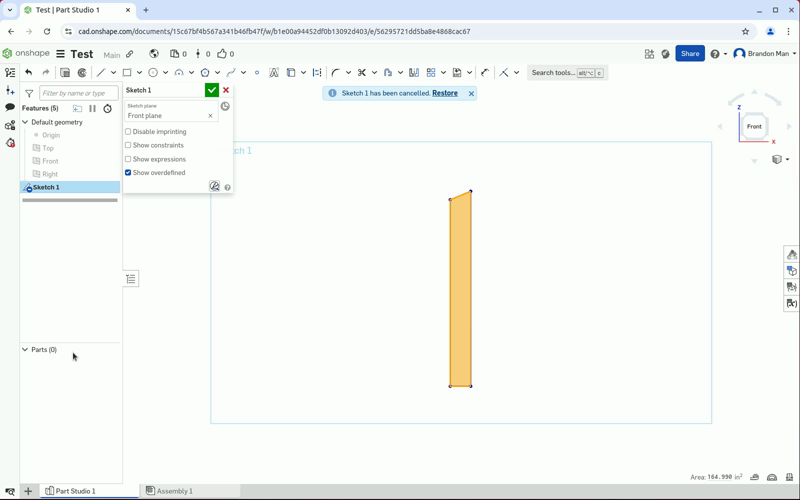
key(shift+e)
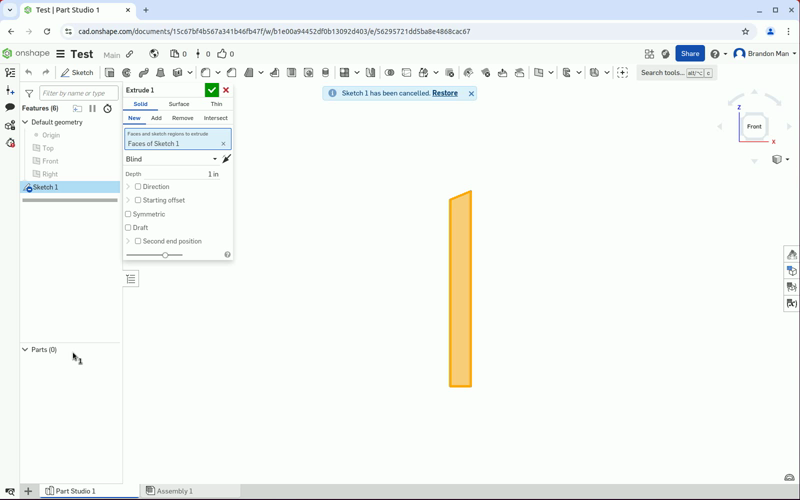
mouse_move(143, 106)
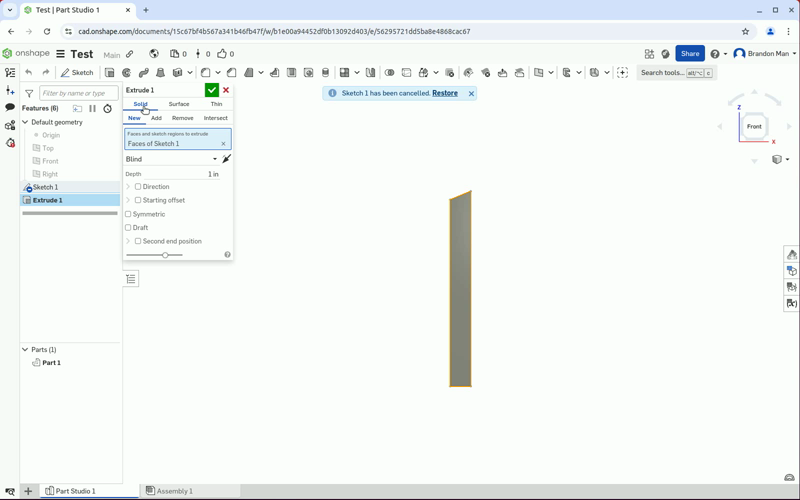
click(143, 106)
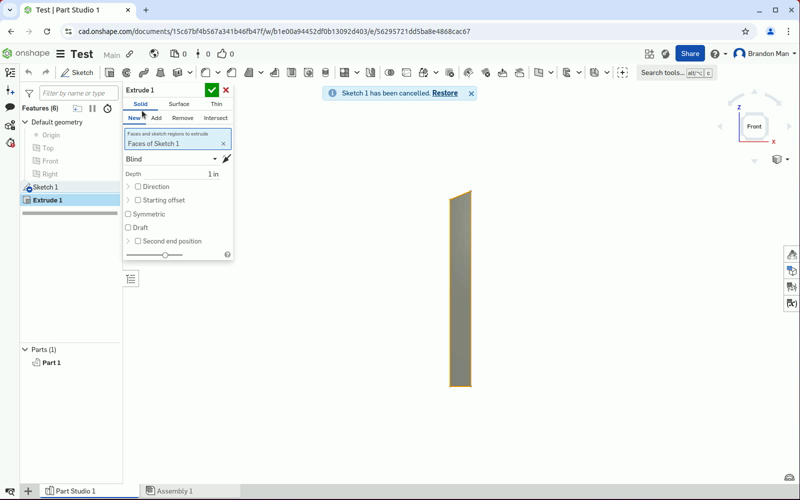
mouse_move(137, 120)
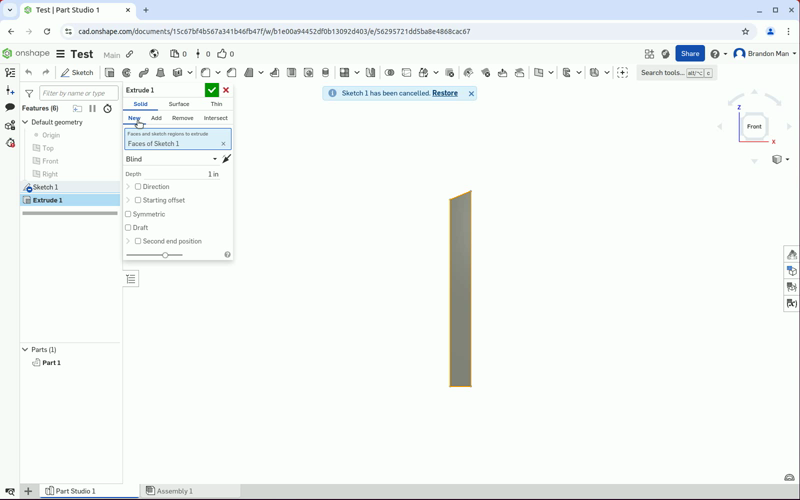
click(137, 120)
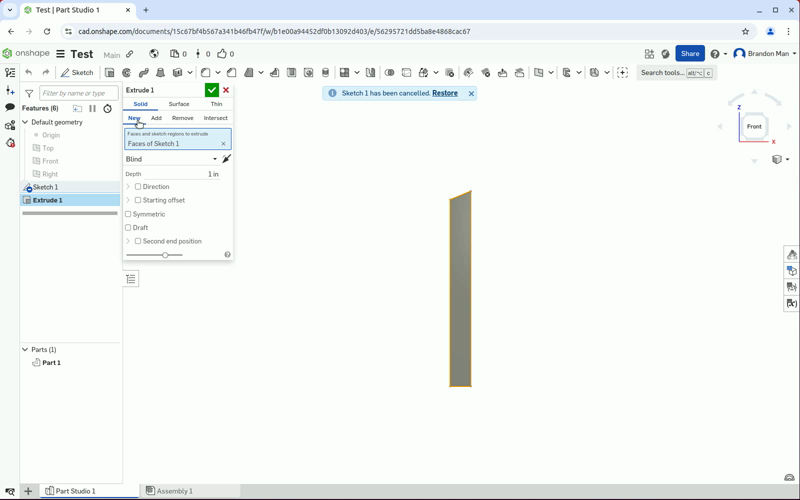
key(tab, 4)
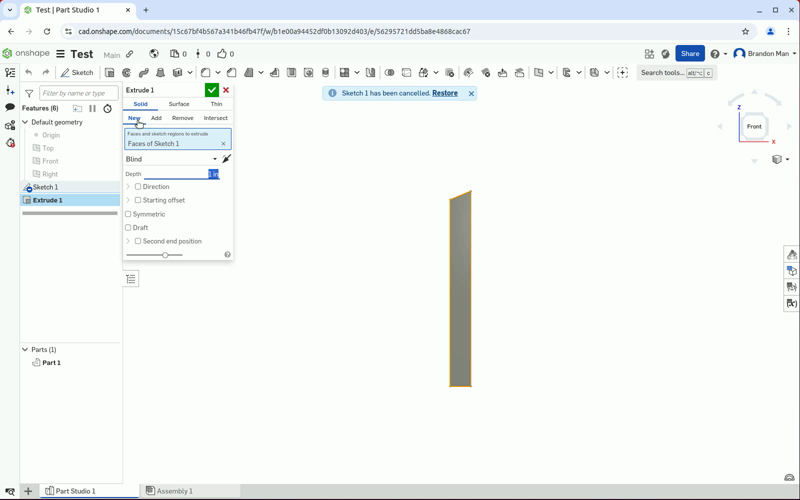
text(4.332)
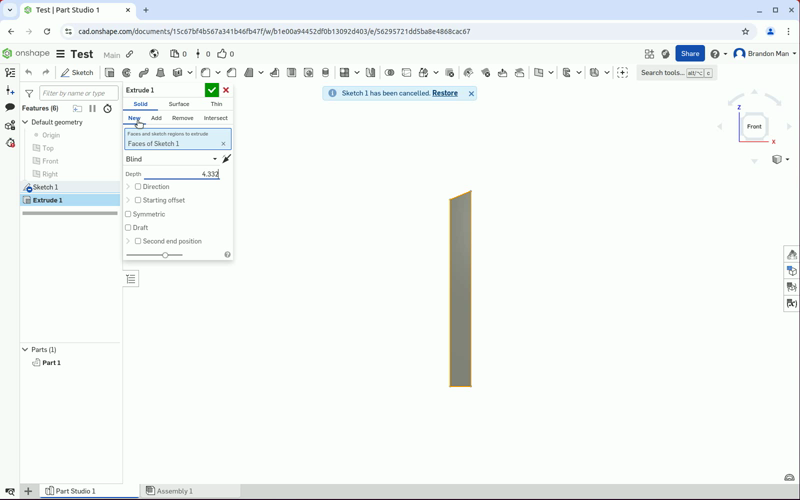
key(tab, 3)
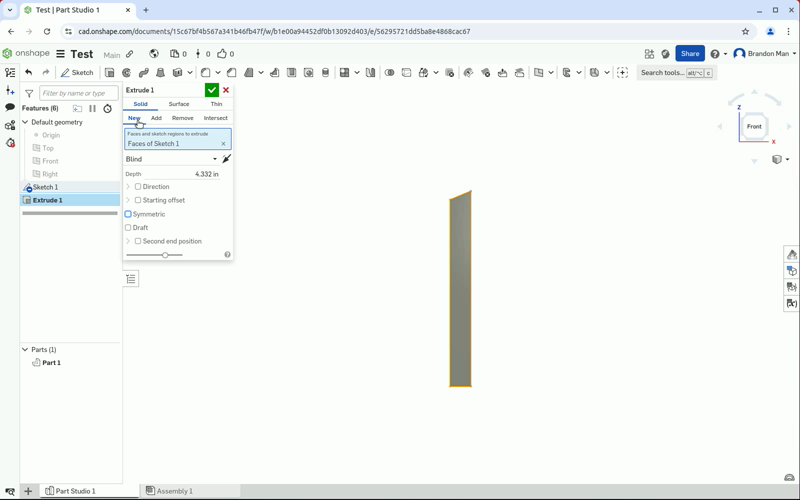
key(space)
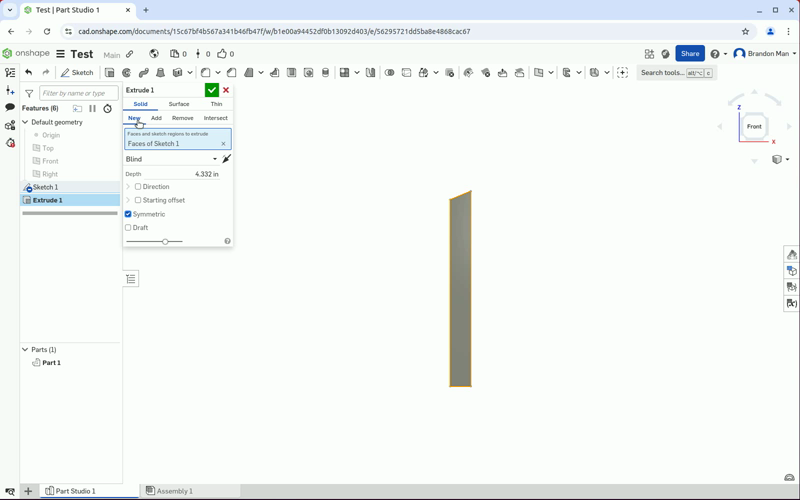
key(enter)
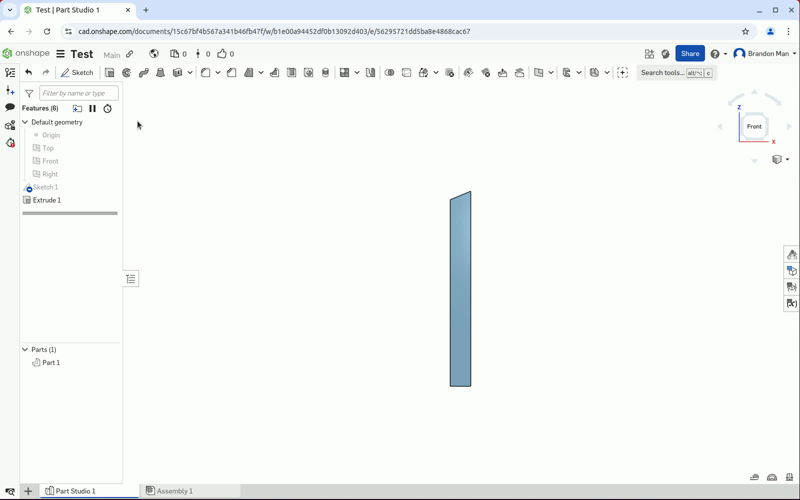
key(shift+h)
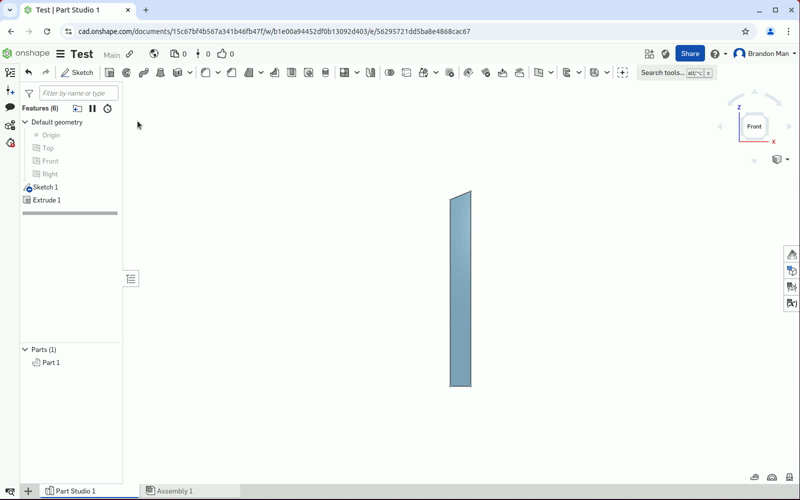
key(shift+h)
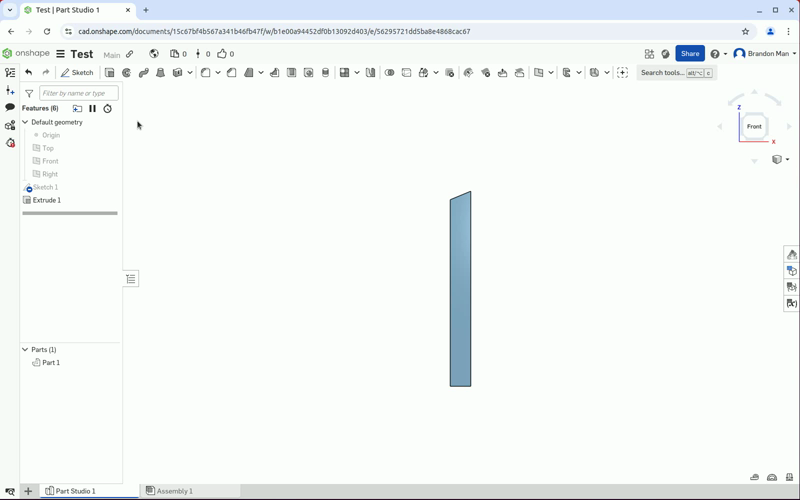
mouse_move(73, 189)
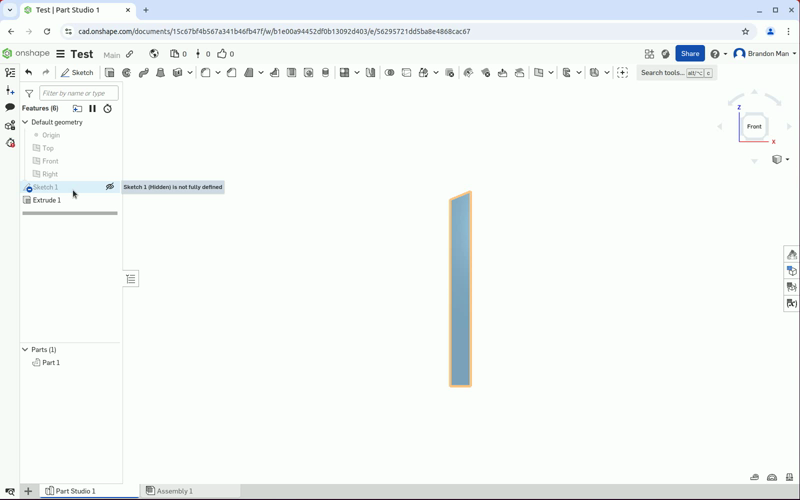
click(73, 189)
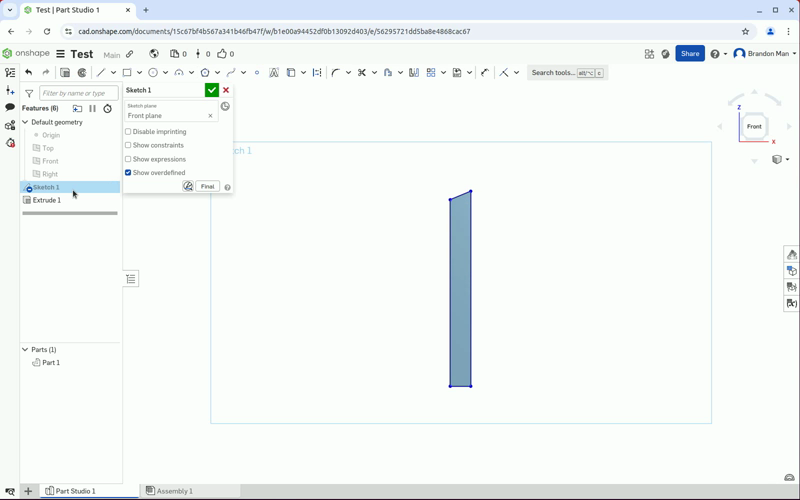
mouse_move(229, 92)
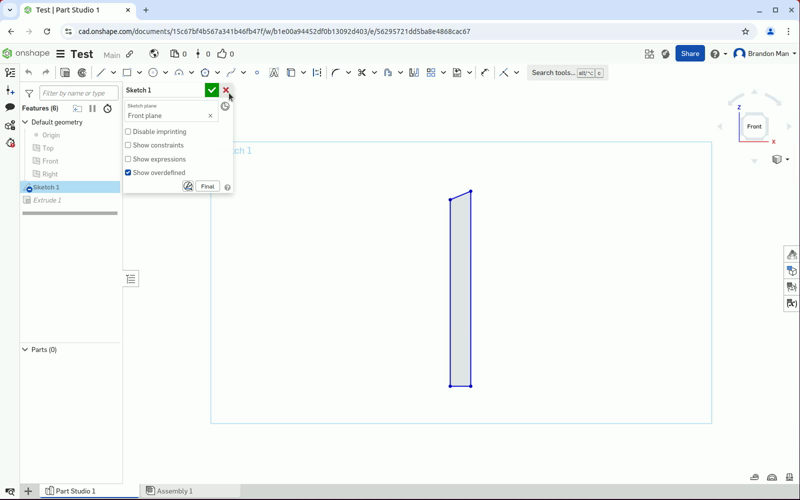
click(229, 92)
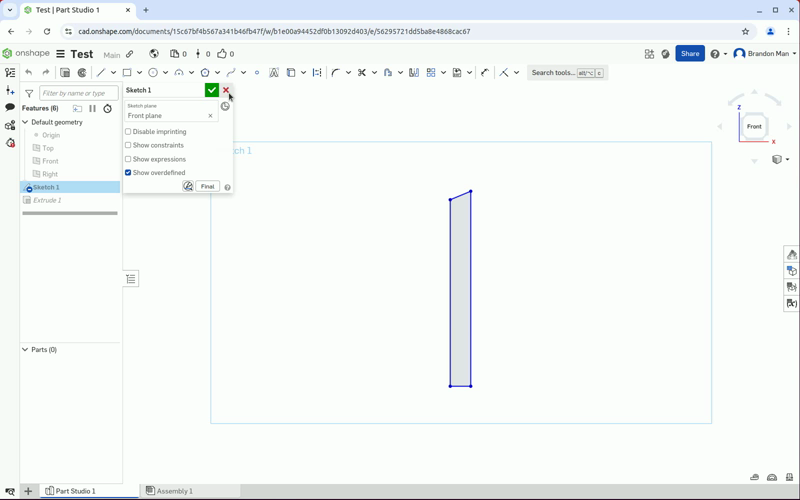
key(shift+s)
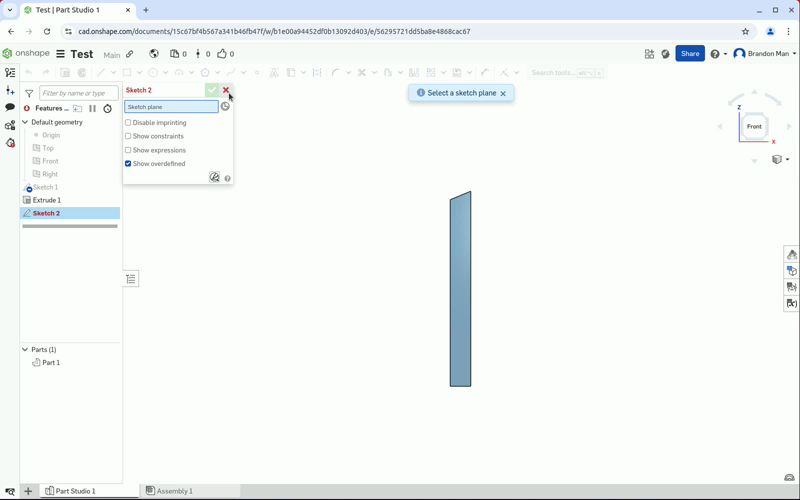
mouse_move(73, 163)
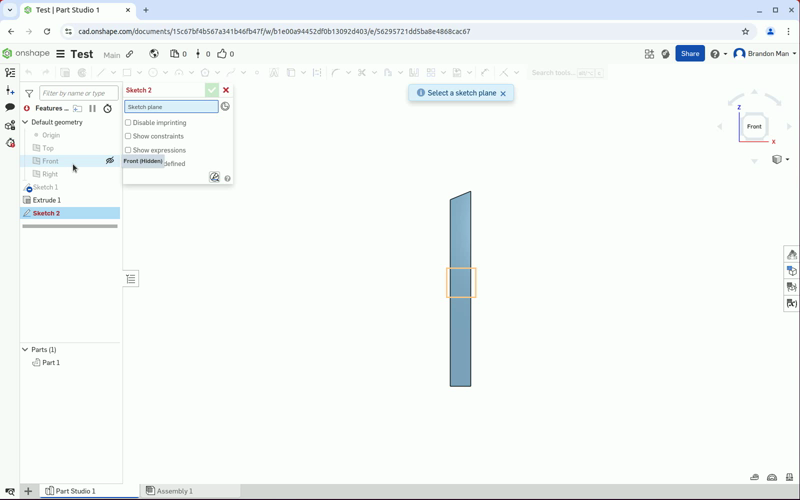
click(73, 163)
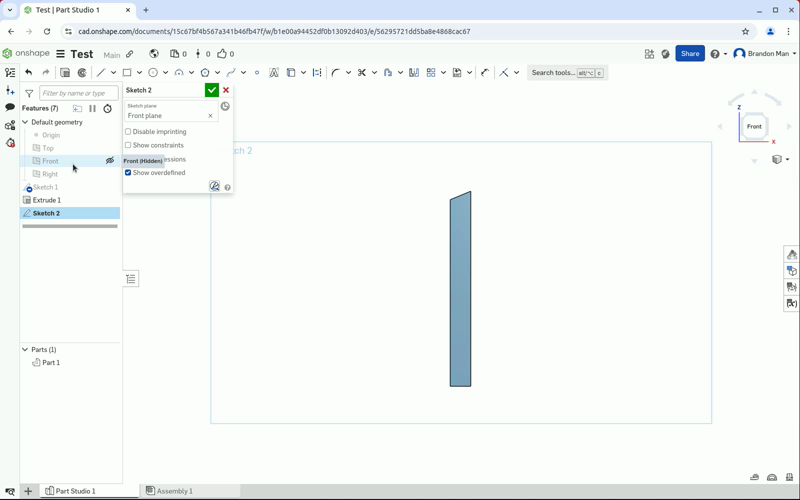
mouse_move(73, 352)
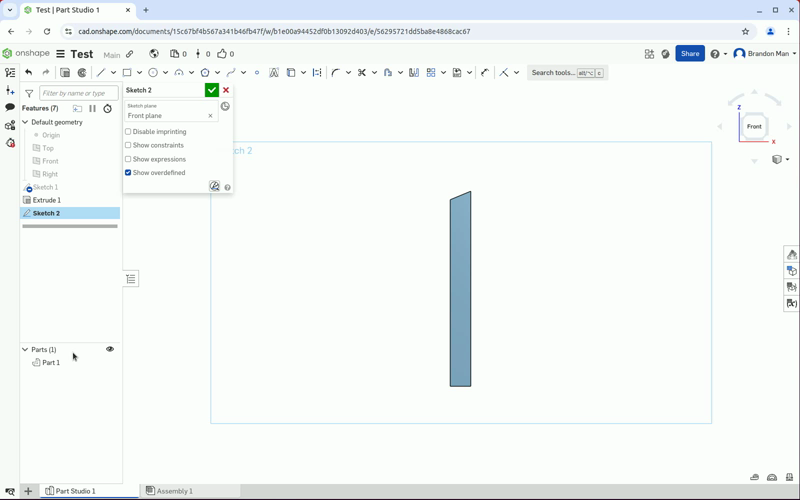
key(y)
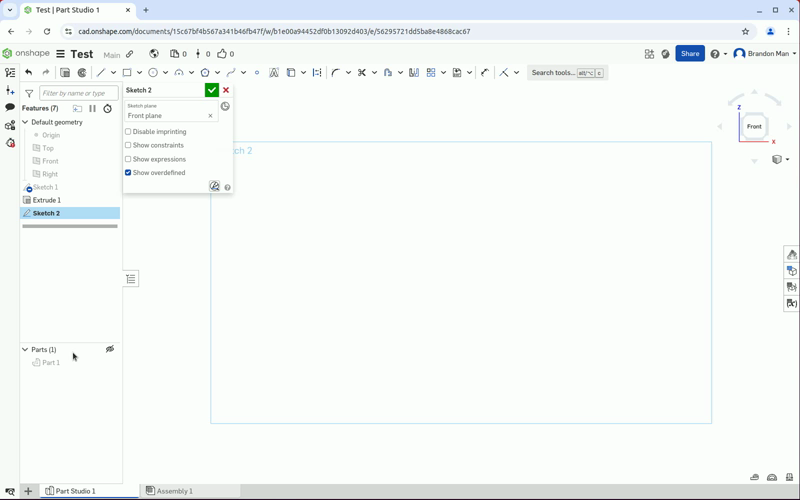
key(l)
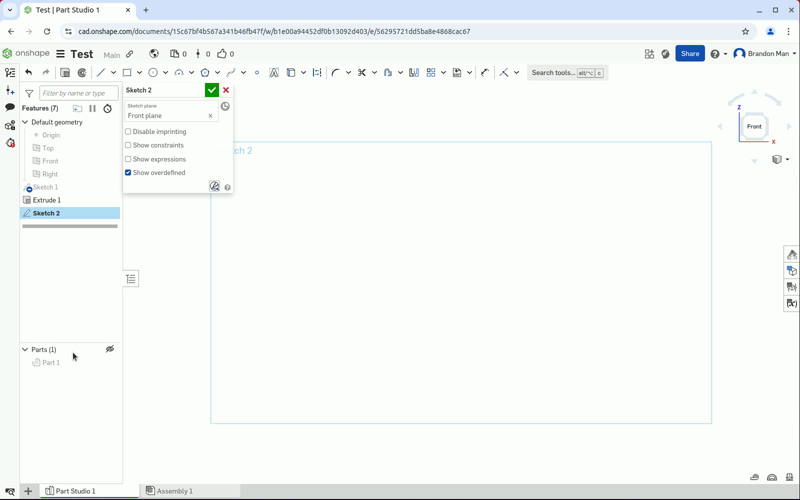
key_down(shift)
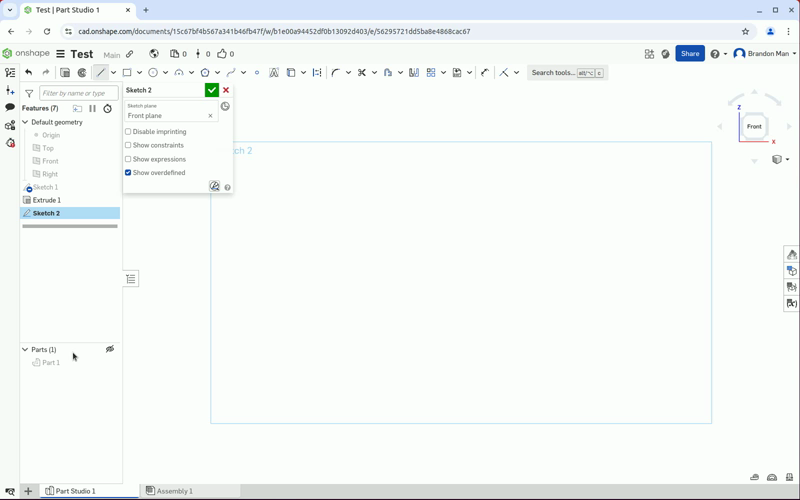
mouse_move(450, 197)
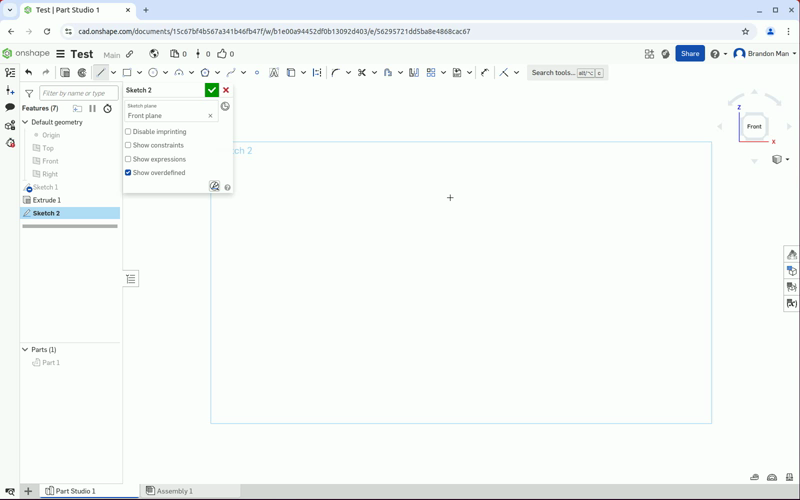
click(450, 197)
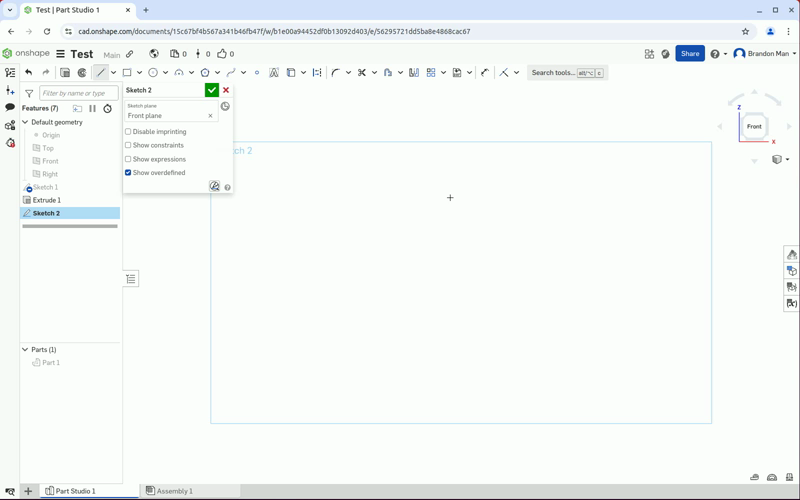
key_up(shift)
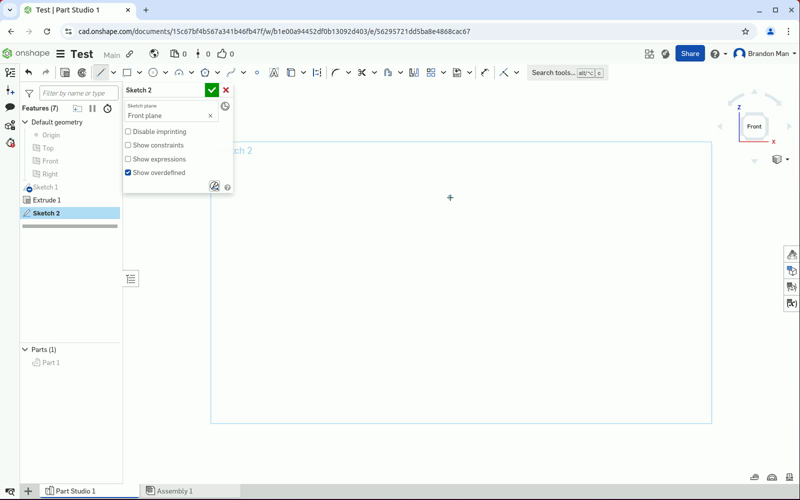
key_down(shift)
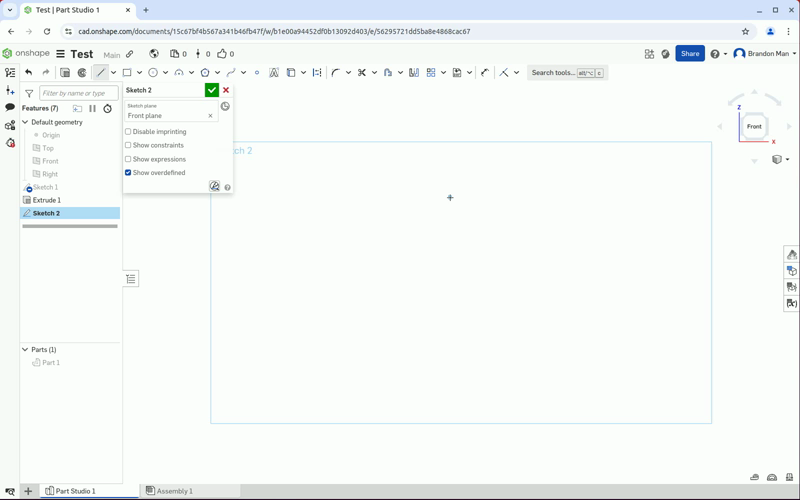
mouse_move(480, 197)
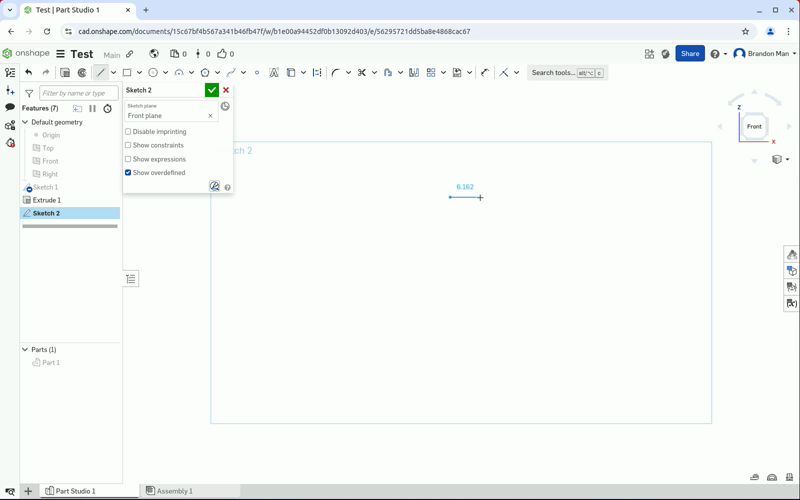
mouse_move(472, 189)
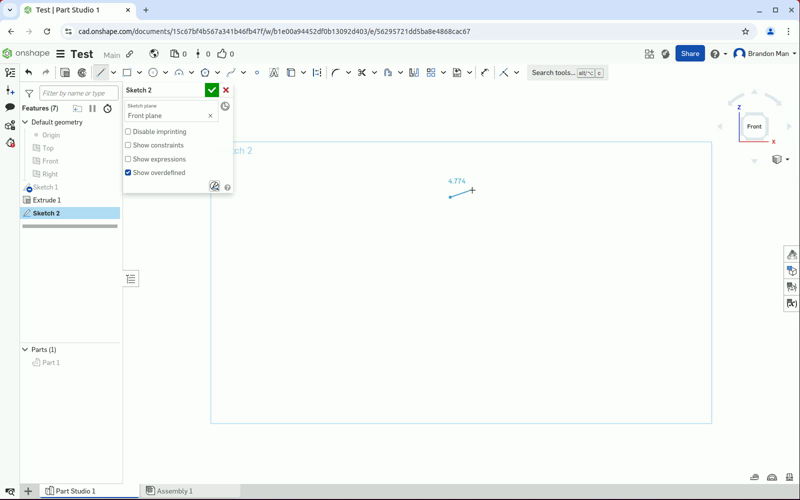
click(472, 189)
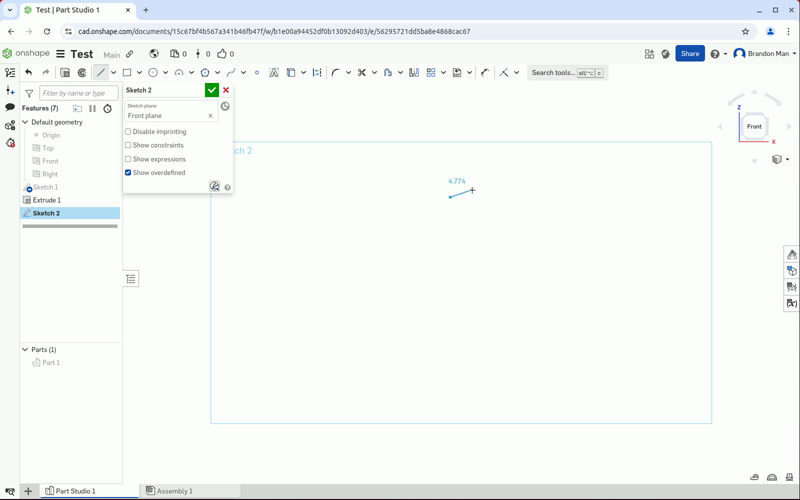
key_up(shift)
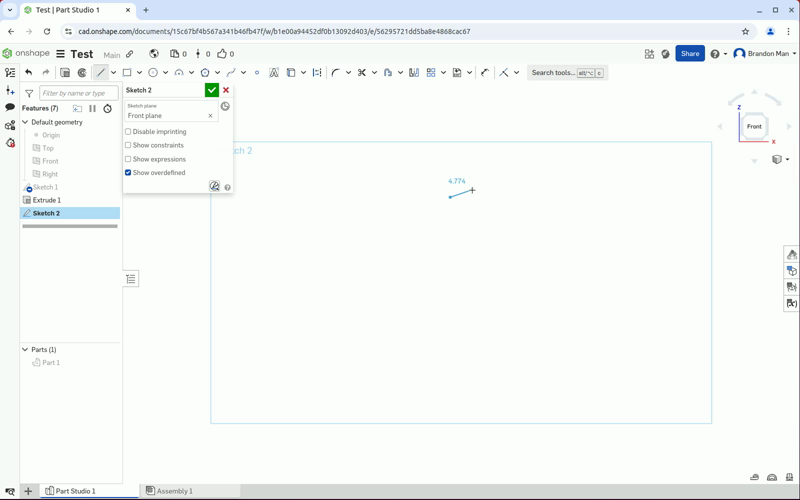
key_down(shift)
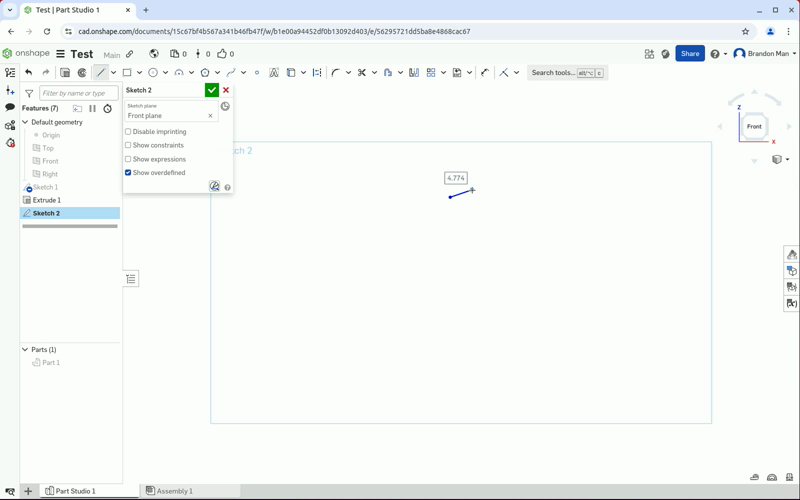
mouse_move(502, 189)
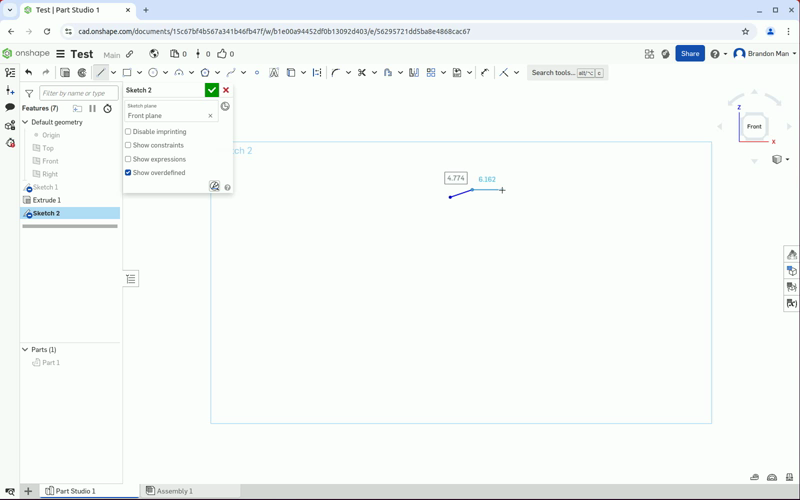
mouse_move(469, 180)
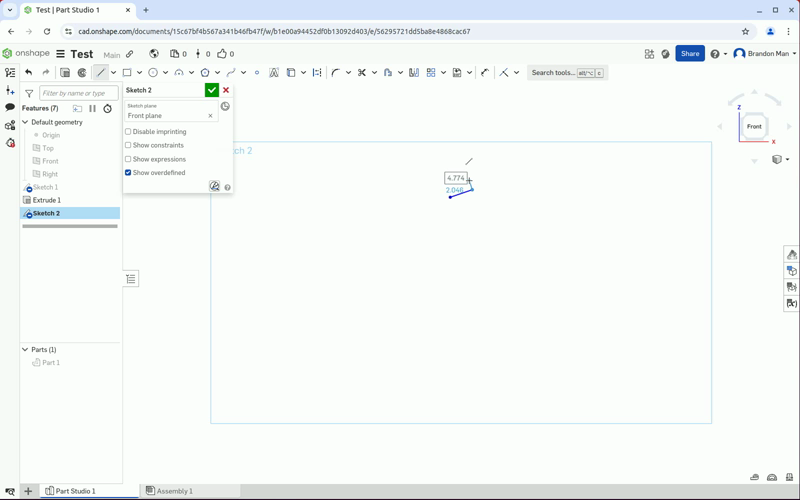
click(469, 180)
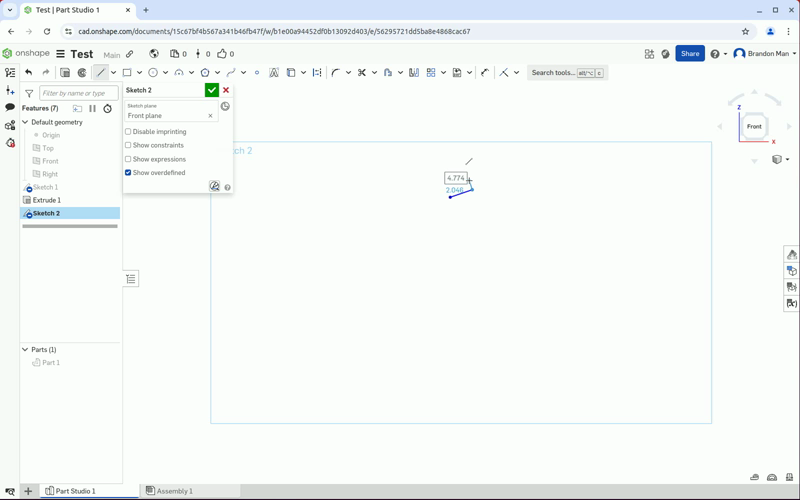
key_up(shift)
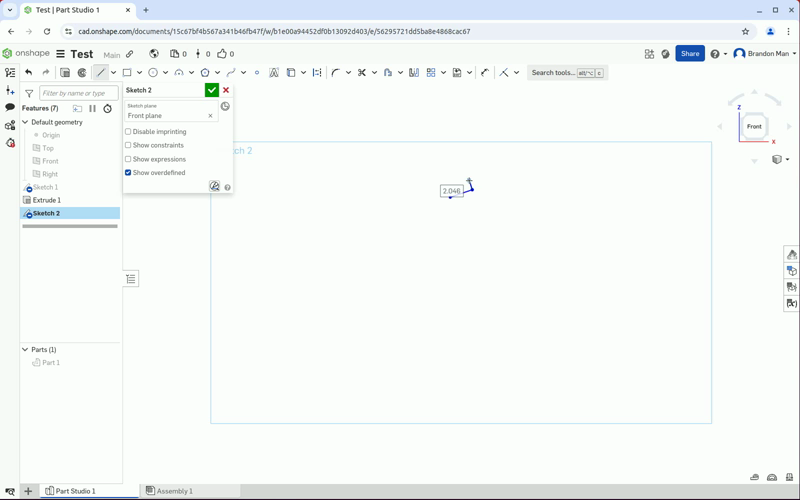
key_down(shift)
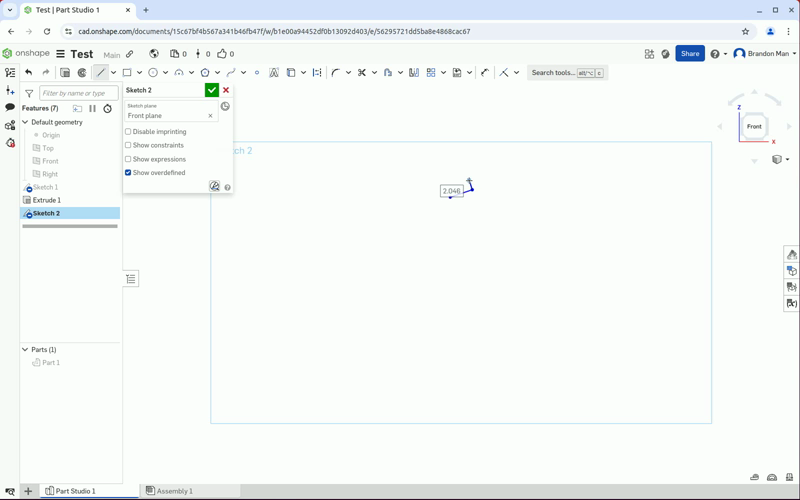
mouse_move(499, 180)
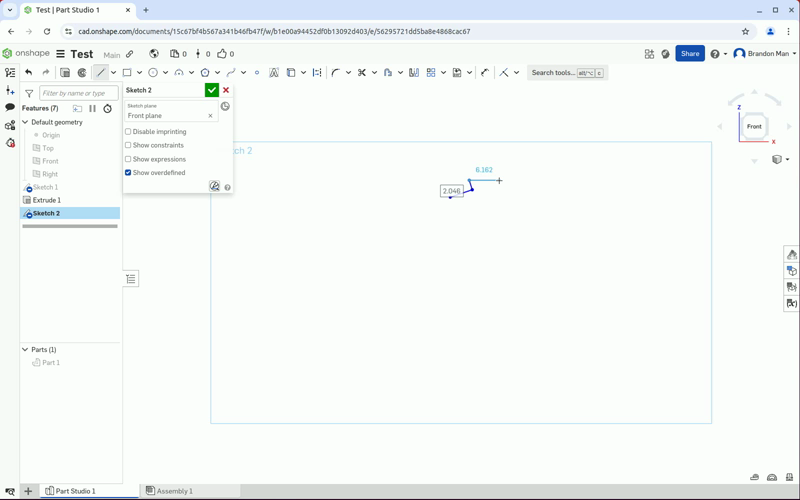
mouse_move(450, 187)
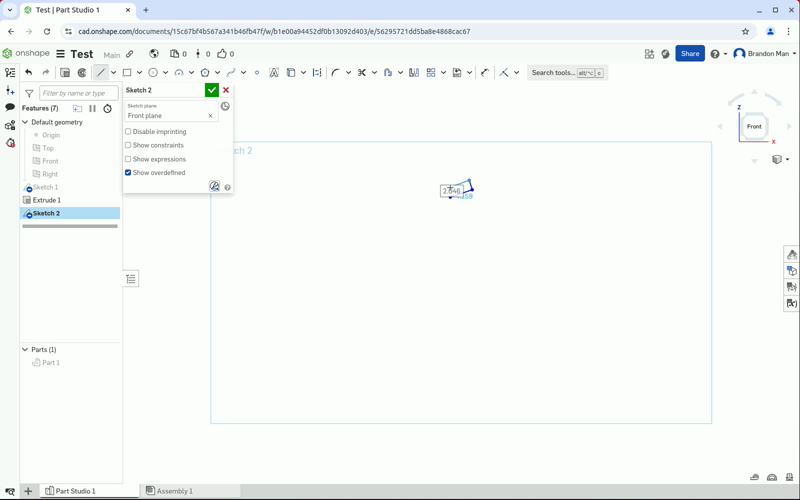
click(450, 187)
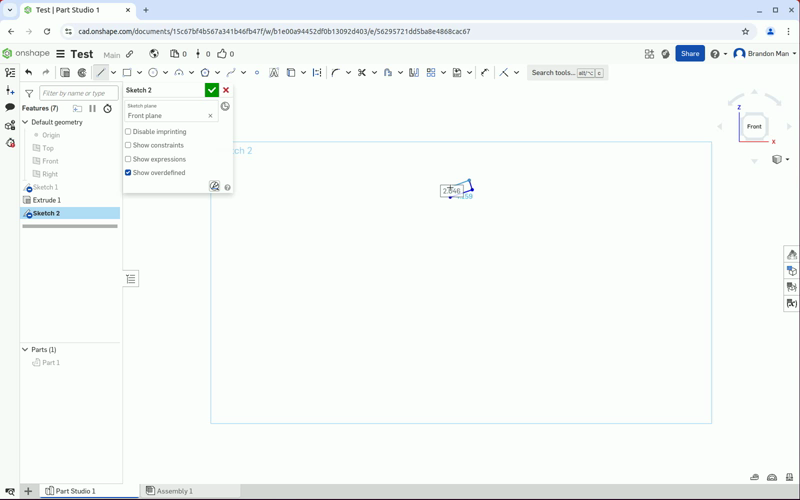
key_up(shift)
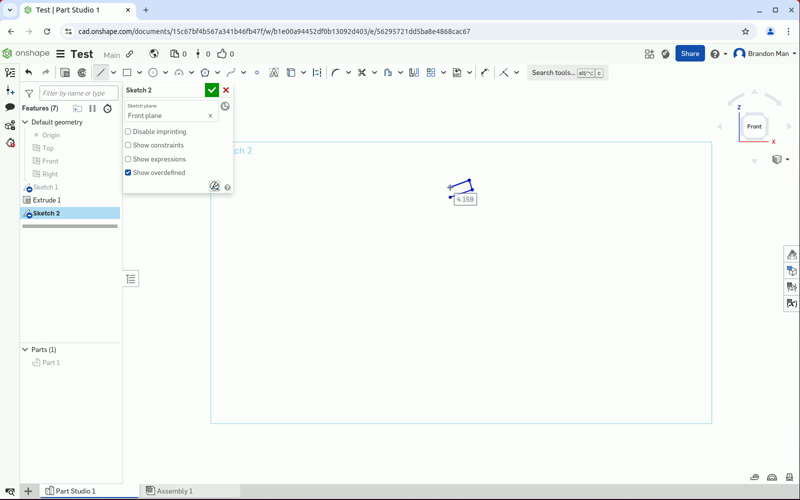
mouse_move(480, 187)
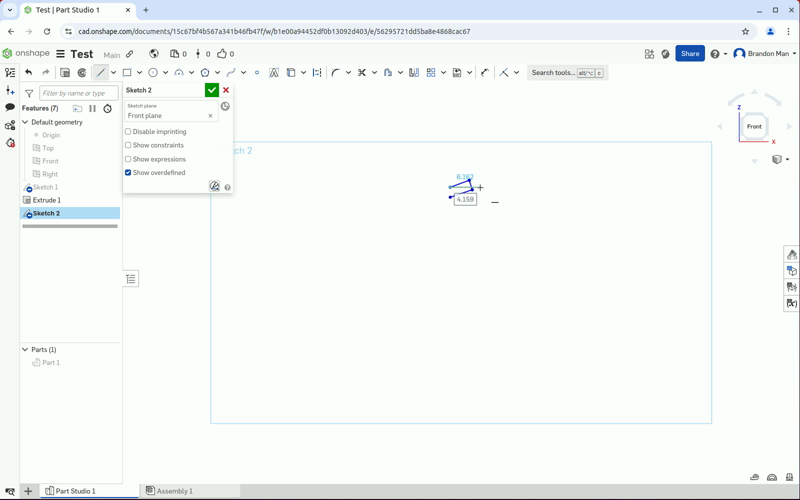
key_down(shift)
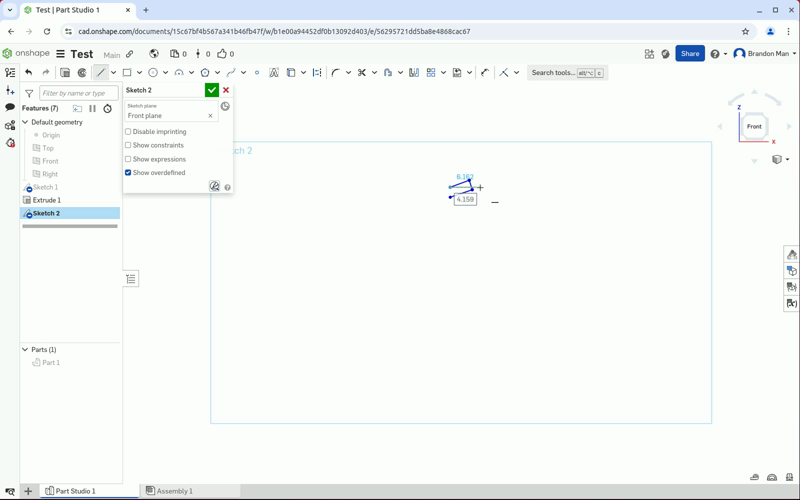
mouse_move(450, 197)
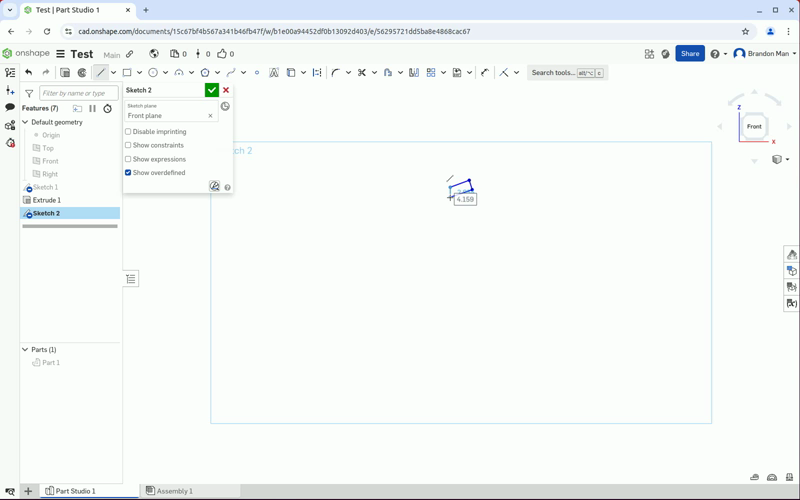
key_up(shift)
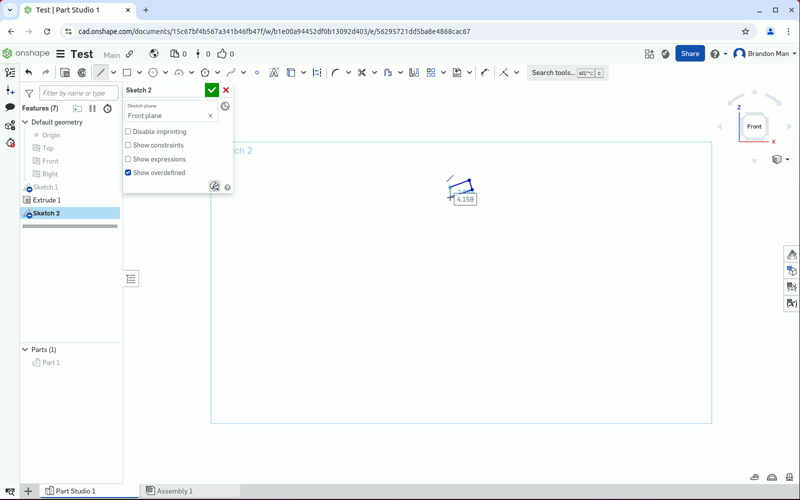
click(450, 197)
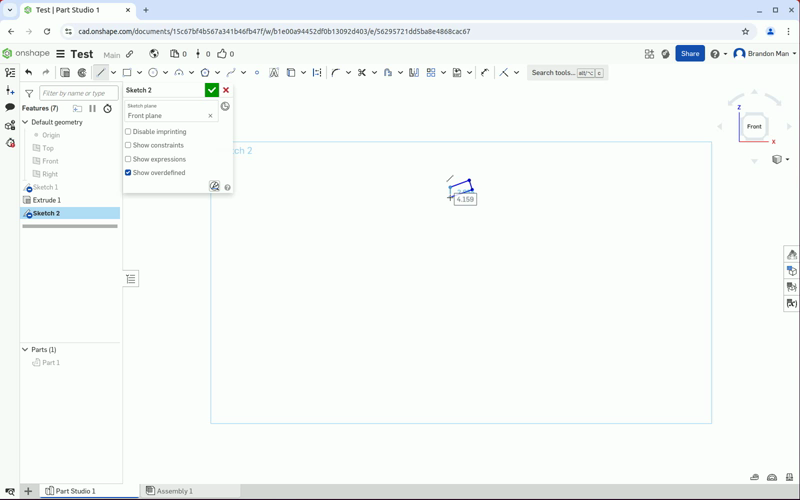
key(esc)
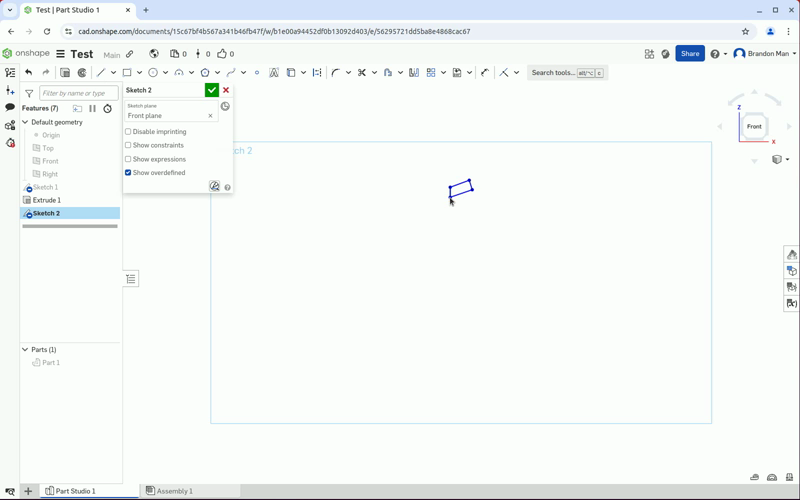
mouse_move(458, 190)
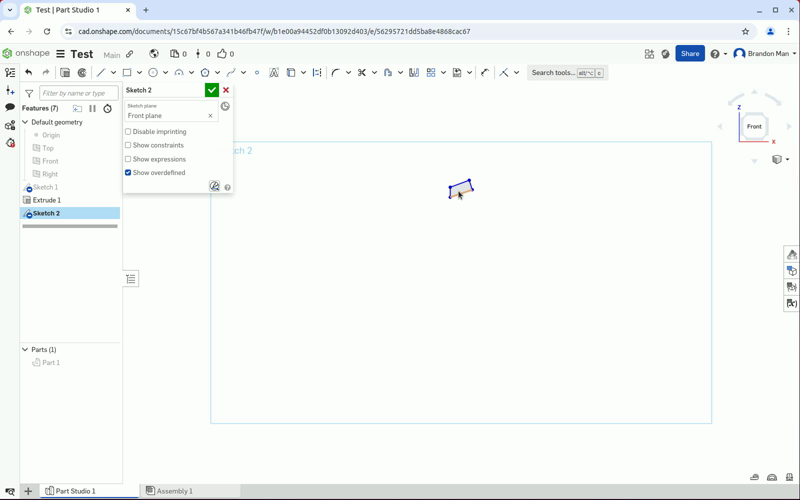
scroll(6)
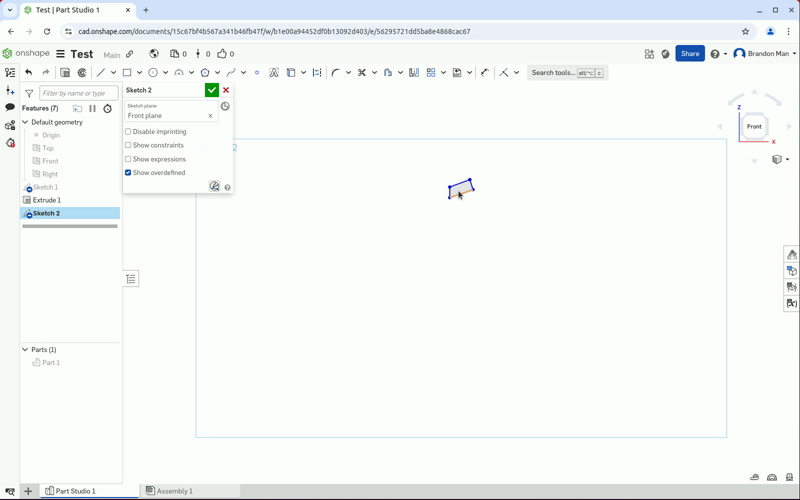
scroll(6)
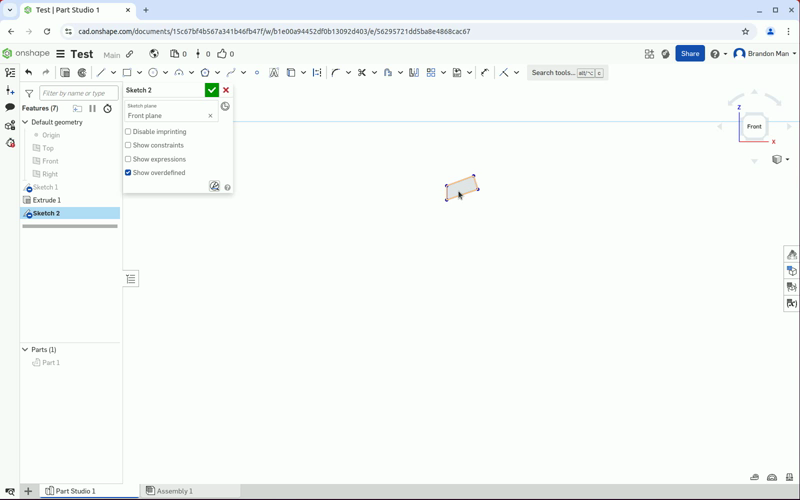
scroll(6)
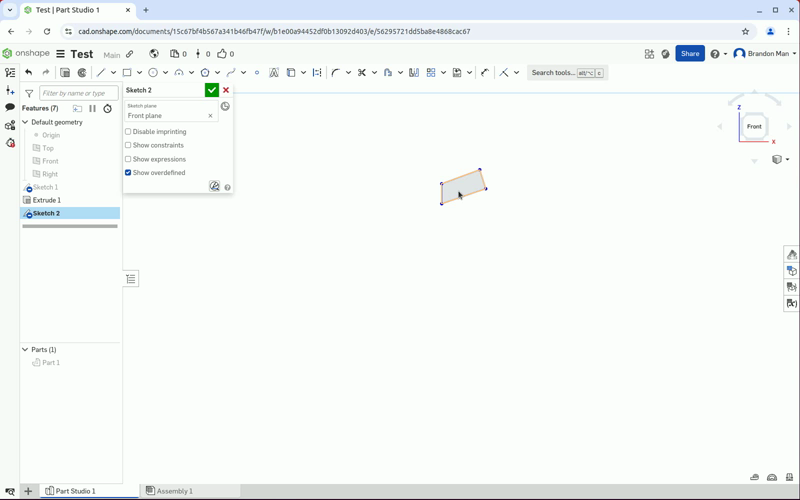
scroll(6)
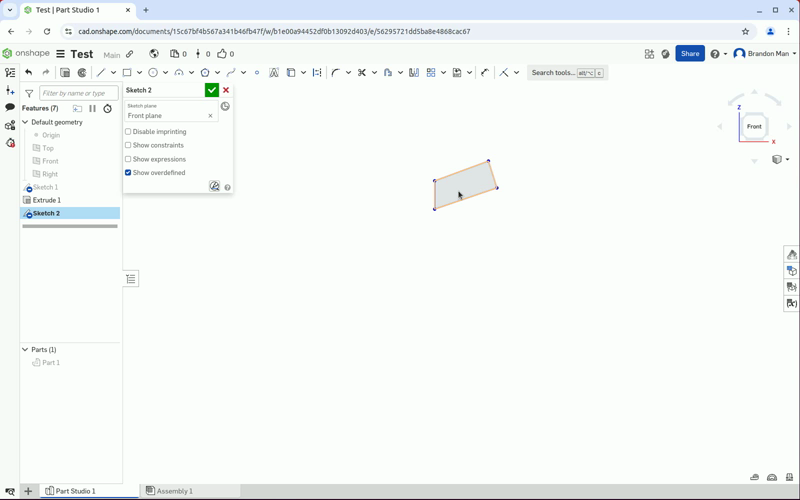
scroll(6)
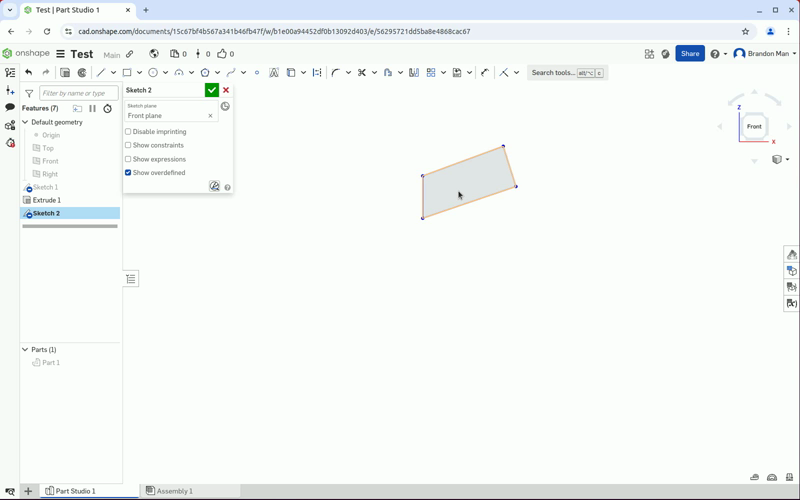
scroll(6)
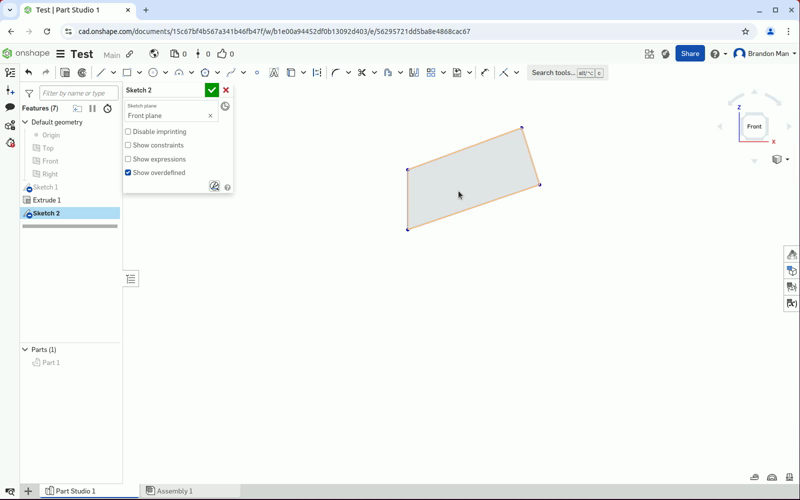
scroll(6)
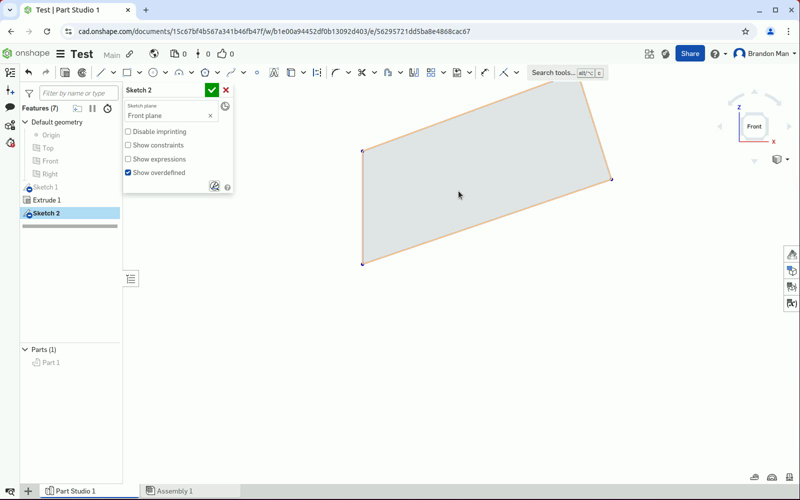
click(458, 190)
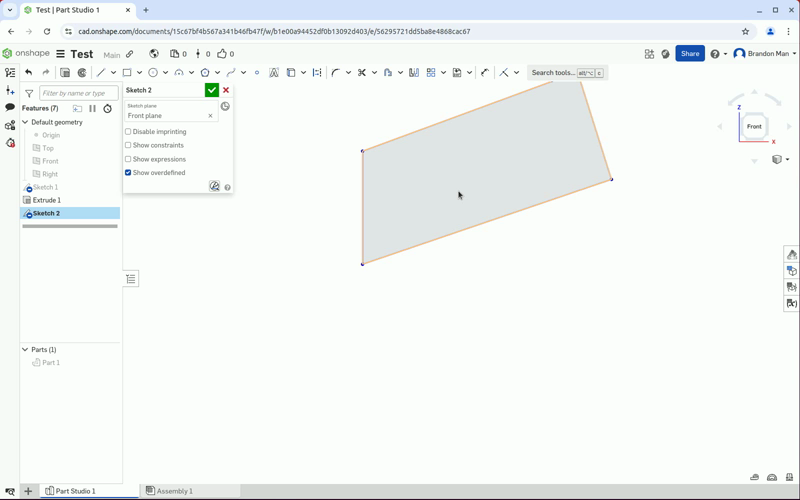
scroll(-6)
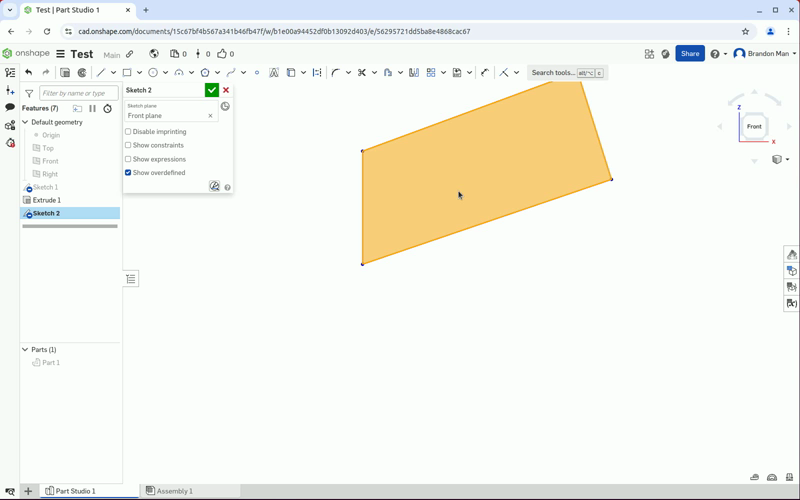
scroll(-6)
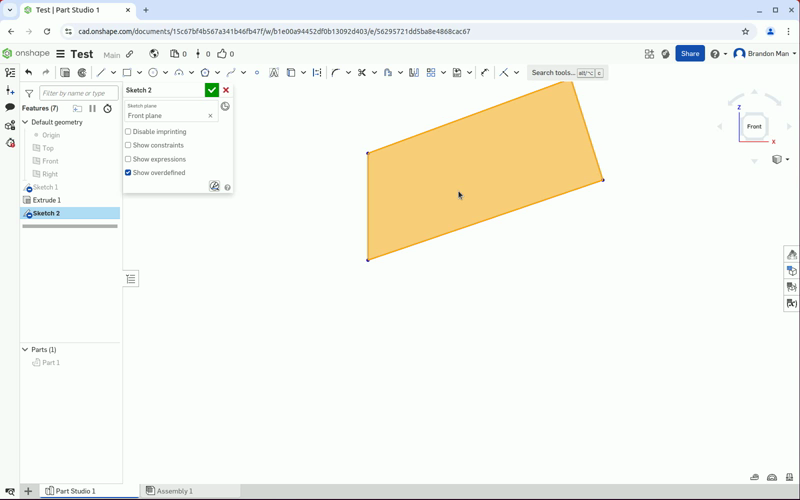
scroll(-6)
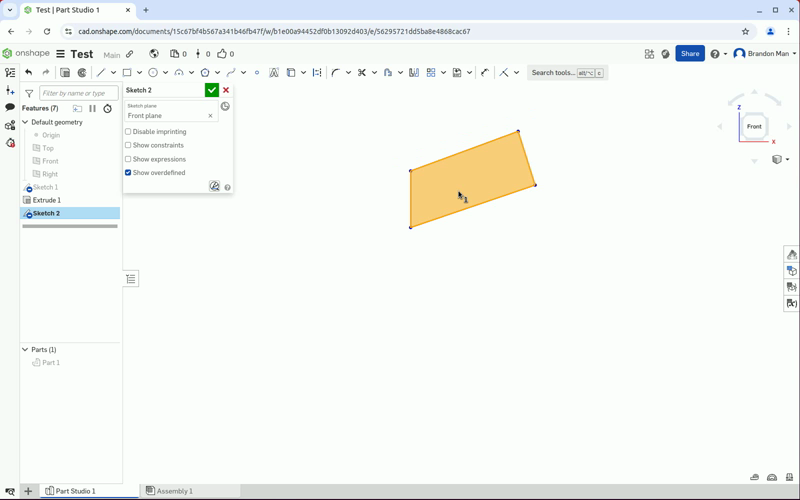
scroll(-6)
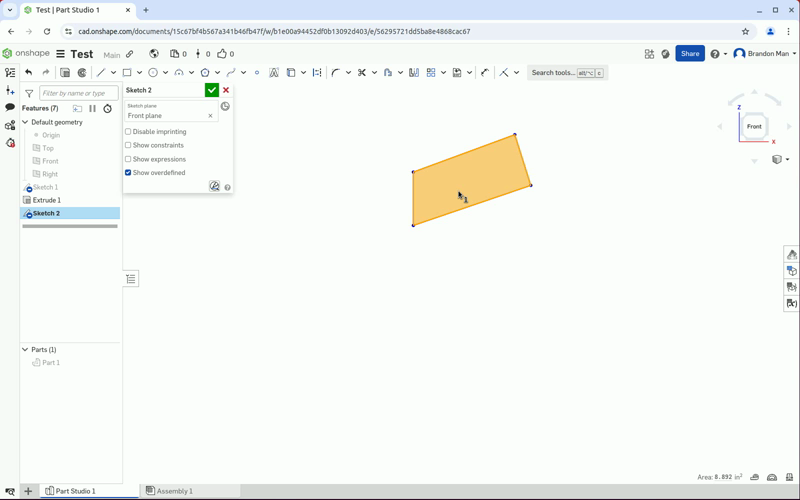
scroll(-6)
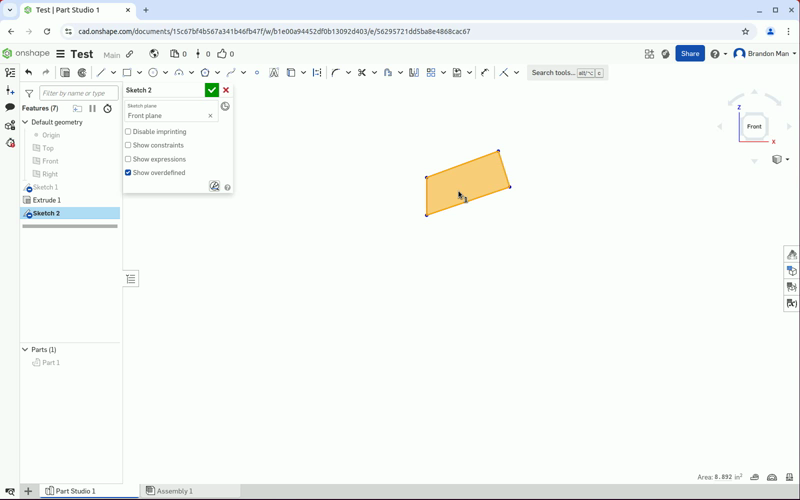
scroll(-6)
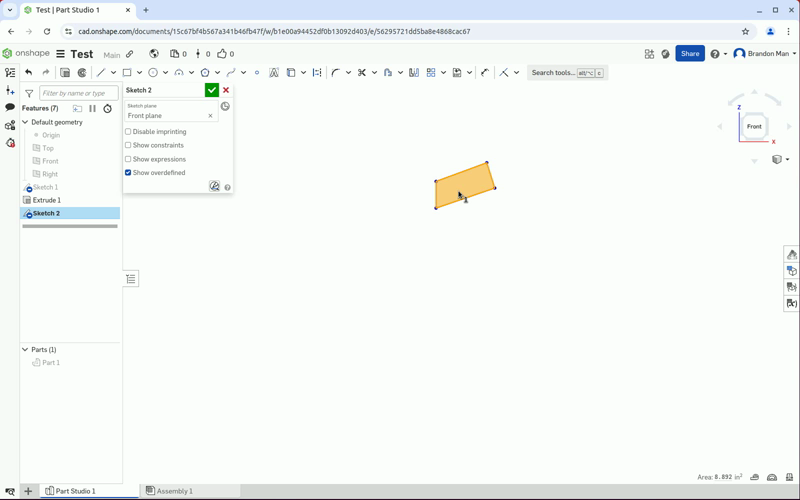
scroll(-6)
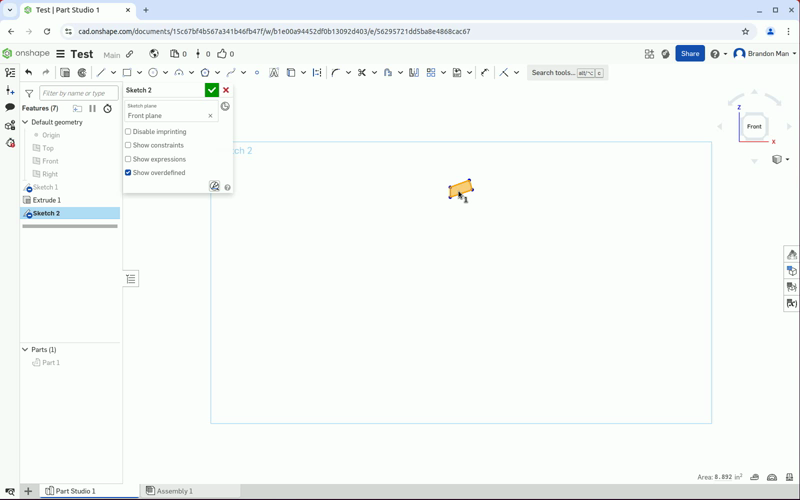
mouse_move(73, 352)
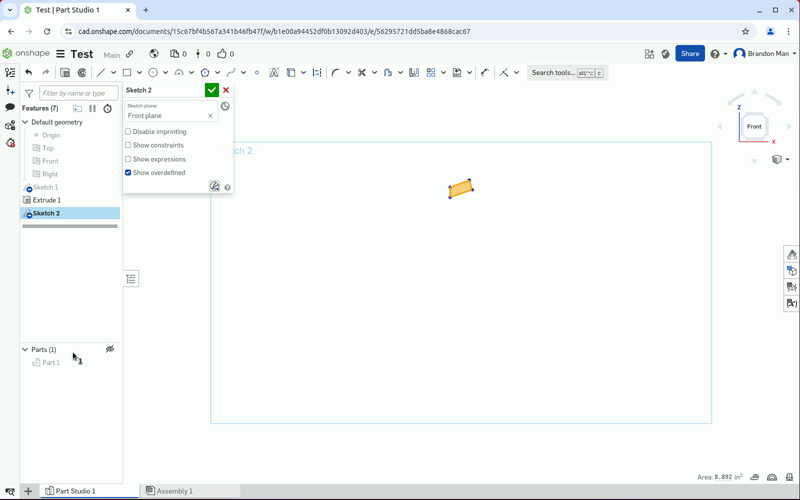
key(shift+y)
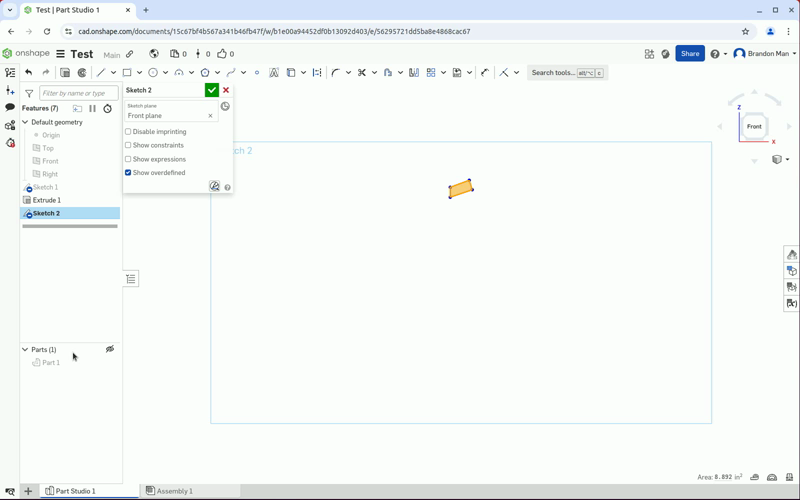
key(shift+e)
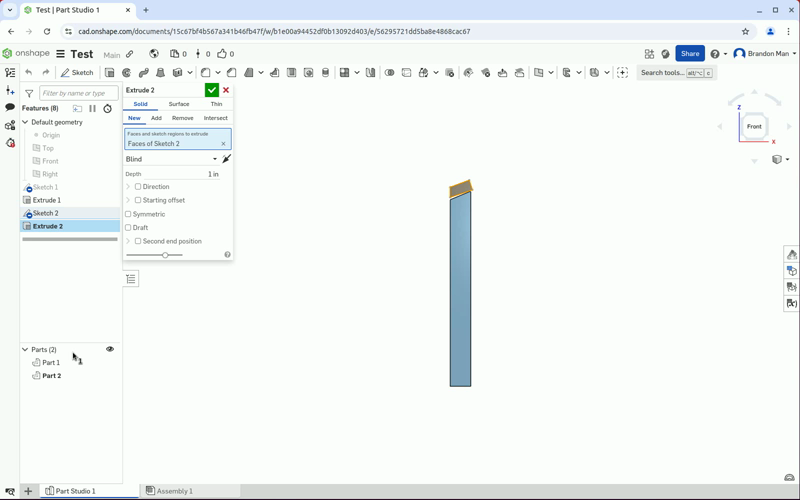
mouse_move(143, 106)
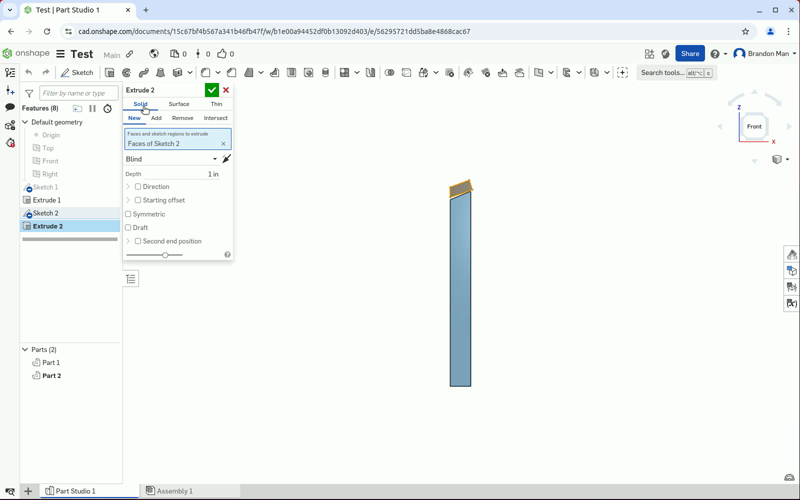
click(143, 106)
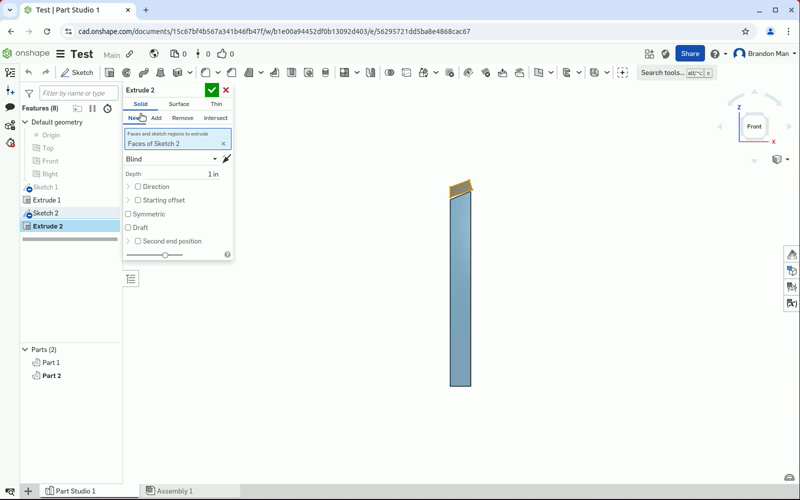
mouse_move(137, 120)
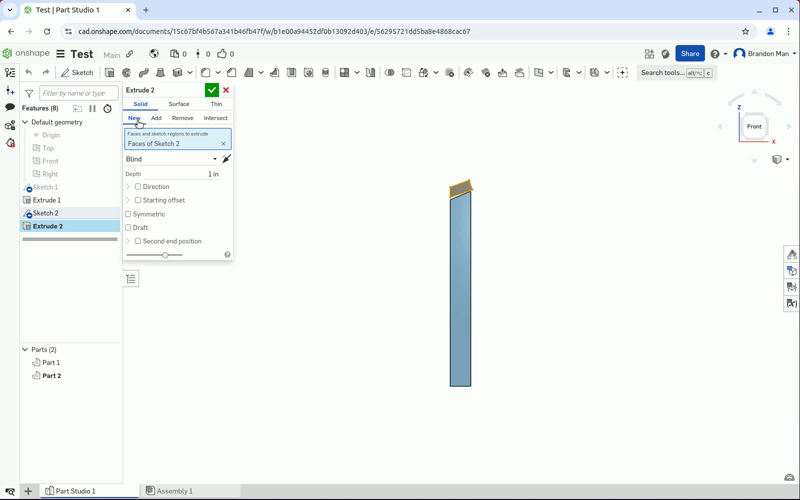
click(137, 120)
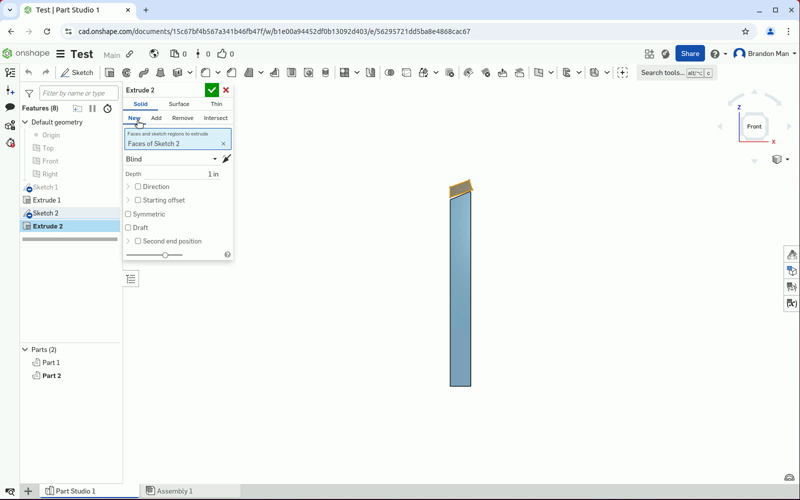
key(tab, 4)
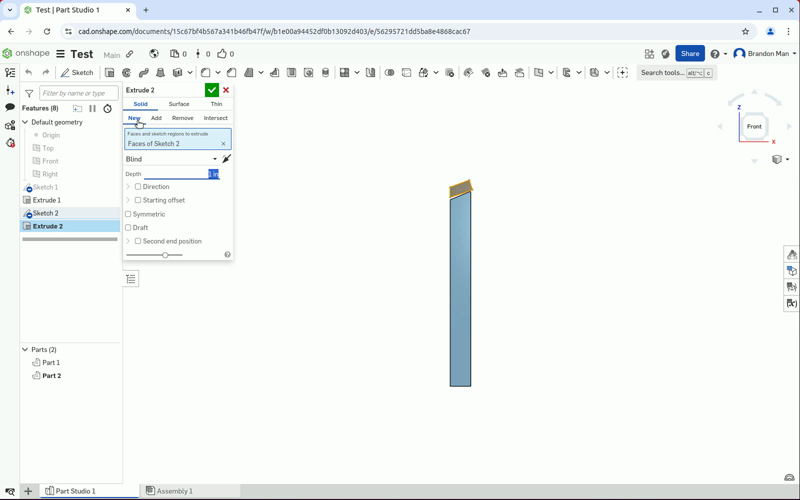
text(0.962)
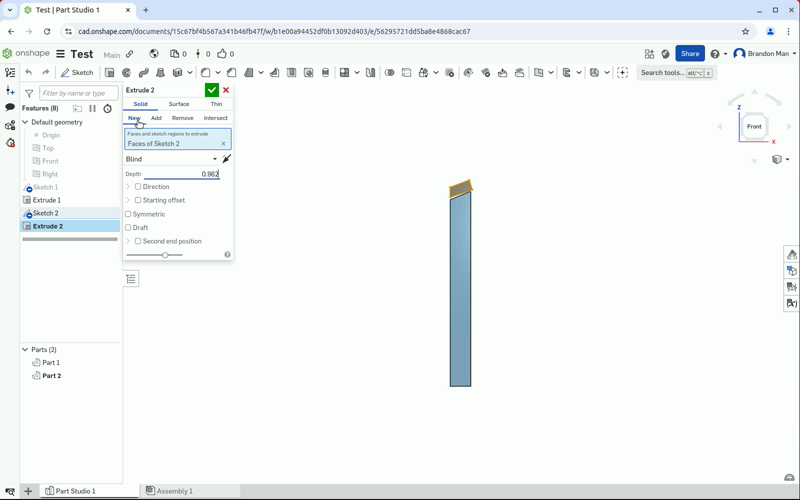
key(tab, 3)
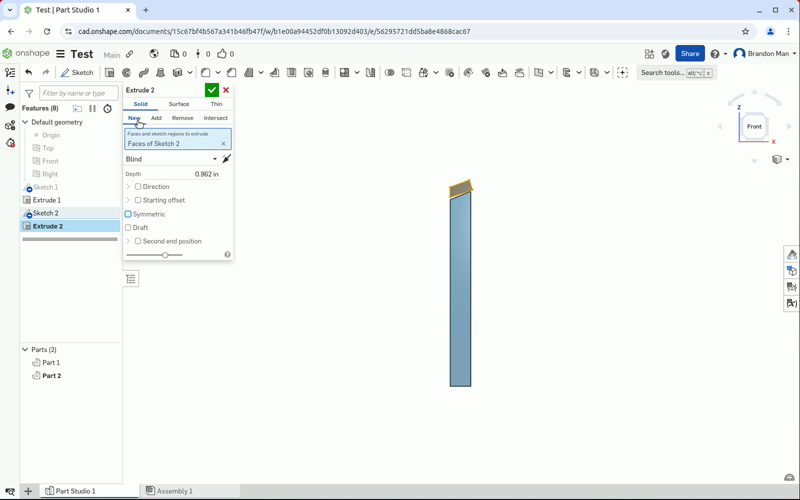
key(space)
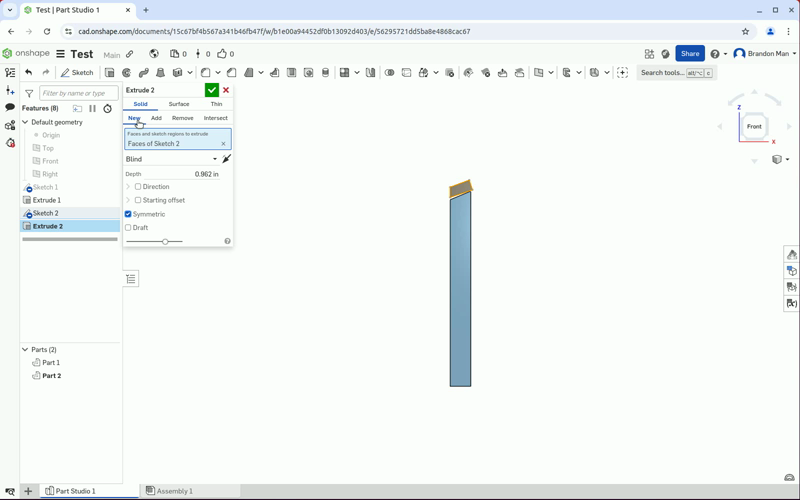
key(enter)
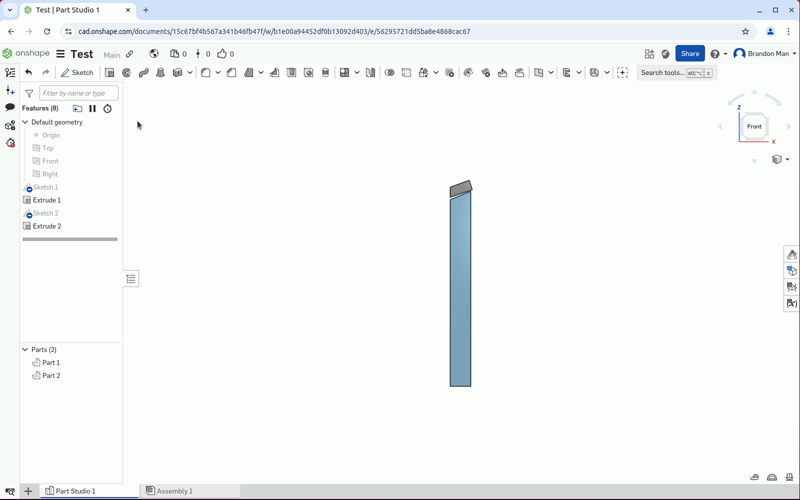
key(shift+h)
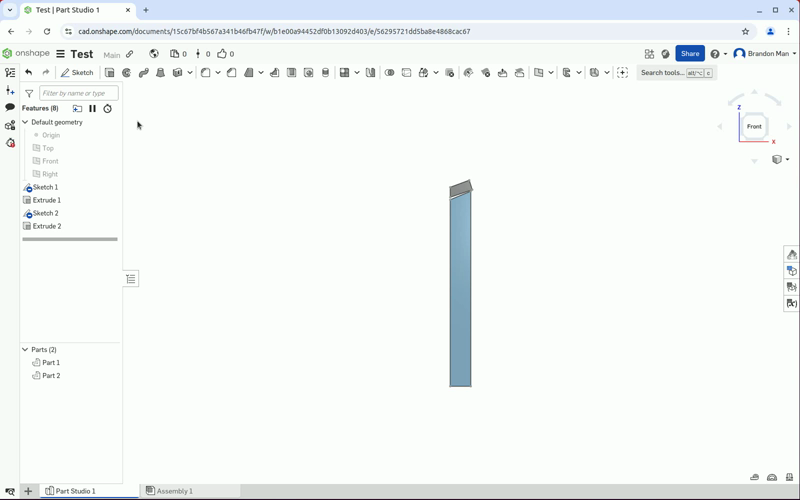
key(shift+h)
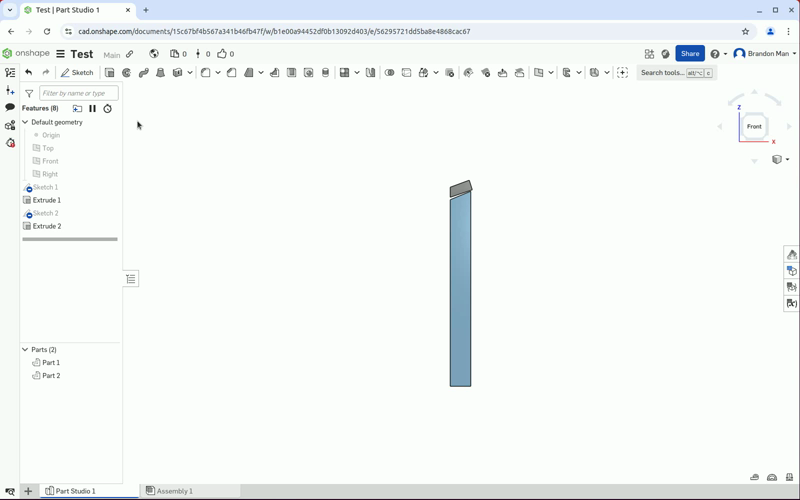
mouse_move(73, 189)
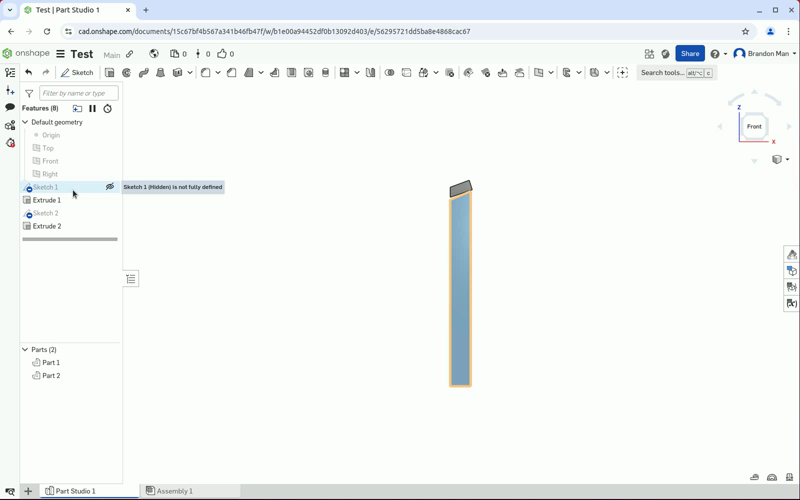
click(73, 189)
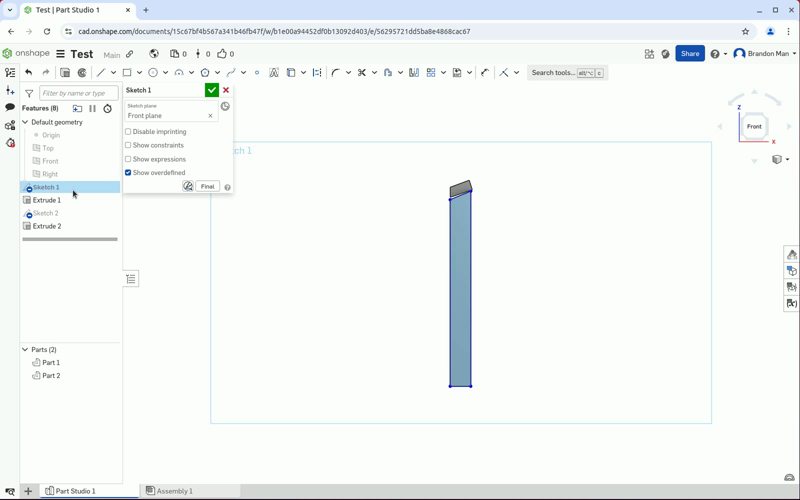
mouse_move(229, 92)
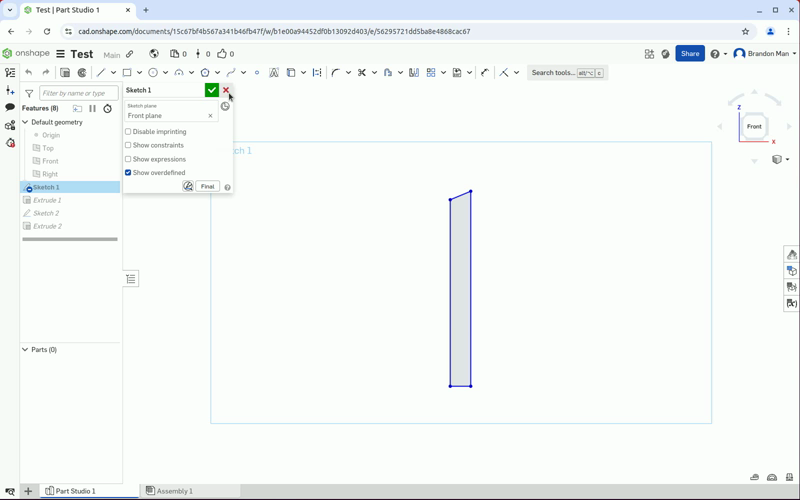
click(229, 92)
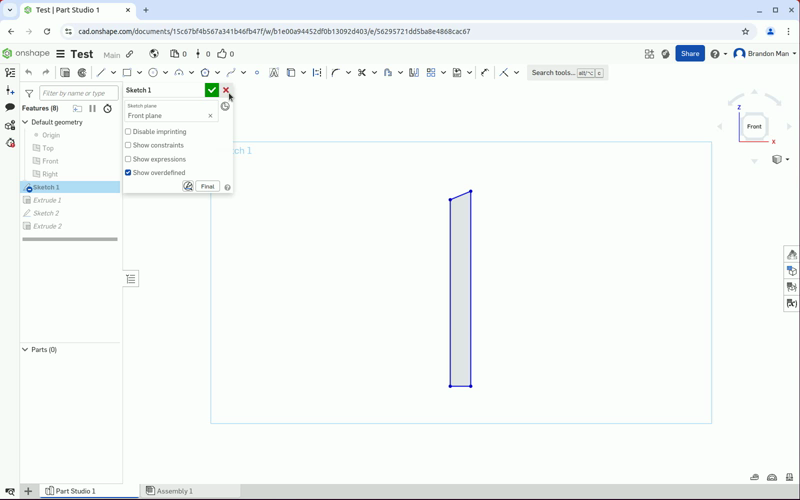
key(shift+s)
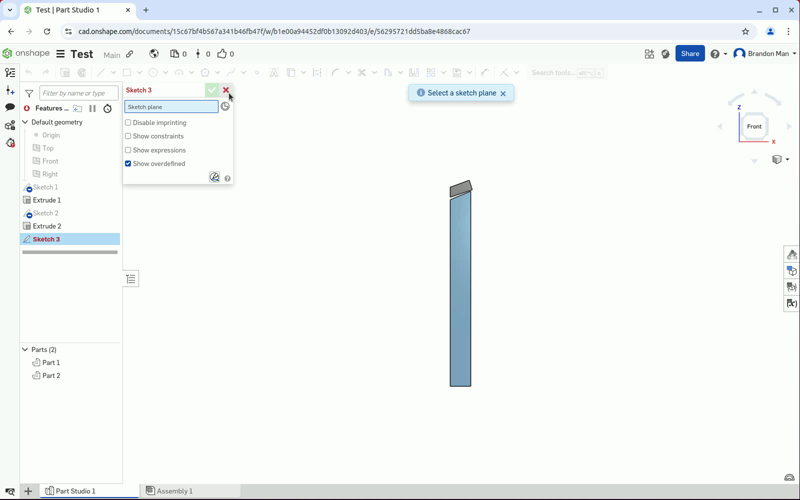
mouse_move(73, 163)
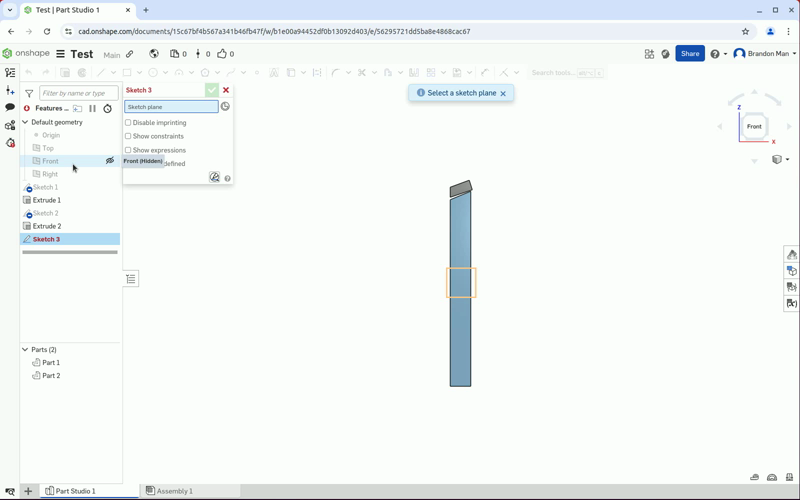
click(73, 163)
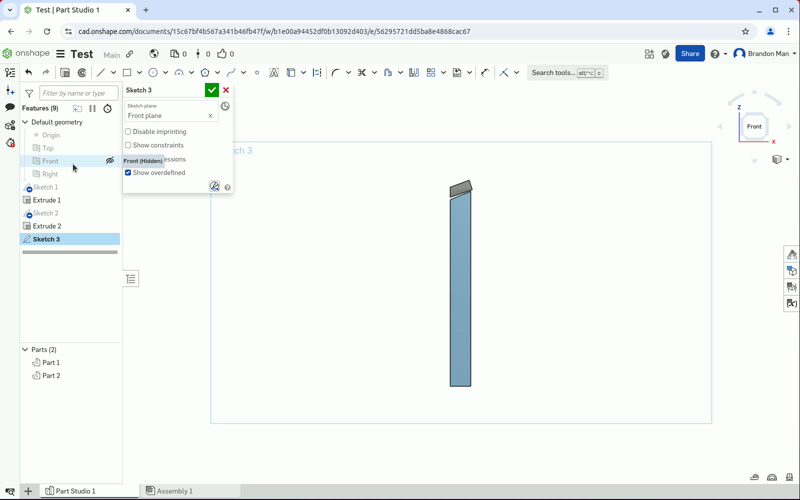
mouse_move(73, 352)
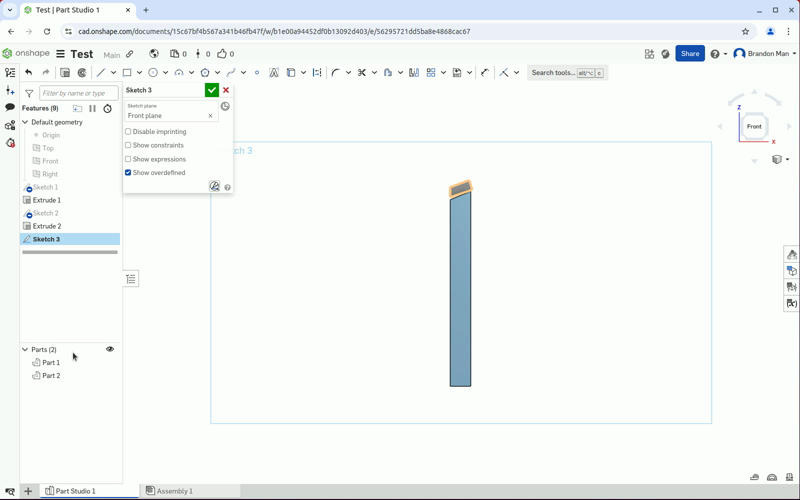
key(y)
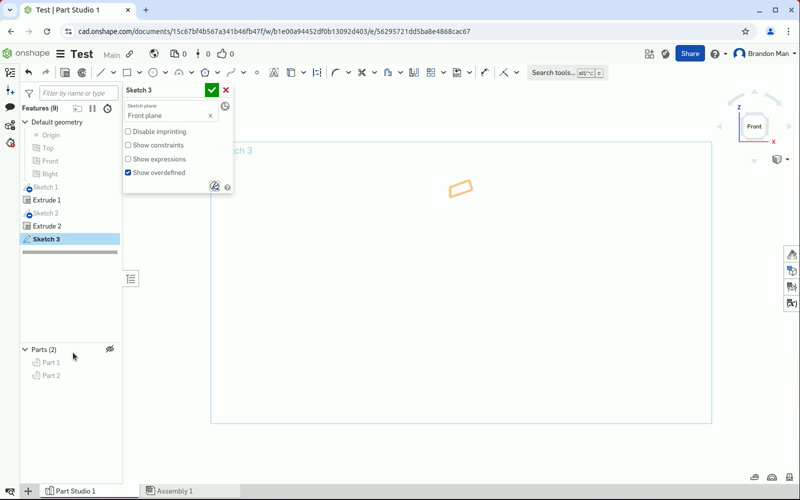
key(l)
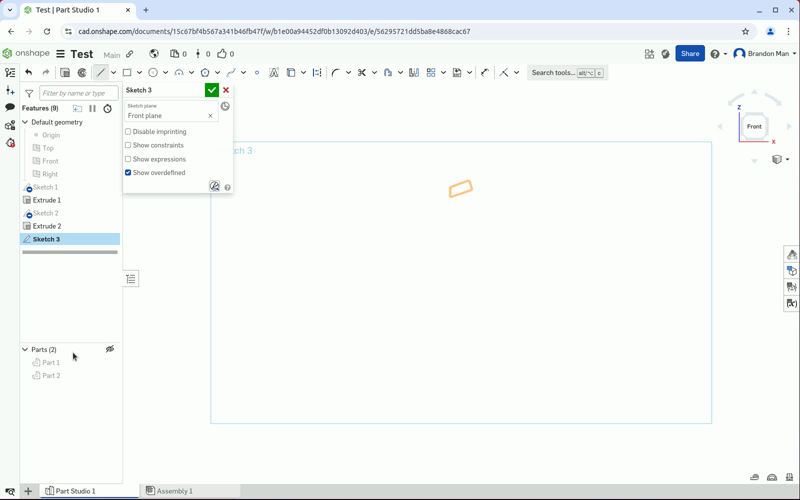
key_down(shift)
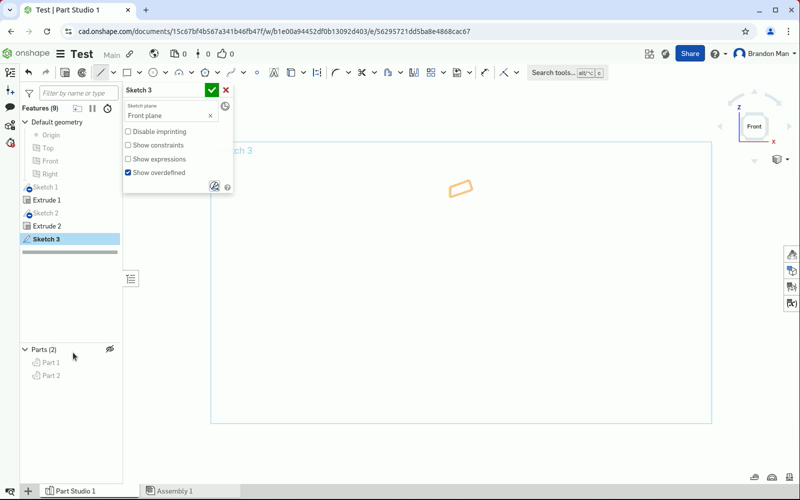
mouse_move(450, 395)
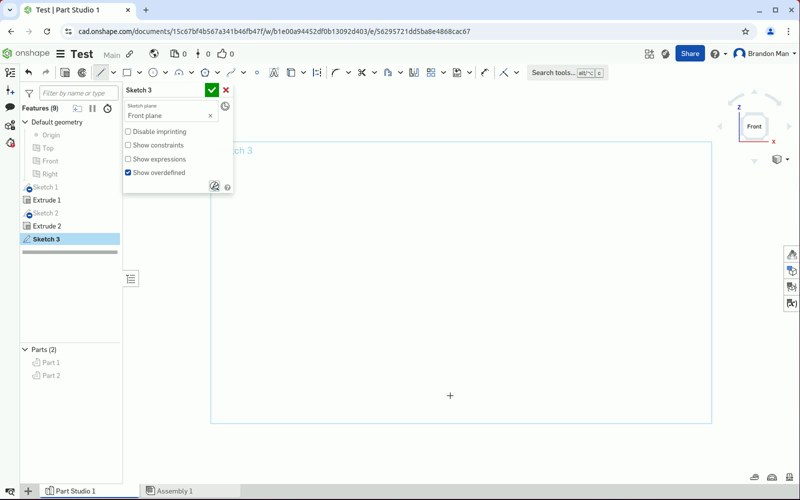
click(450, 395)
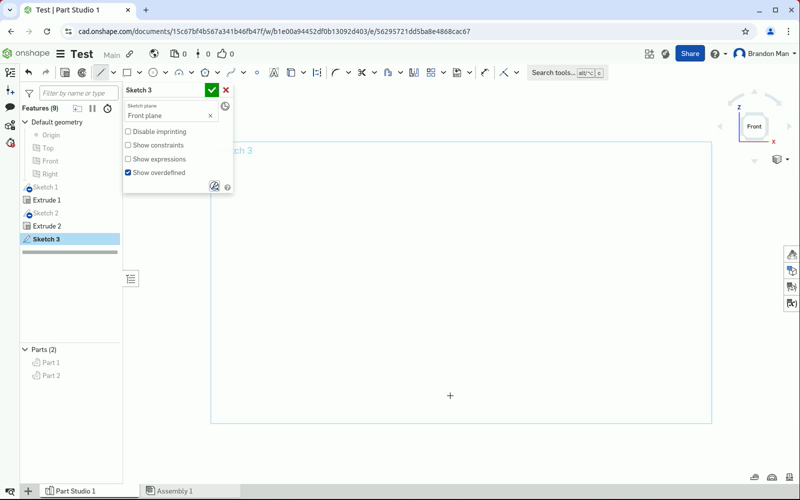
key_up(shift)
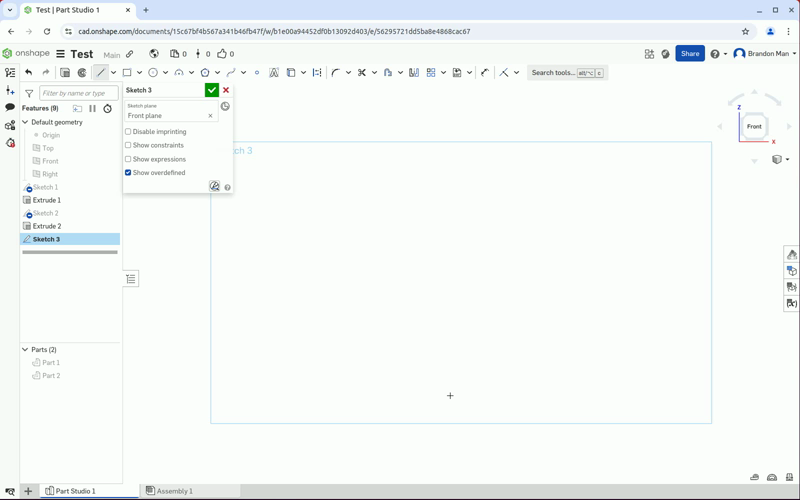
key_down(shift)
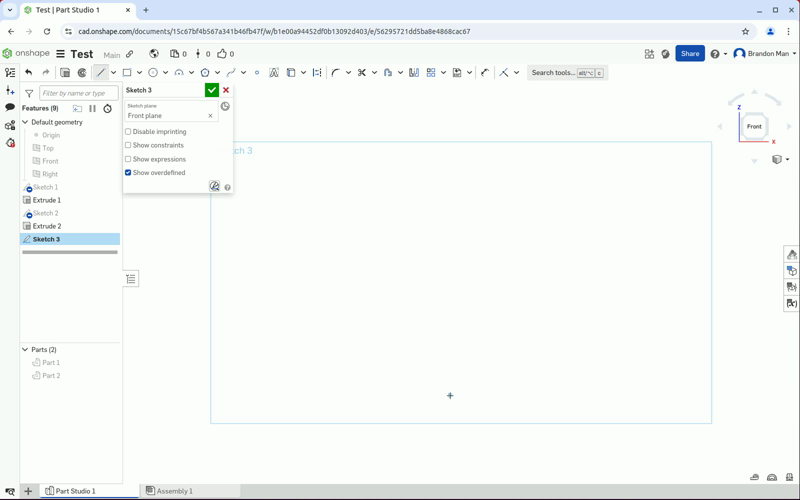
mouse_move(480, 395)
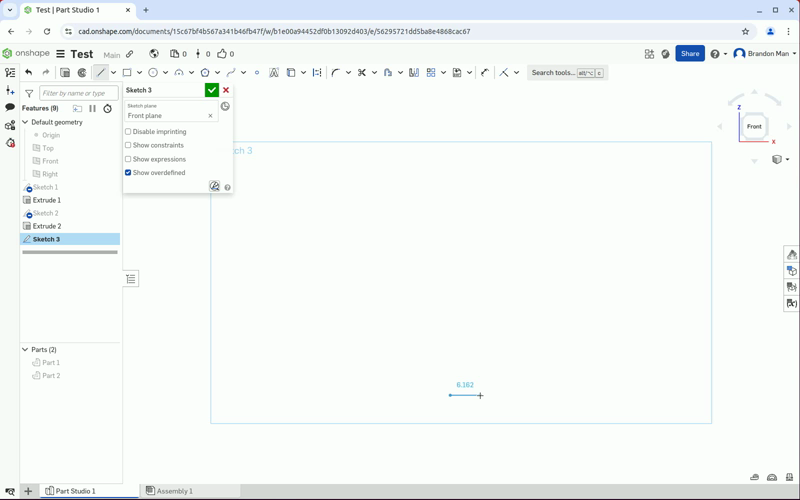
mouse_move(472, 395)
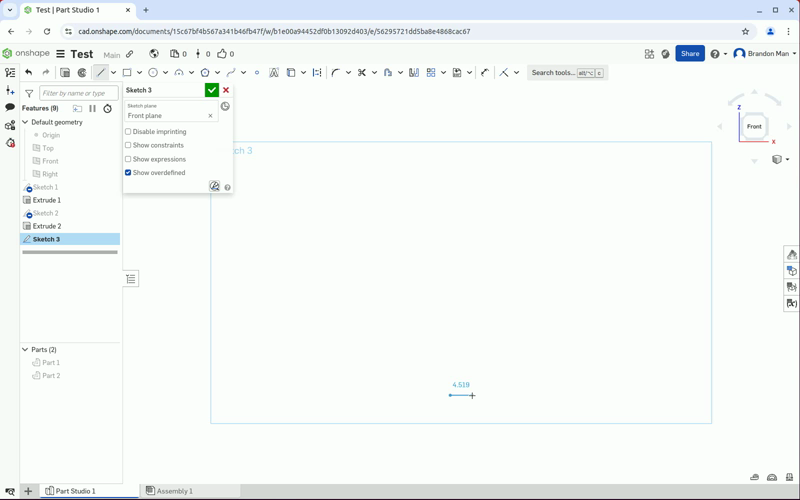
click(472, 395)
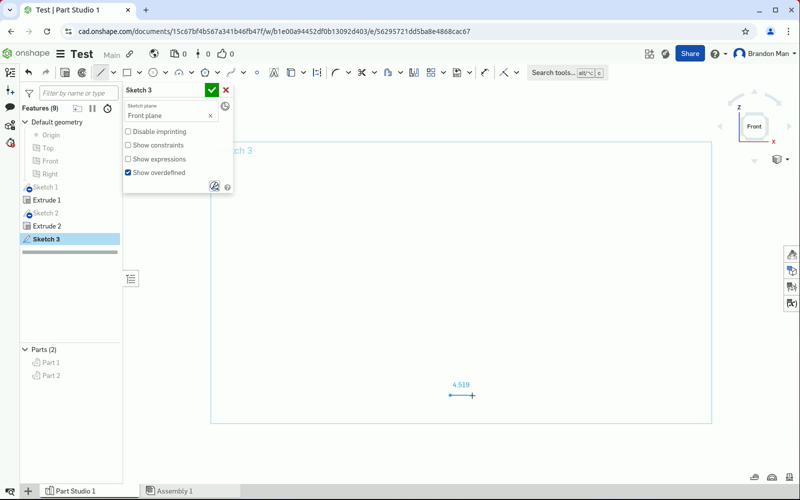
key_up(shift)
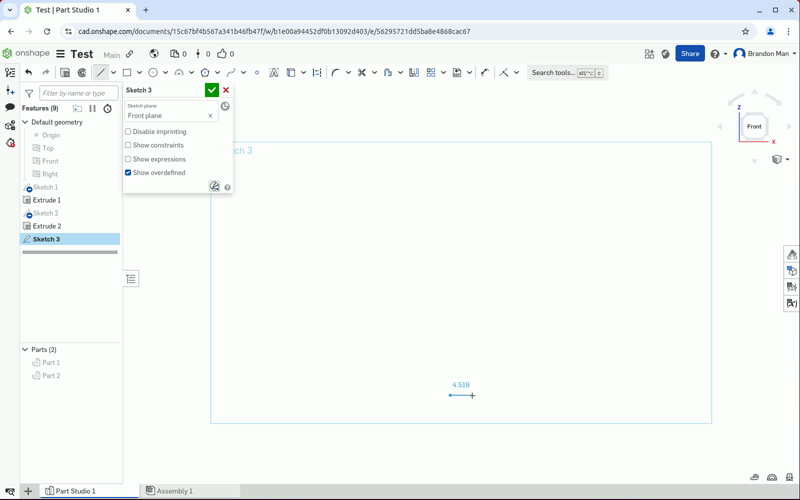
key_down(shift)
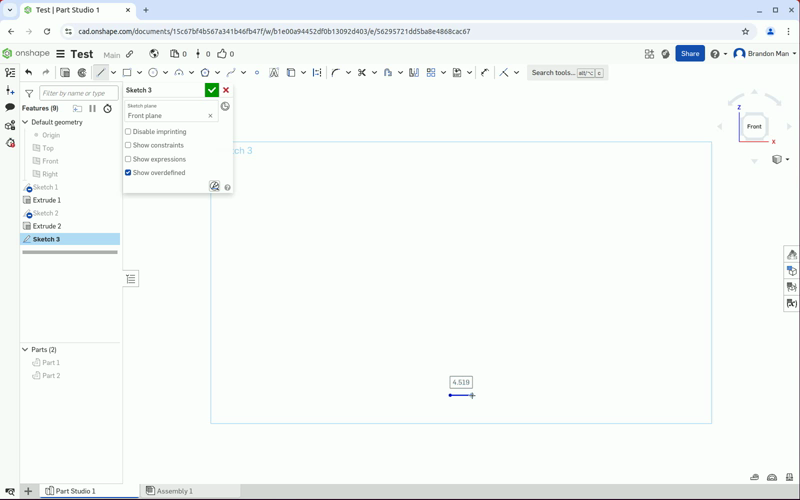
mouse_move(502, 395)
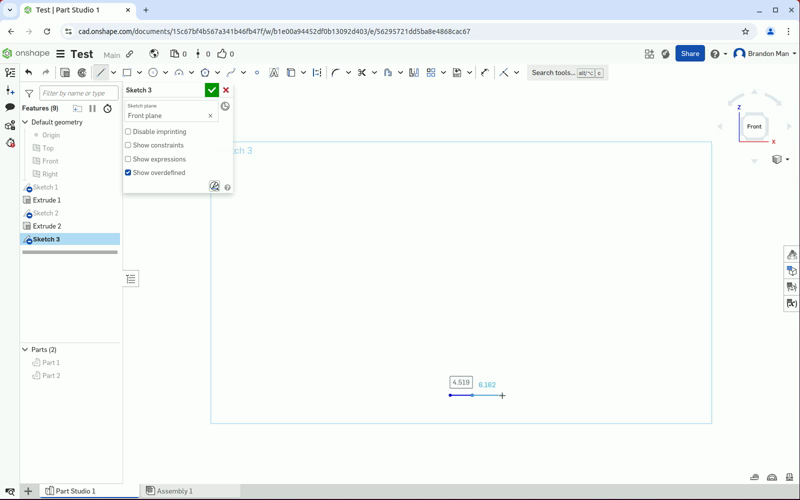
mouse_move(472, 385)
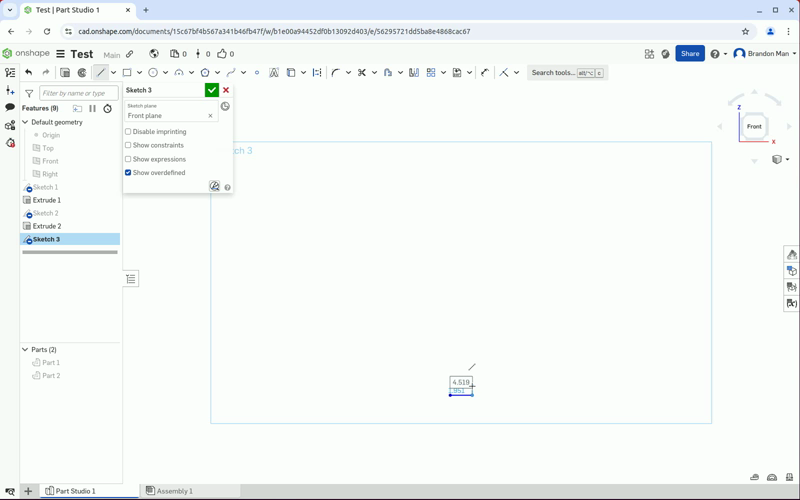
click(472, 385)
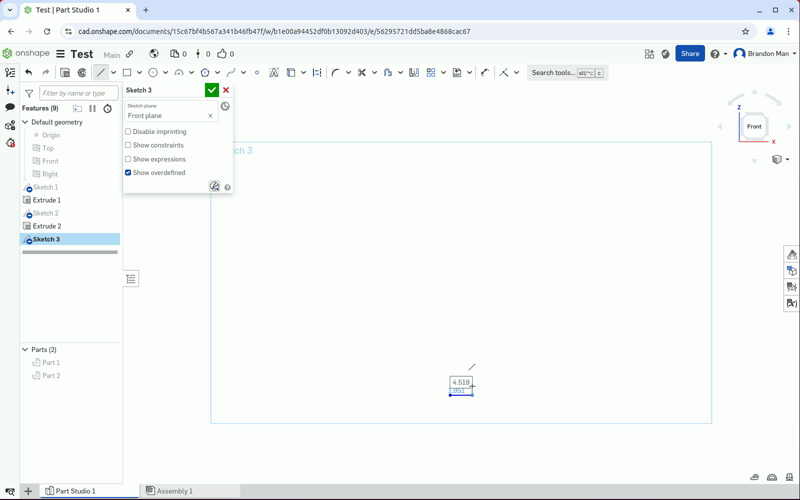
key_up(shift)
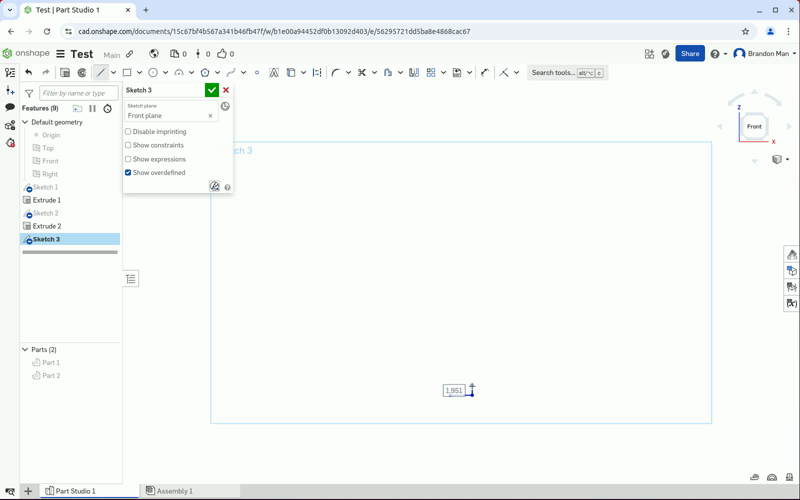
key_down(shift)
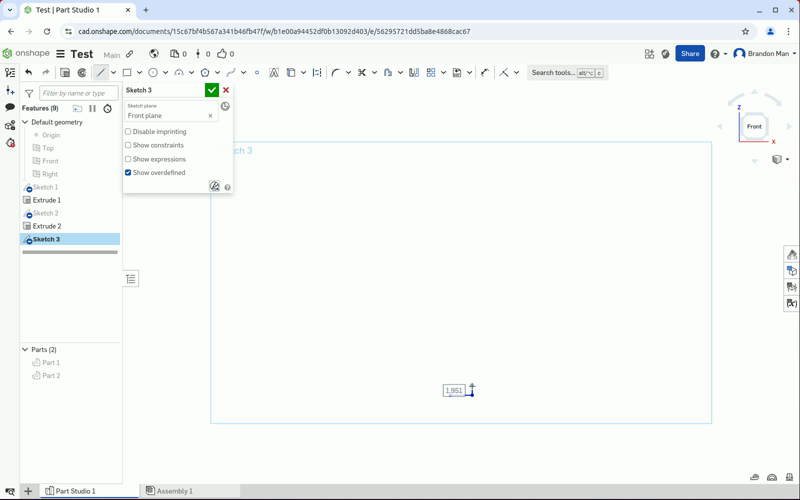
mouse_move(502, 385)
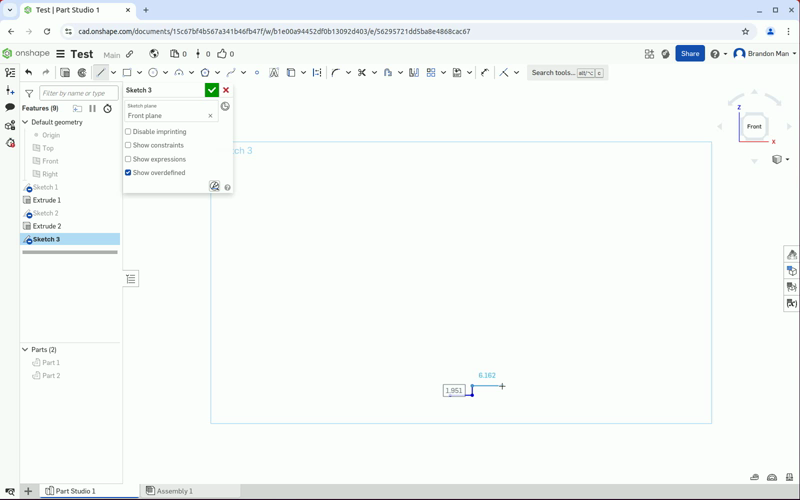
mouse_move(450, 385)
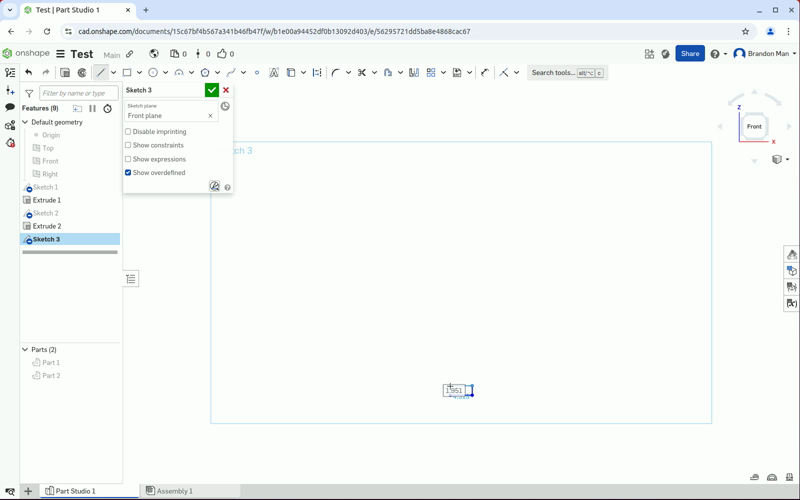
click(450, 385)
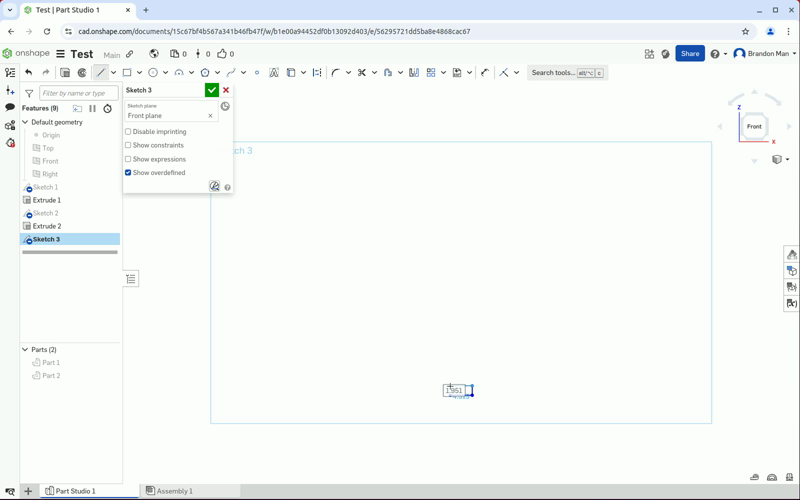
key_up(shift)
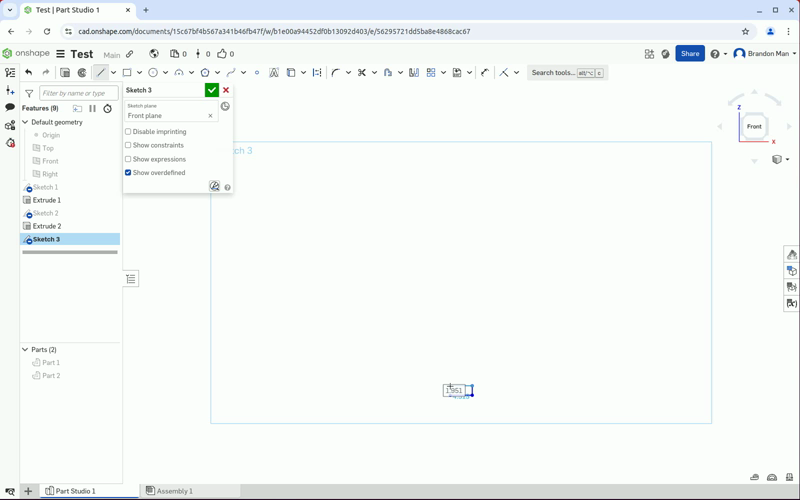
mouse_move(480, 385)
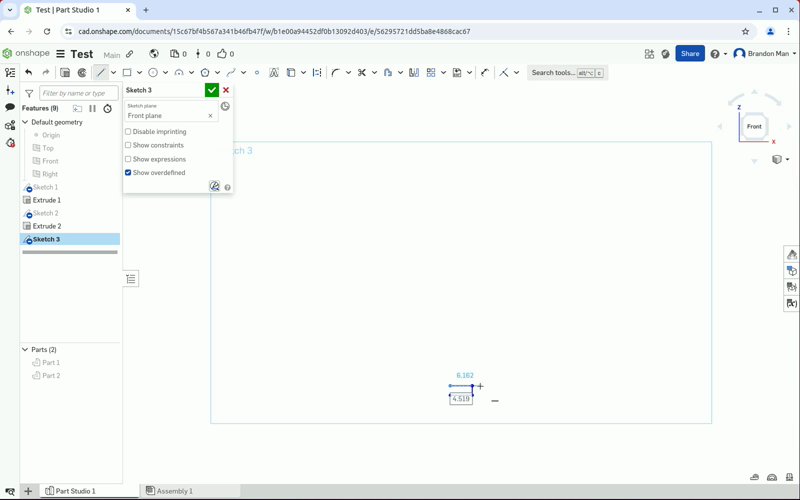
key_down(shift)
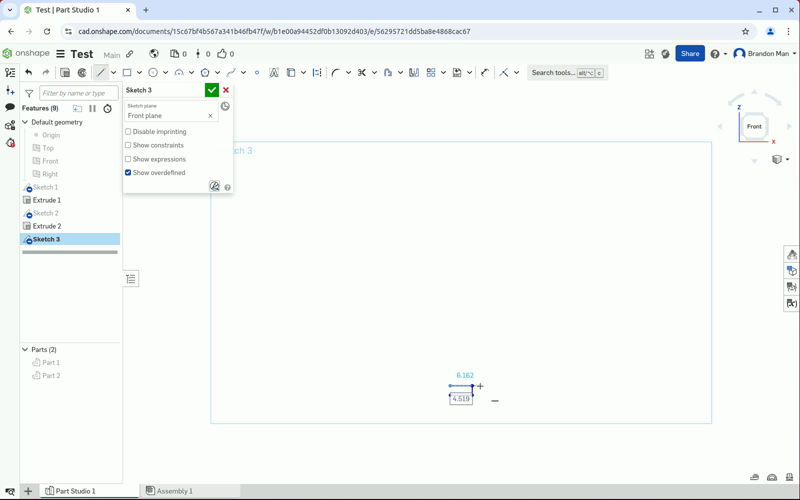
mouse_move(450, 395)
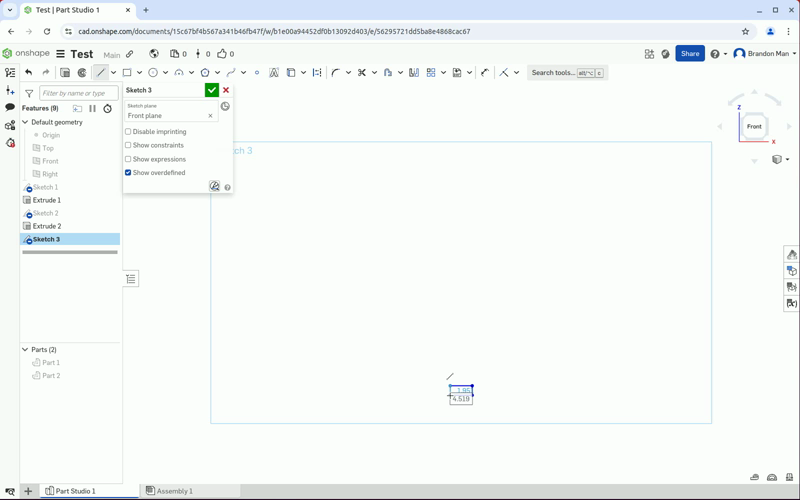
key_up(shift)
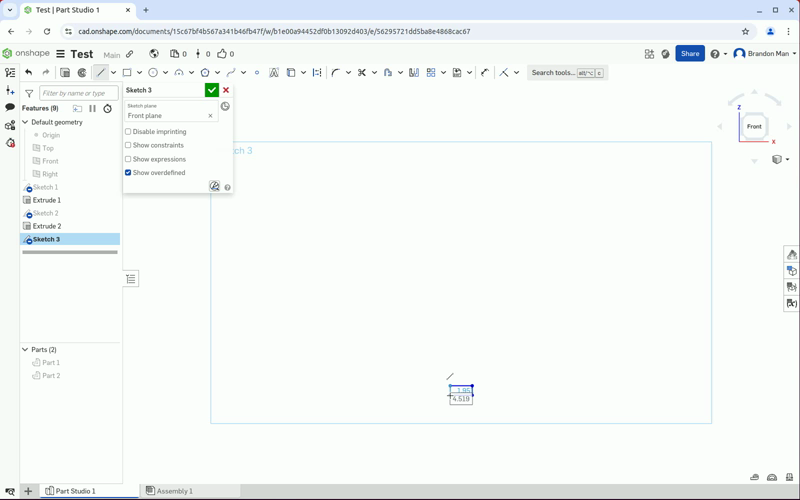
click(450, 395)
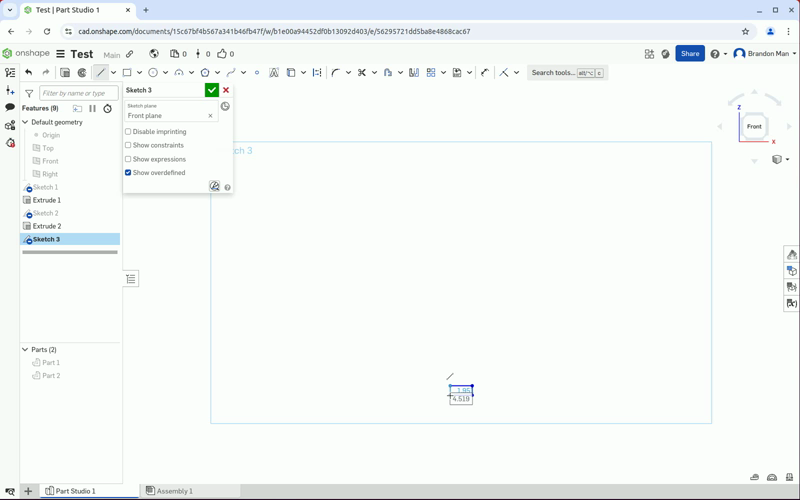
key(esc)
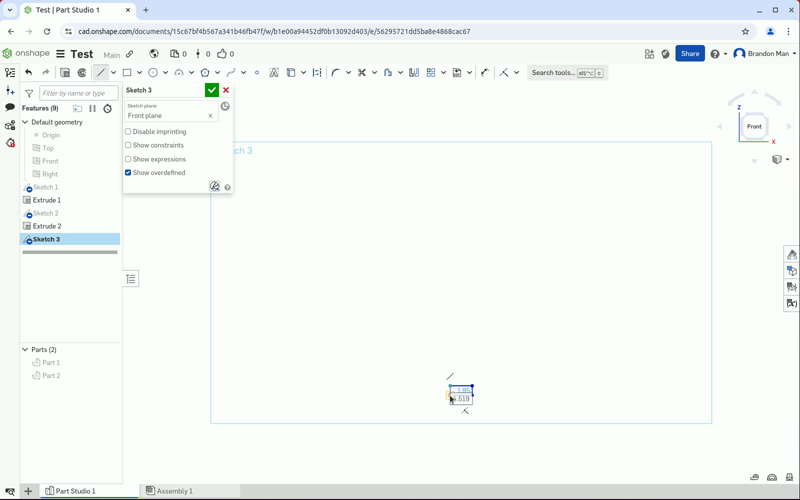
mouse_move(456, 388)
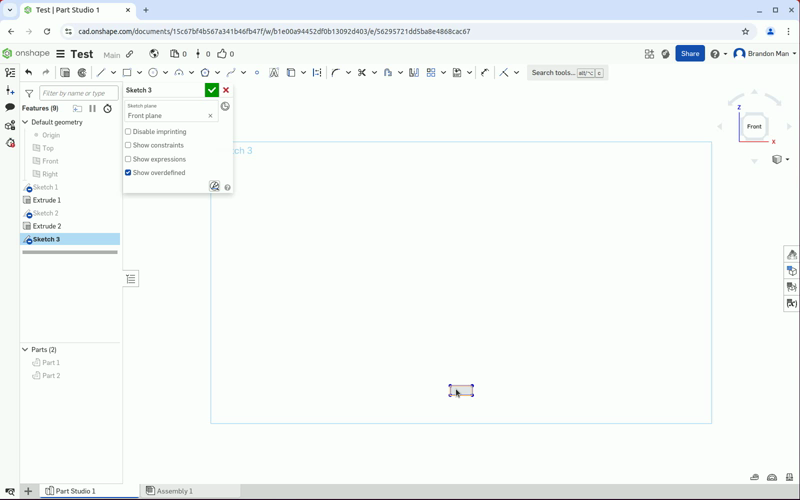
scroll(6)
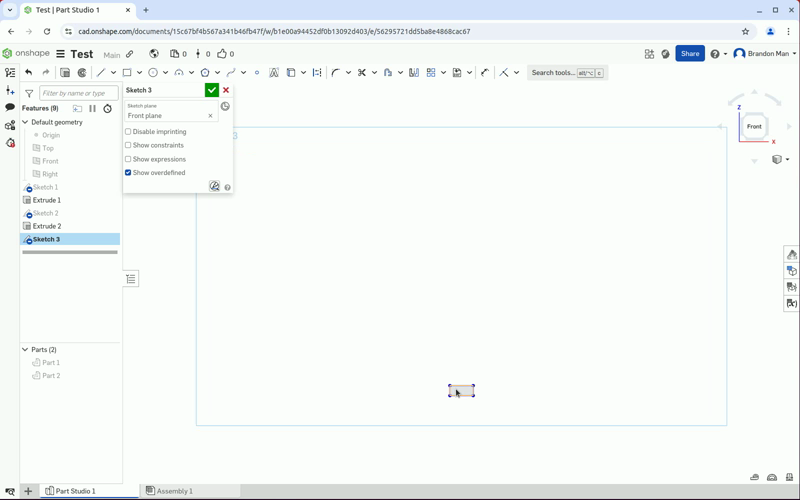
scroll(6)
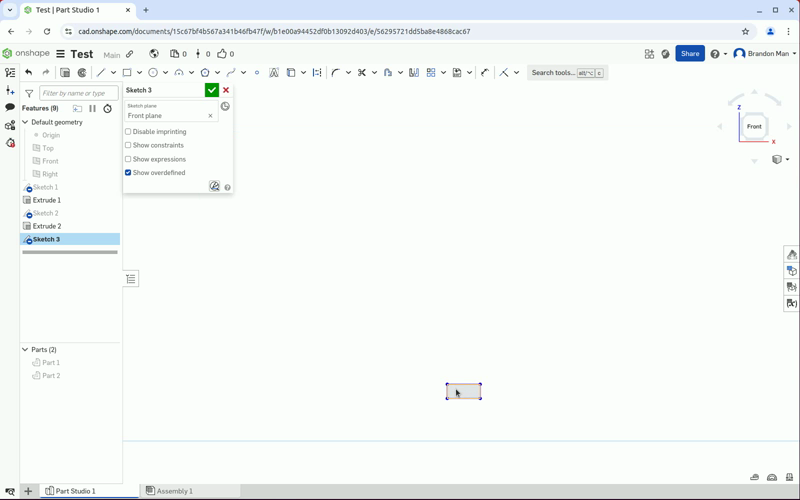
scroll(6)
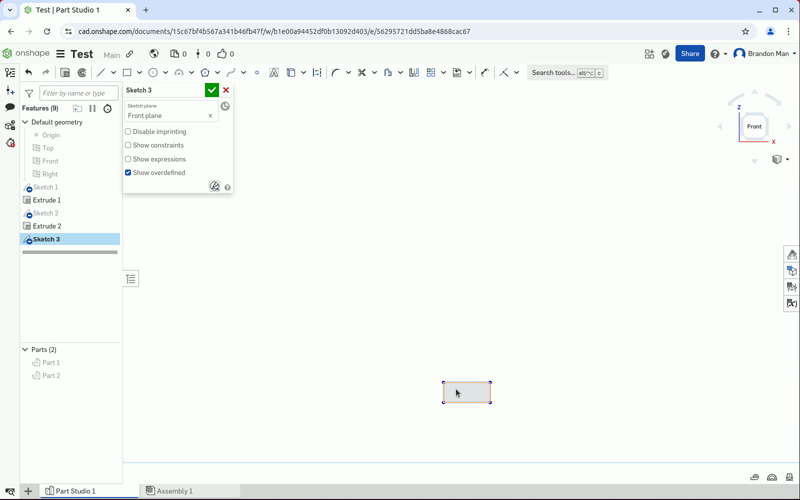
scroll(6)
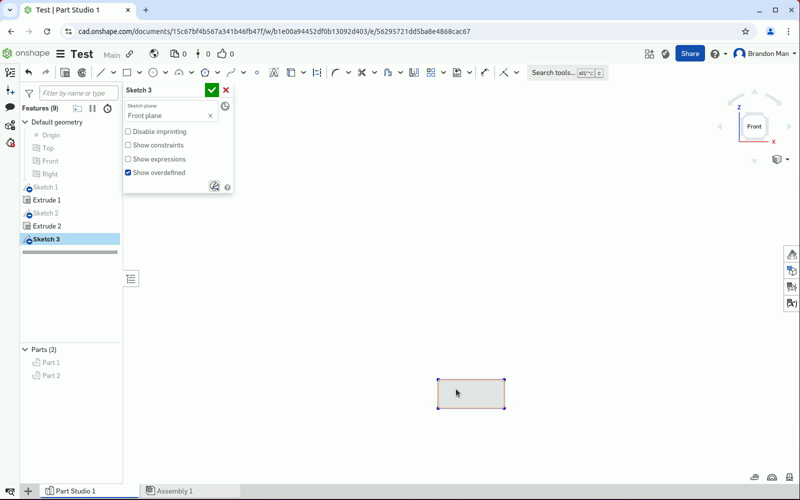
scroll(6)
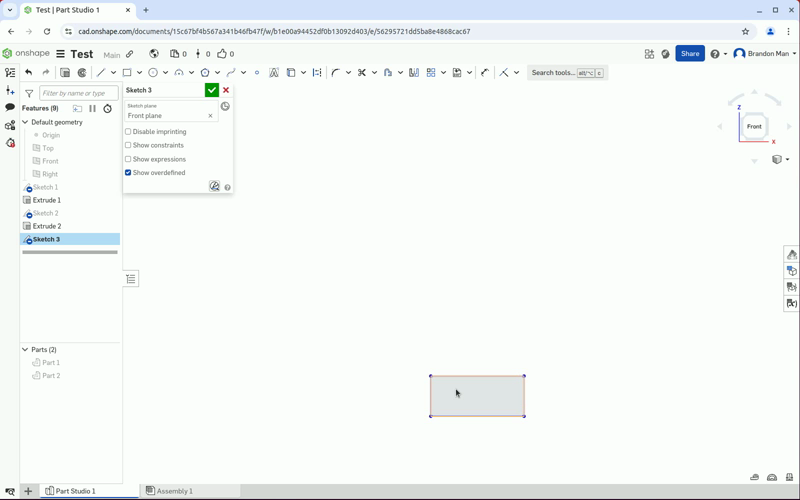
scroll(6)
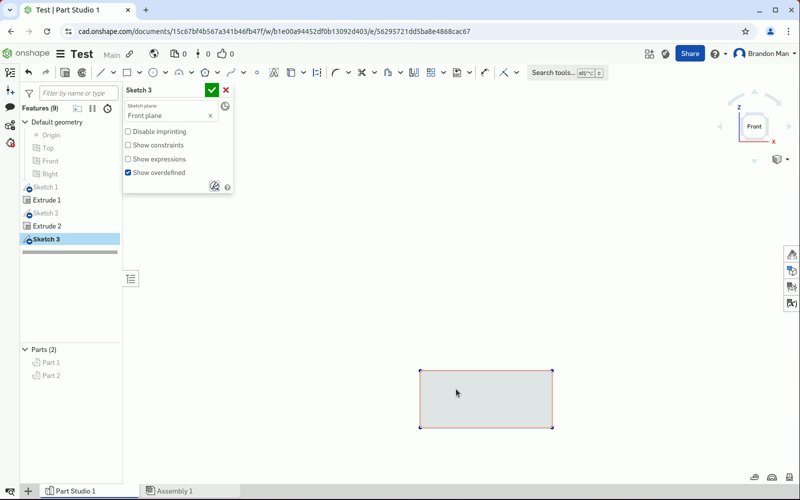
scroll(6)
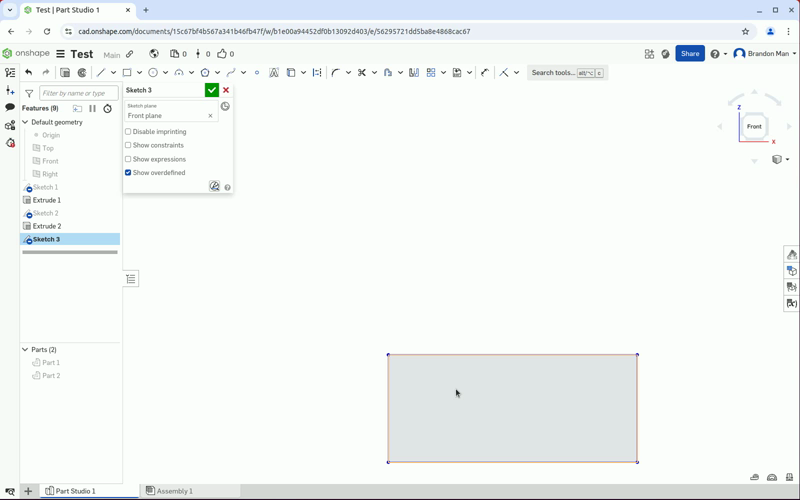
click(456, 388)
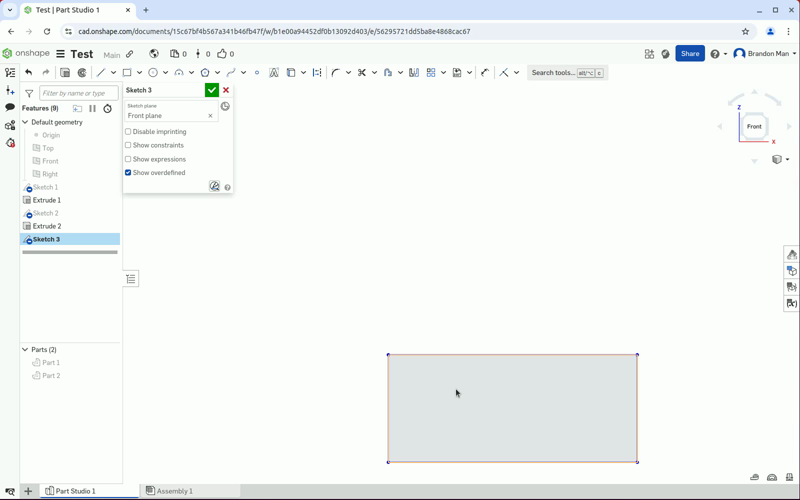
scroll(-6)
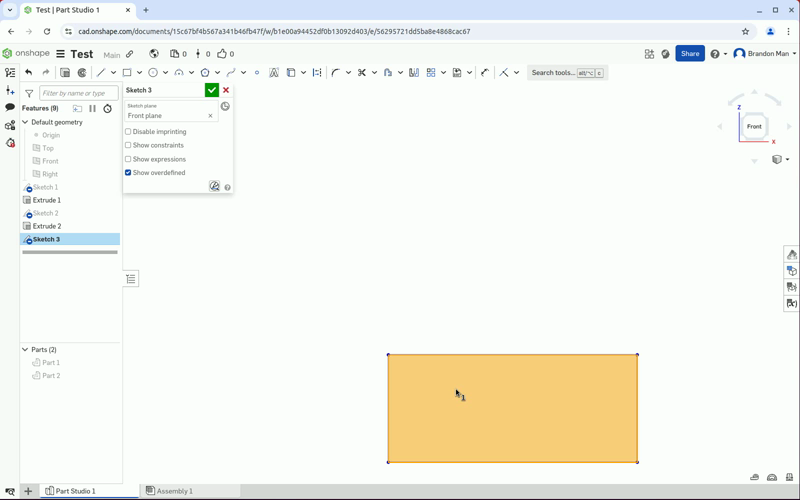
scroll(-6)
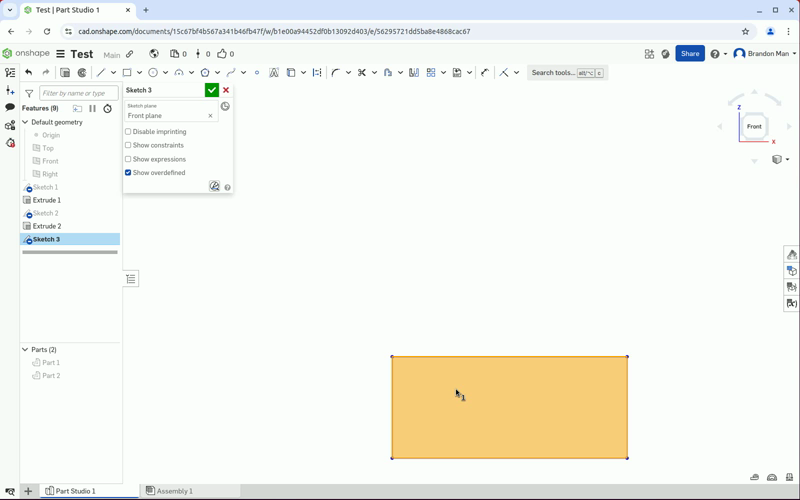
scroll(-6)
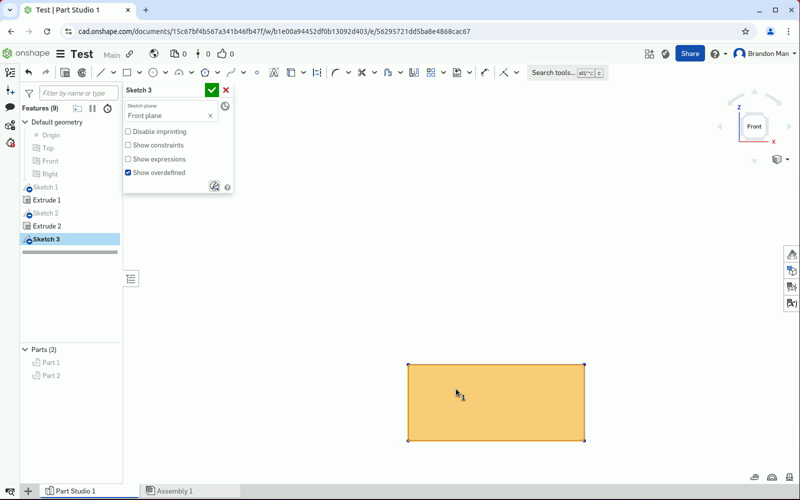
scroll(-6)
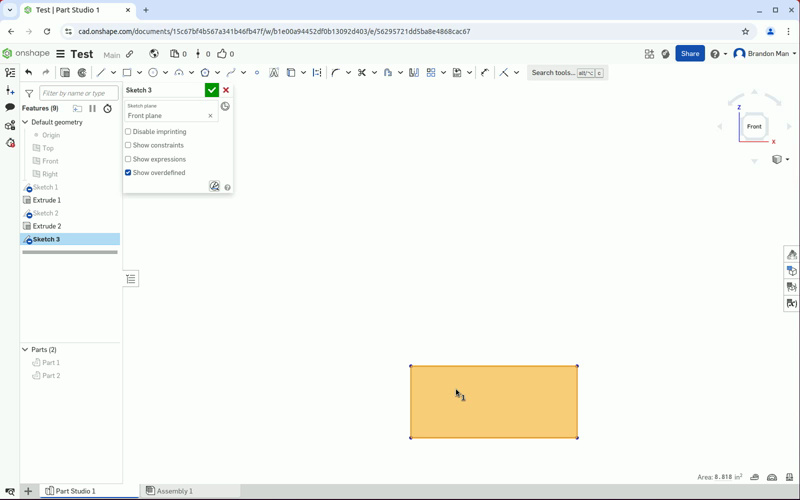
scroll(-6)
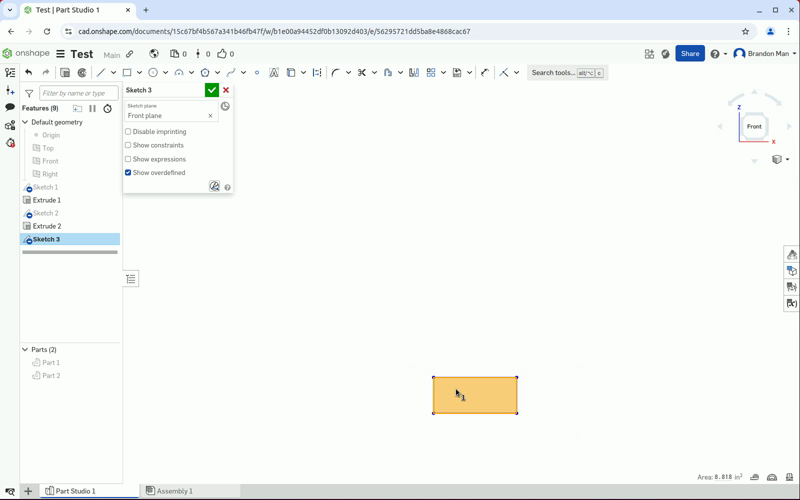
scroll(-6)
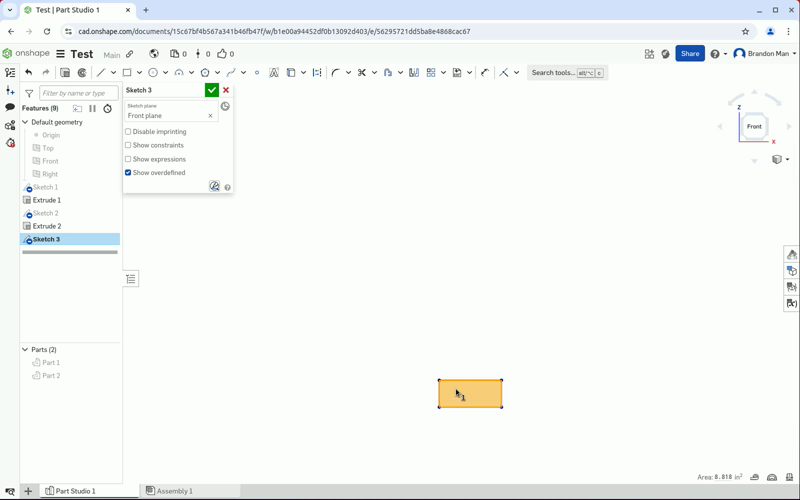
scroll(-6)
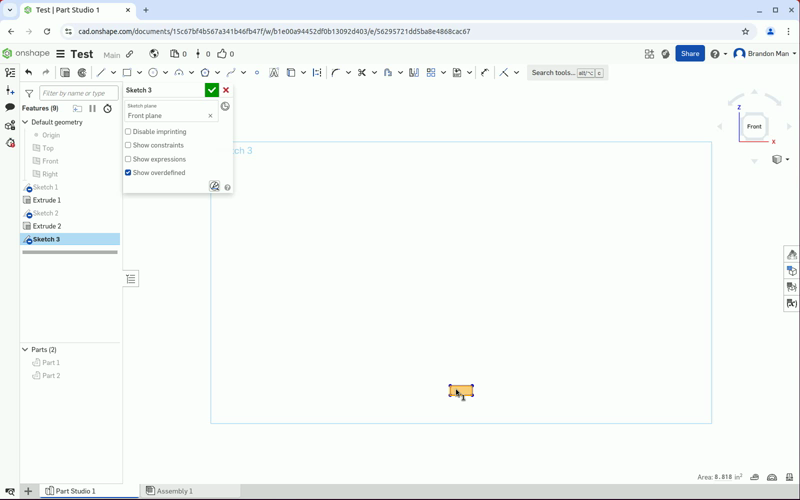
mouse_move(73, 352)
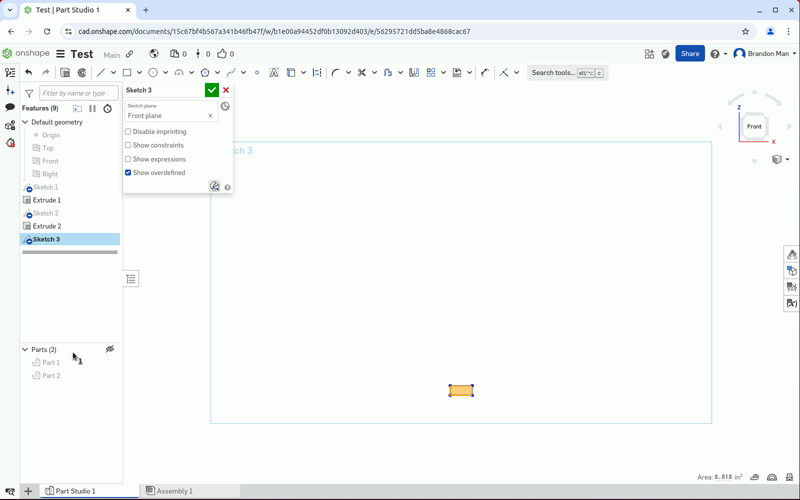
key(shift+y)
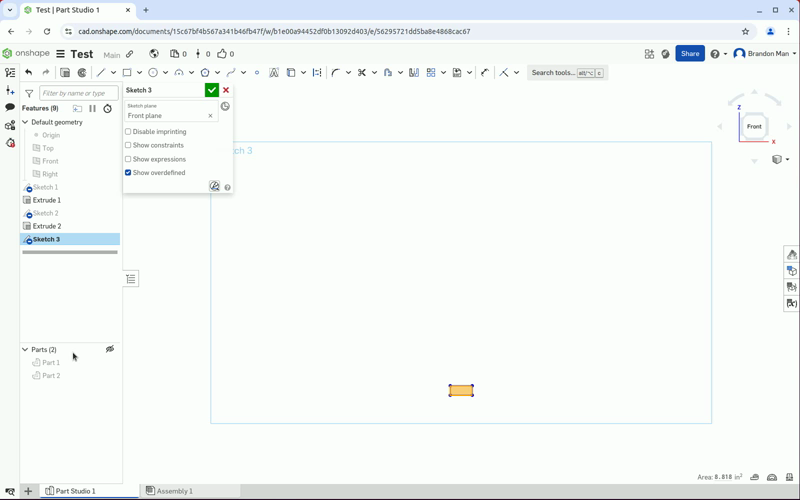
key(shift+e)
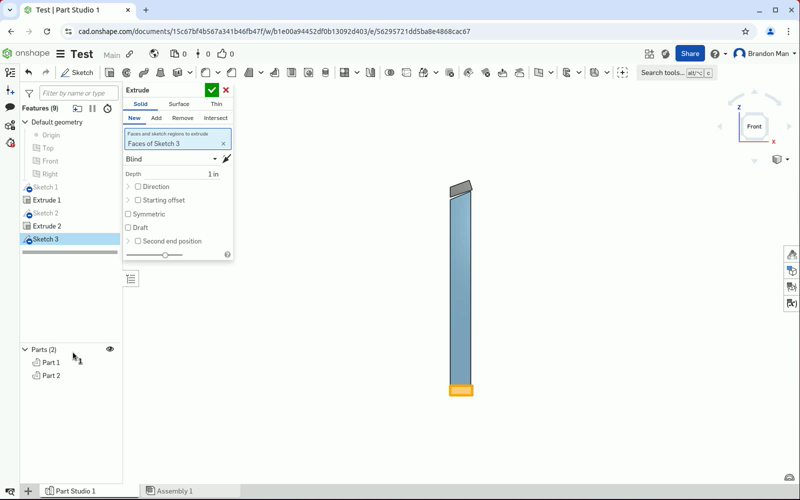
mouse_move(143, 106)
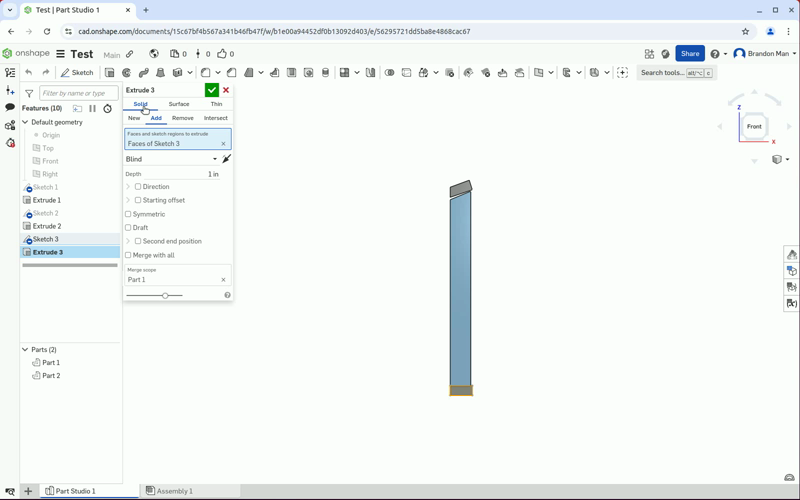
click(143, 106)
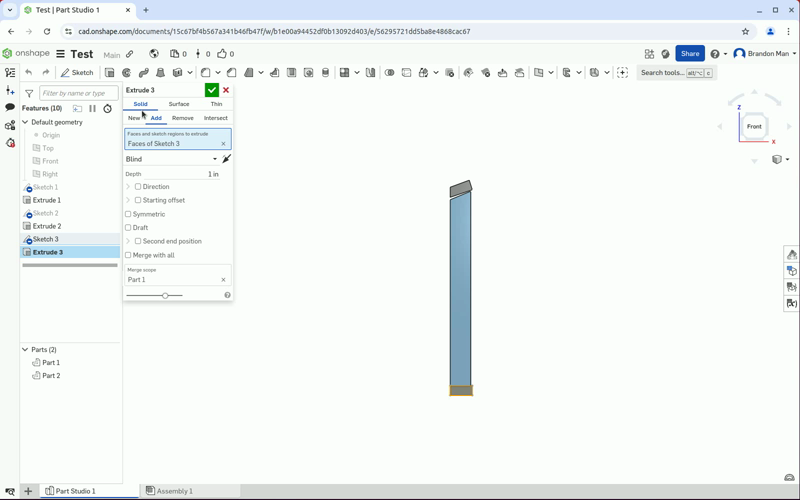
mouse_move(137, 120)
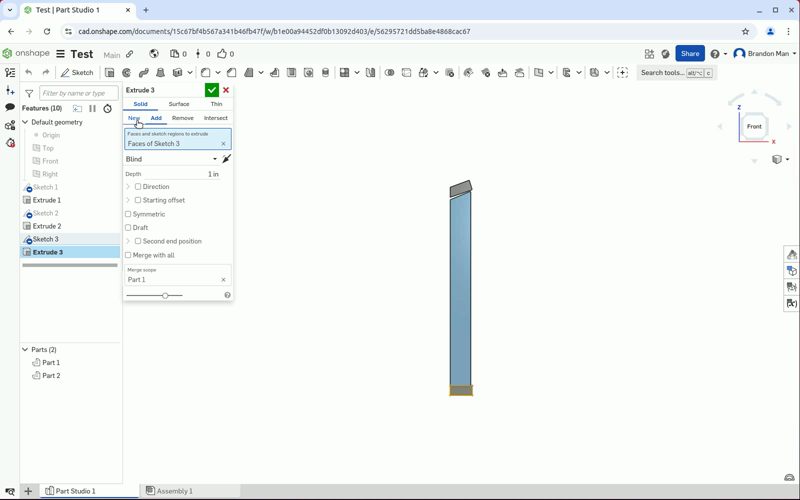
click(137, 120)
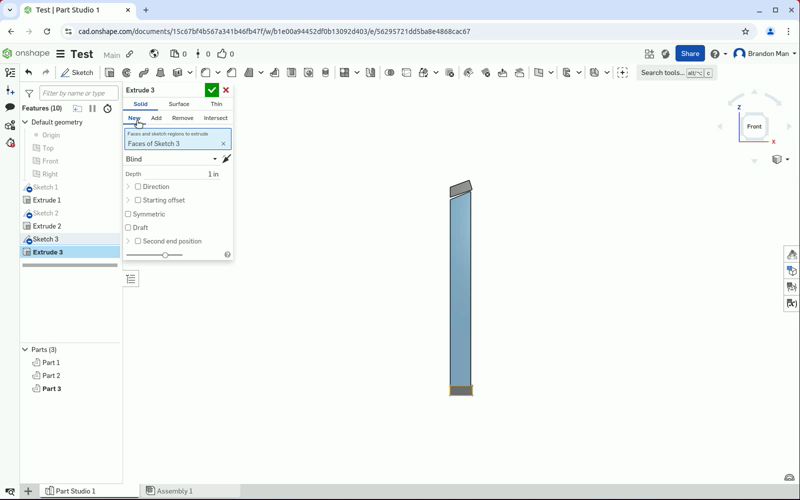
key(tab, 4)
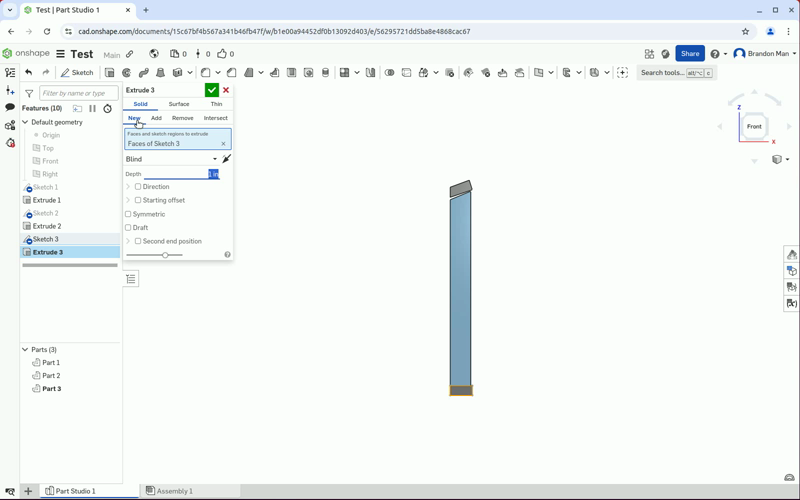
text(0.962)
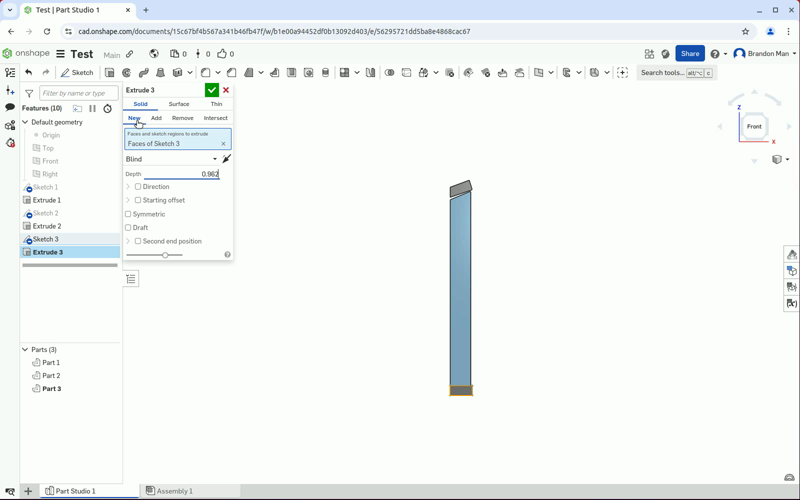
key(tab, 3)
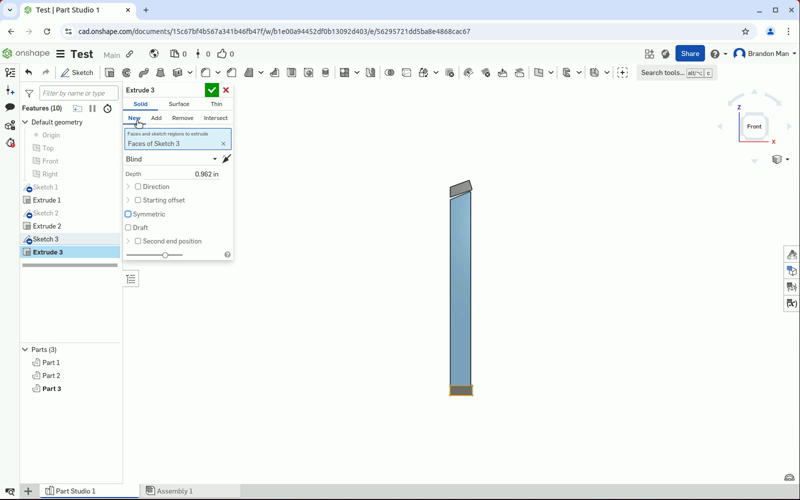
key(space)
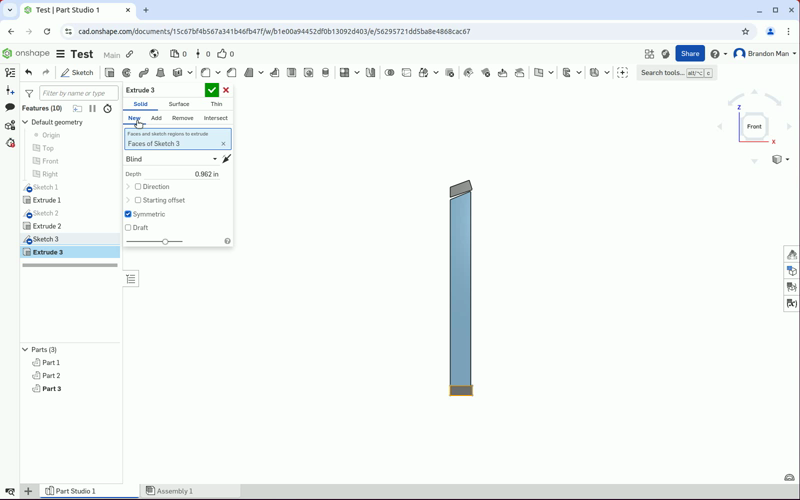
key(enter)
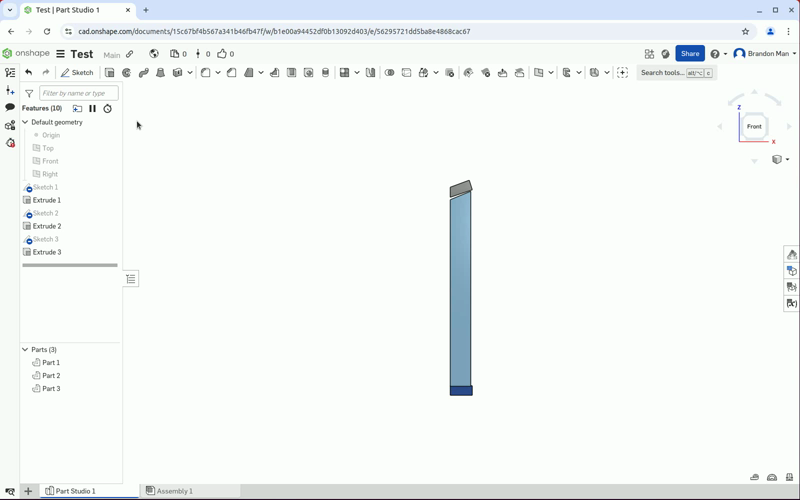
key(shift+h)
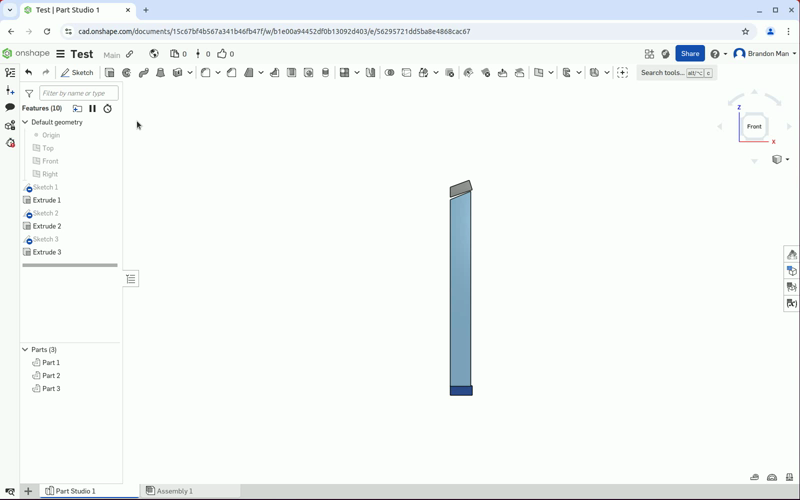
key(shift+h)
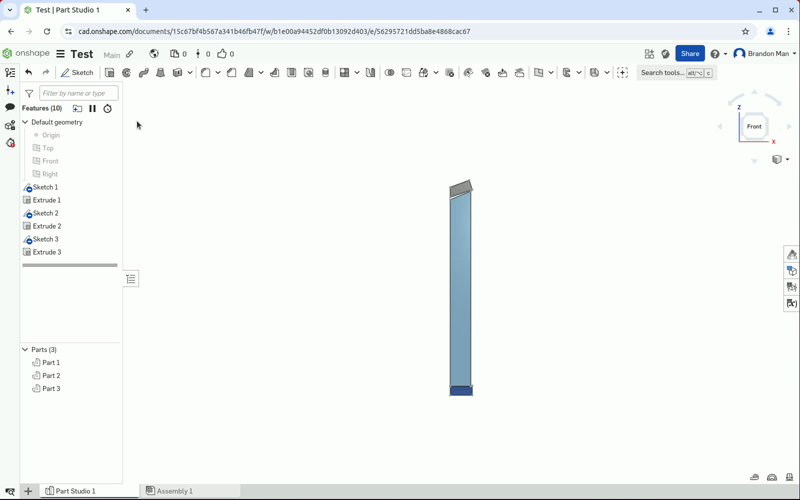
key(shift+7)
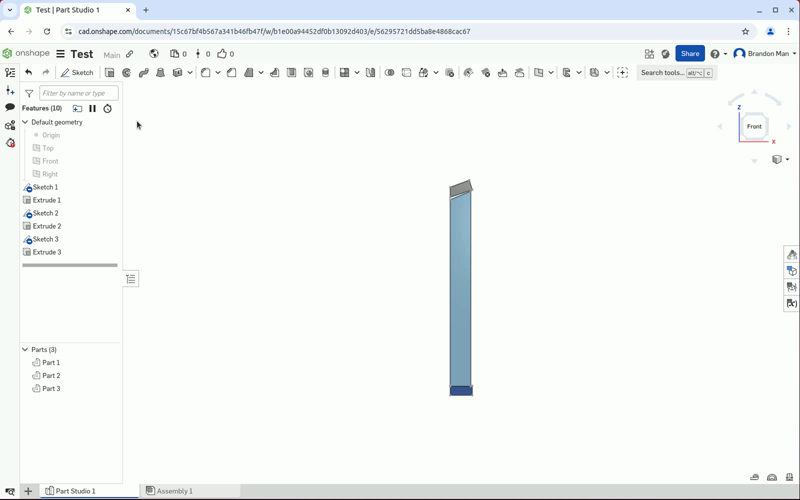
key(left, 2)
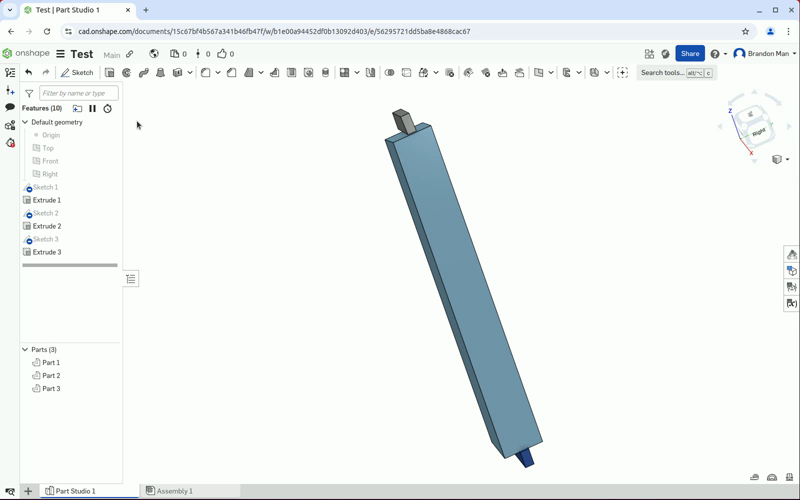
key(down, 2)
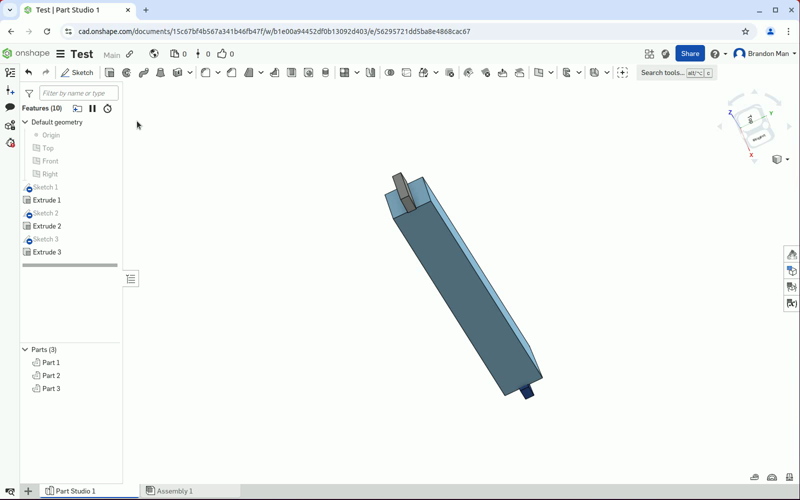
key(up, 2)
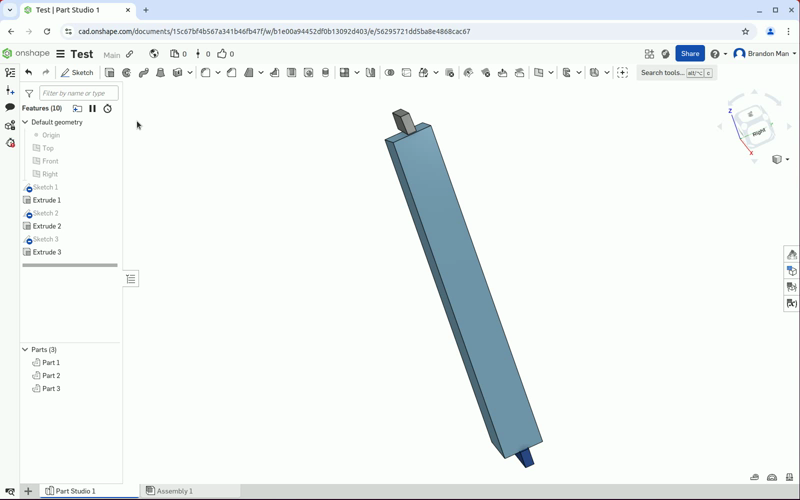
key(right, 2)
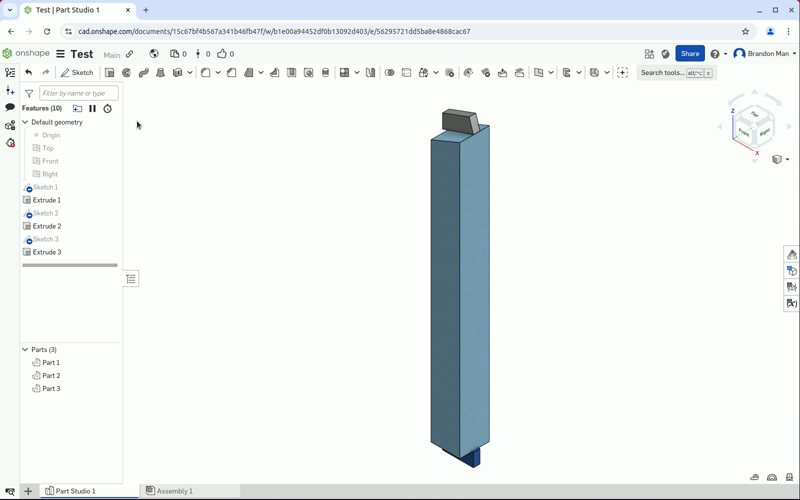
mouse_move(73, 189)
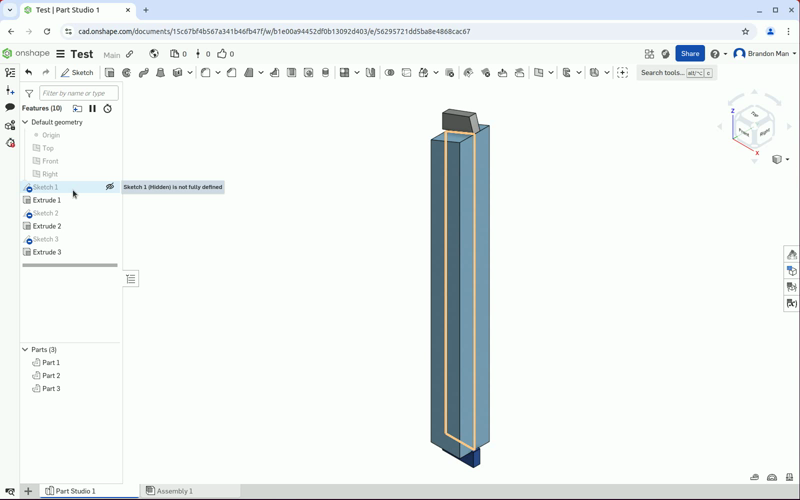
click(73, 189)